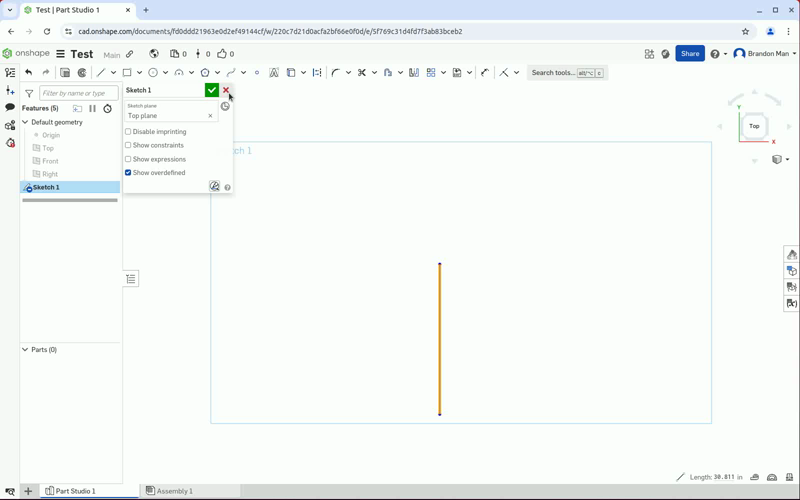
key(shift+h)
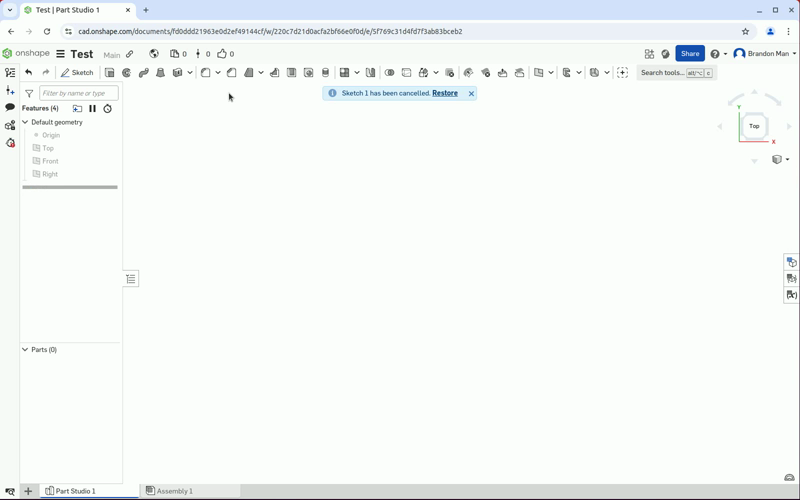
mouse_move(73, 352)
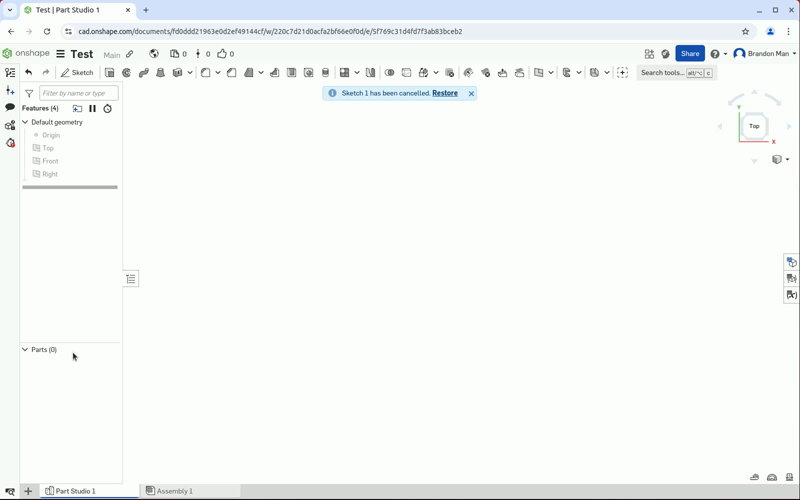
key(y)
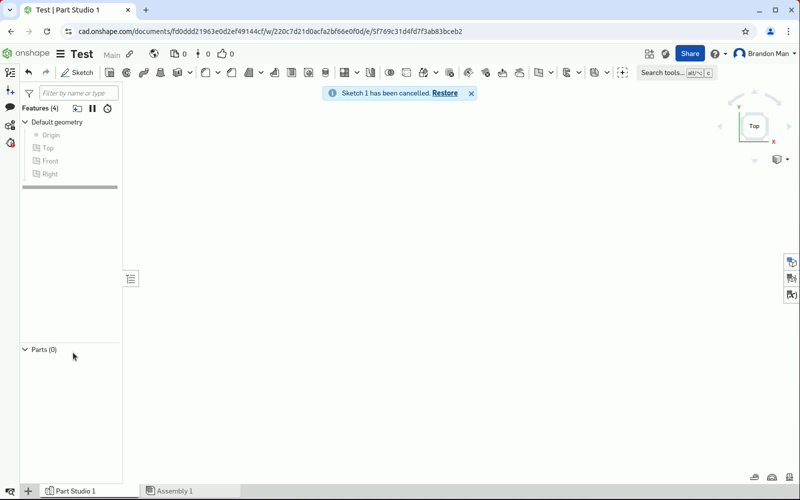
key(shift+p)
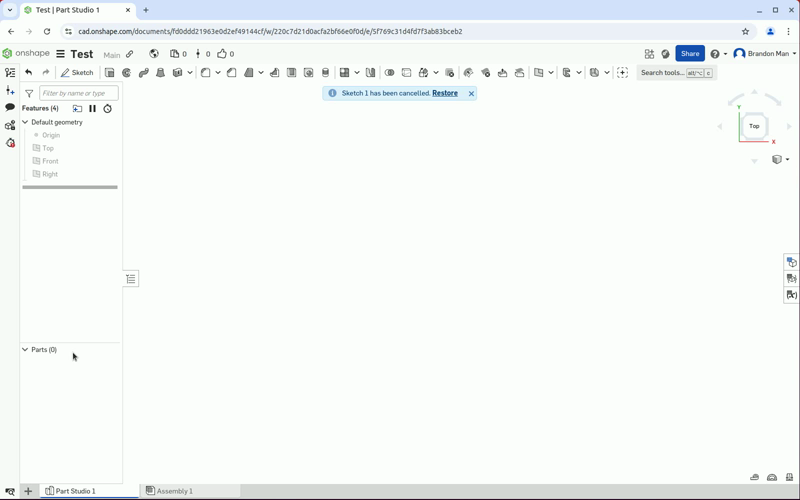
key(space)
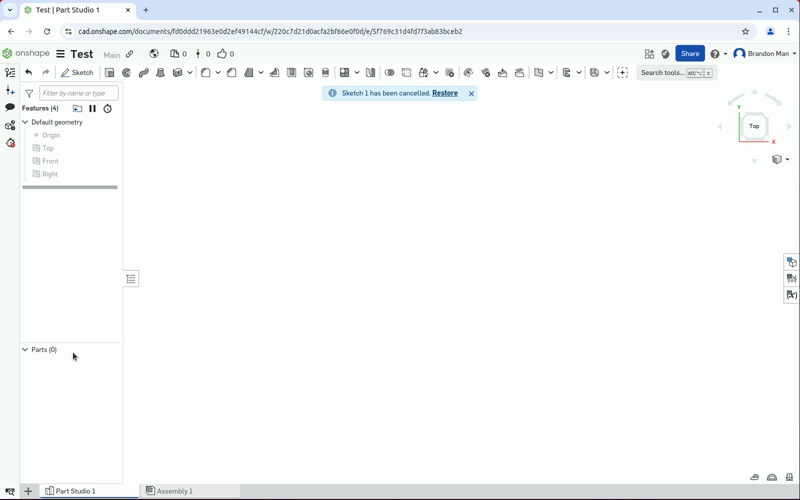
key_down(shift)
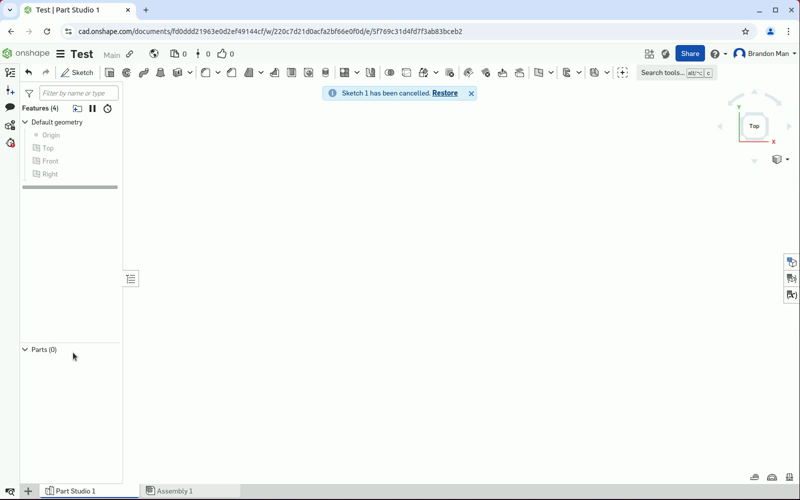
key(up)
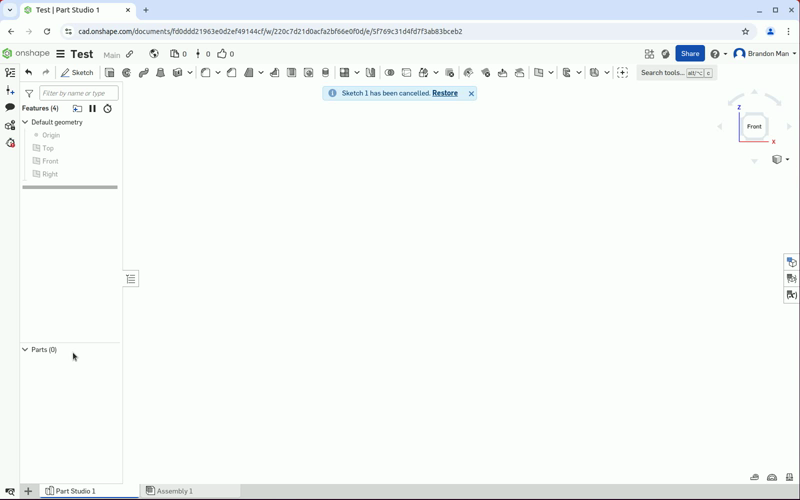
key_up(shift)
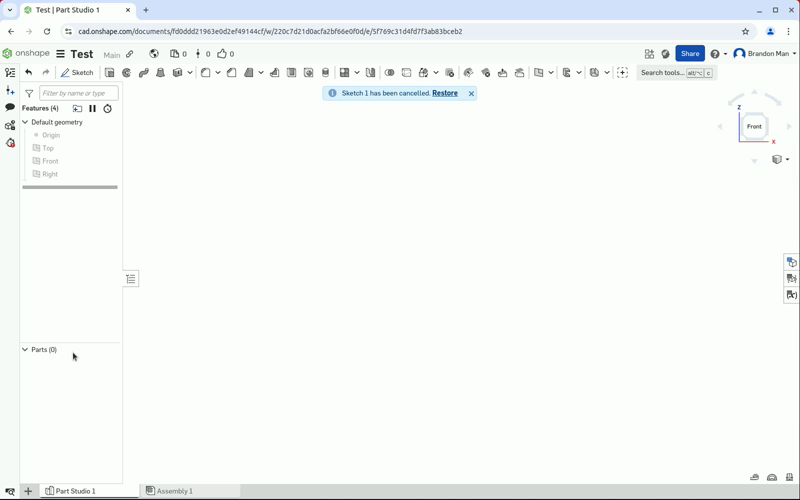
mouse_move(73, 352)
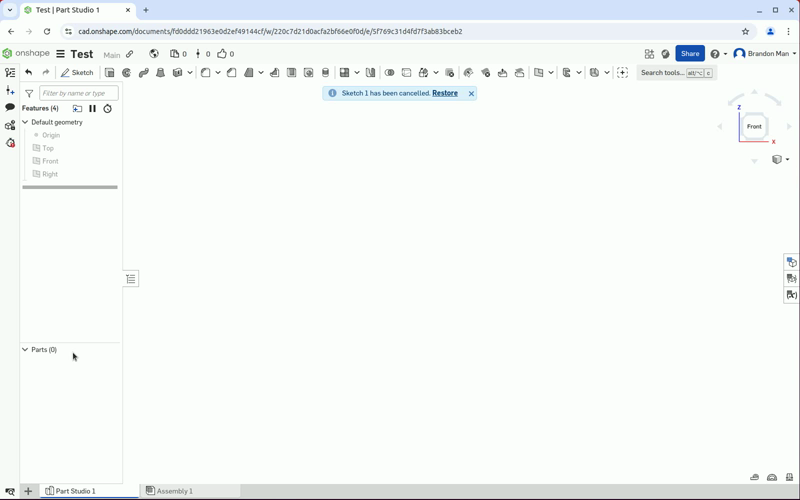
key(shift+y)
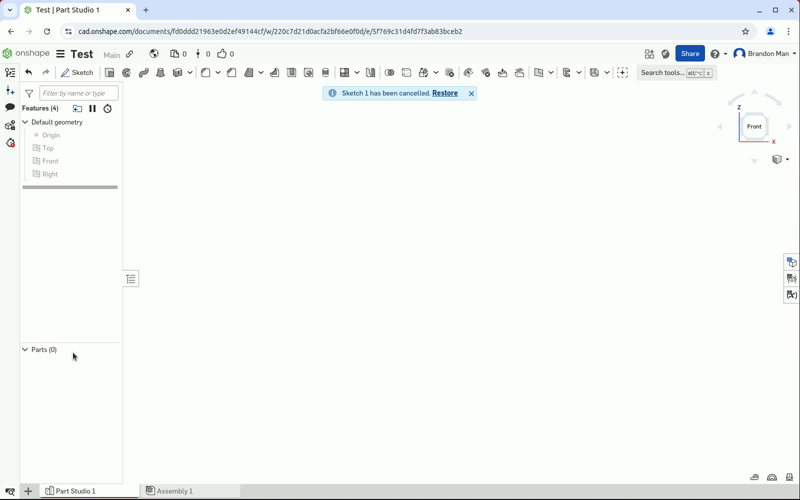
key(shift+s)
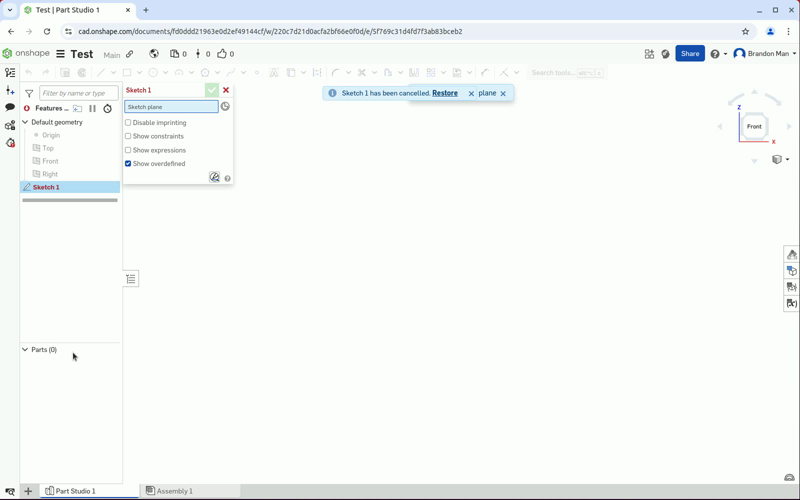
mouse_move(73, 163)
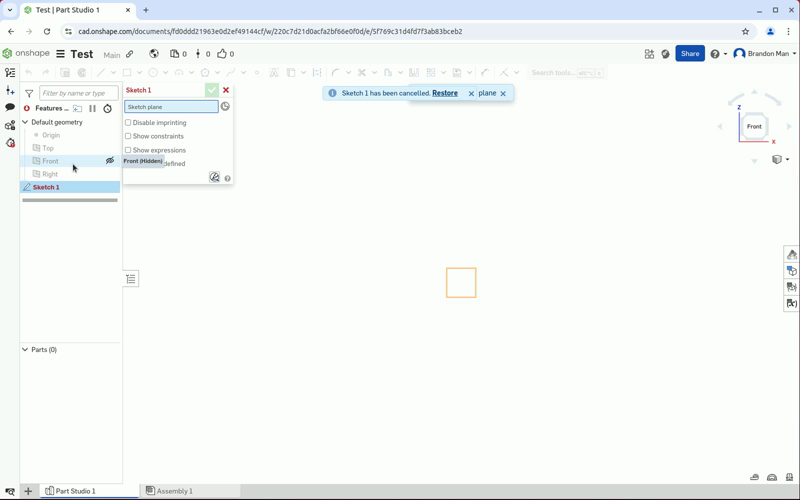
click(73, 163)
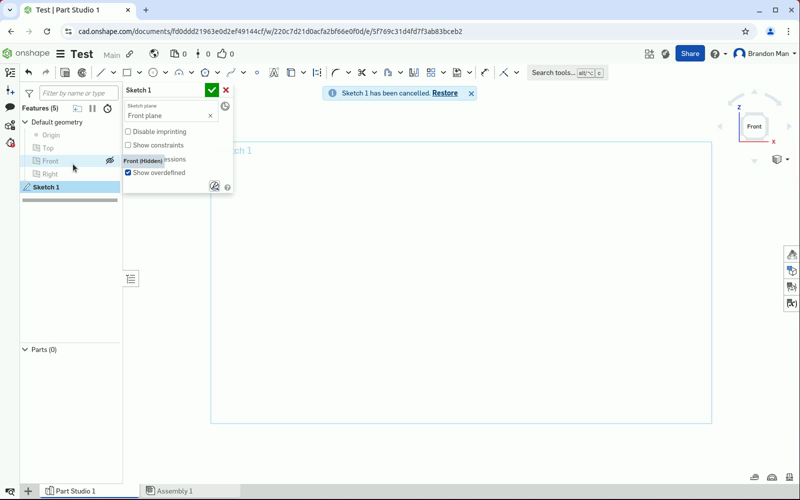
mouse_move(73, 352)
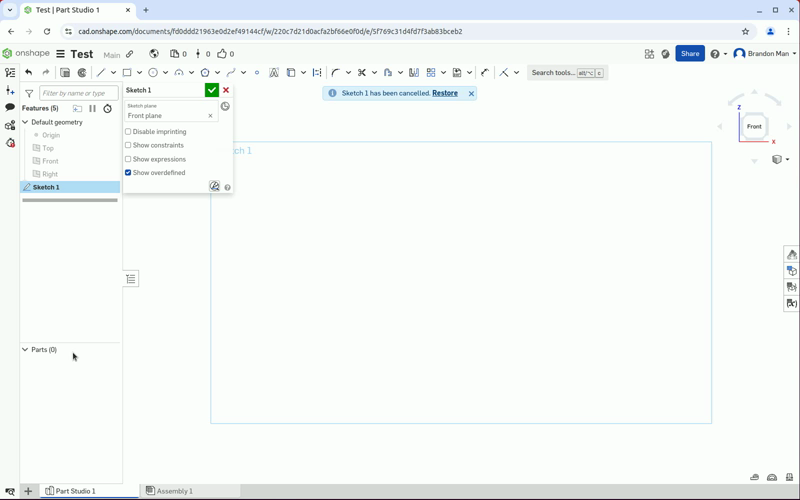
key(y)
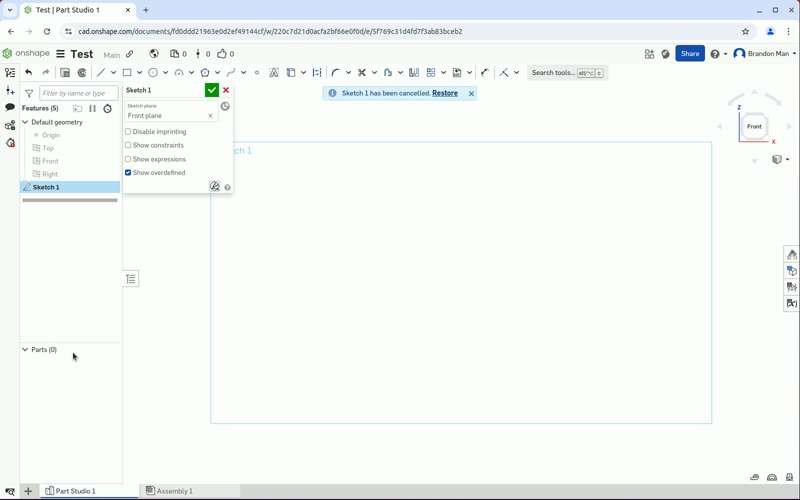
key(l)
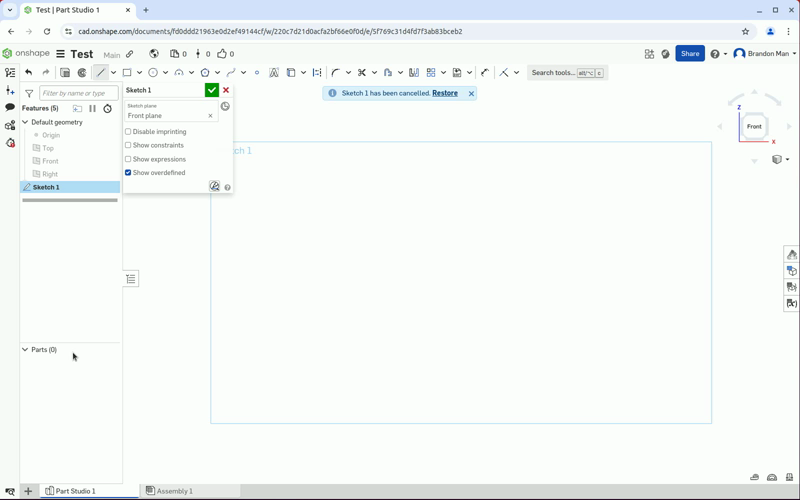
key_down(shift)
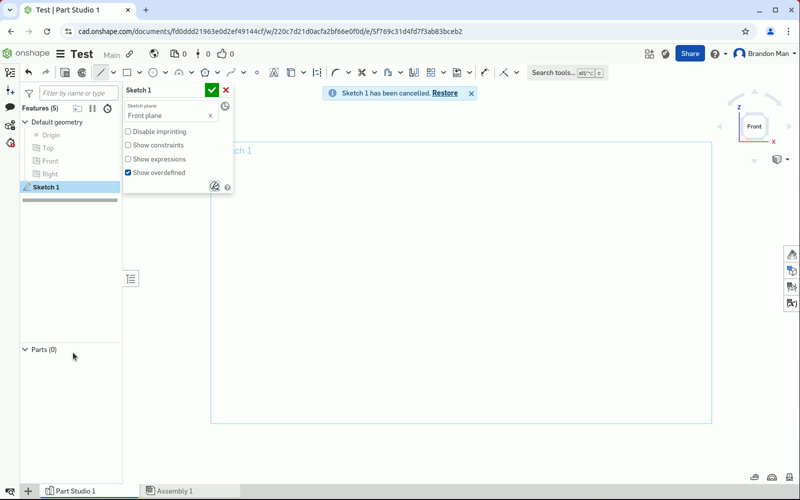
mouse_move(460, 282)
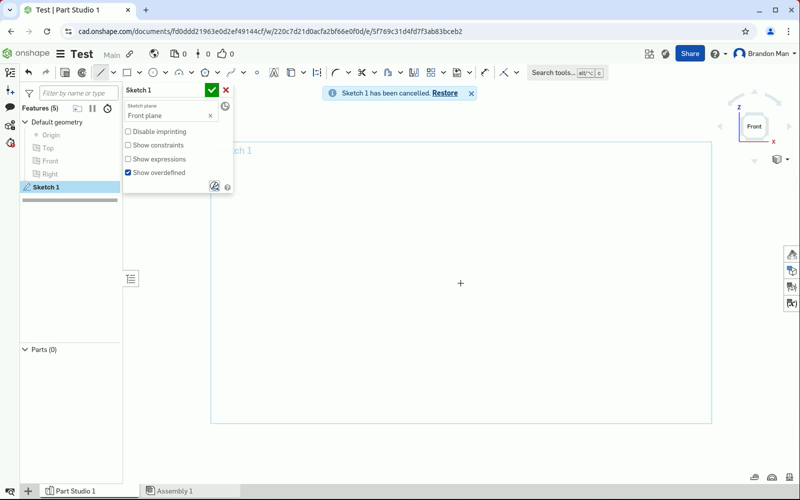
click(460, 282)
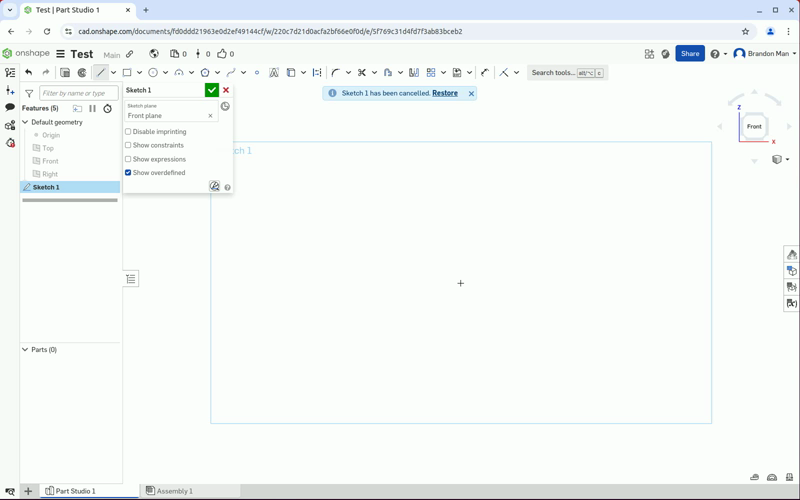
key_up(shift)
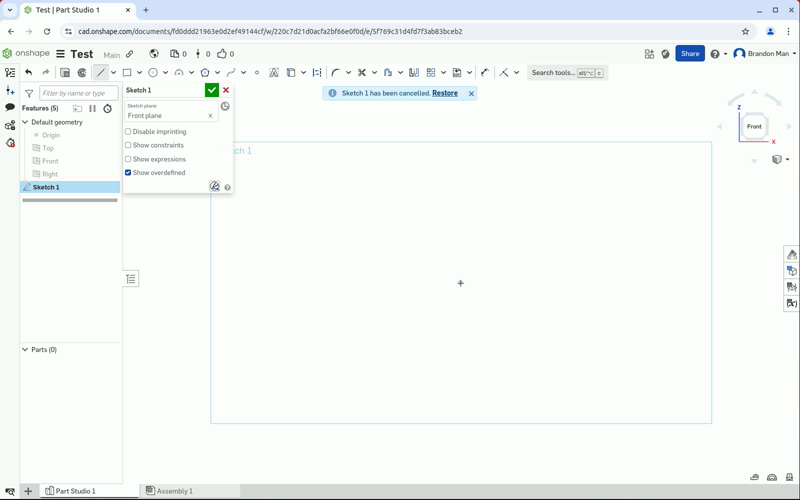
key_down(shift)
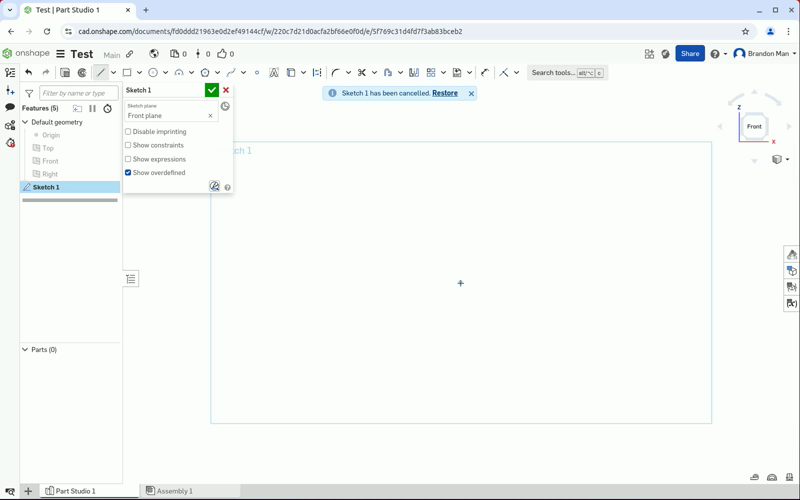
mouse_move(490, 282)
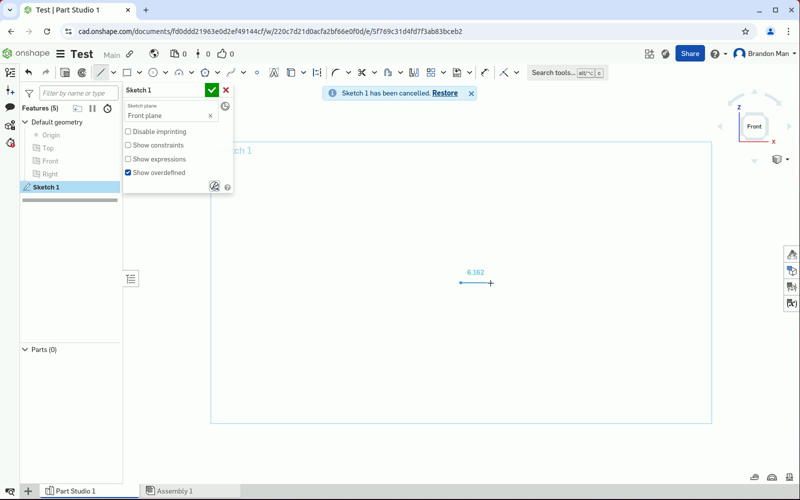
mouse_move(462, 282)
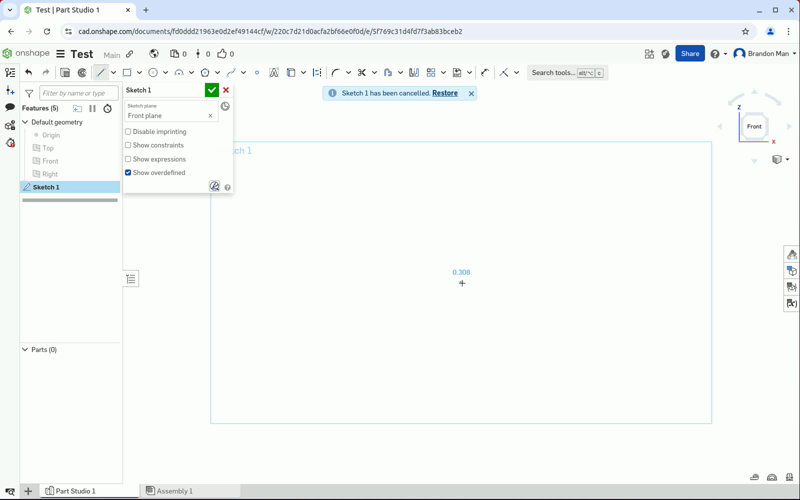
scroll(6)
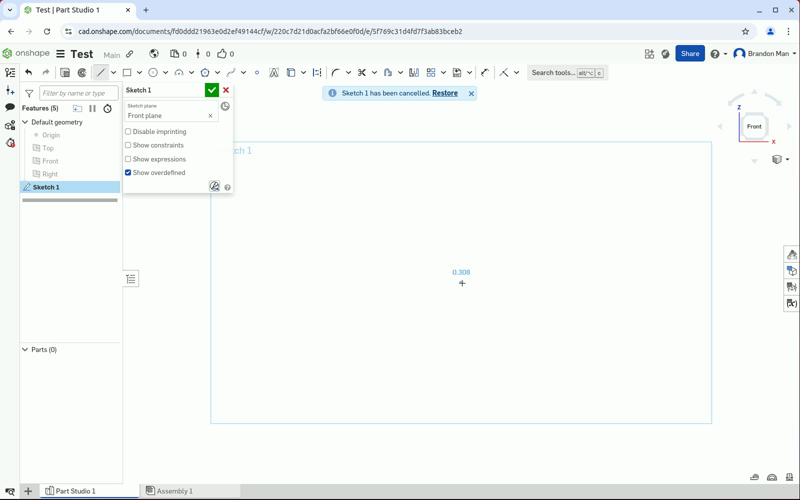
scroll(6)
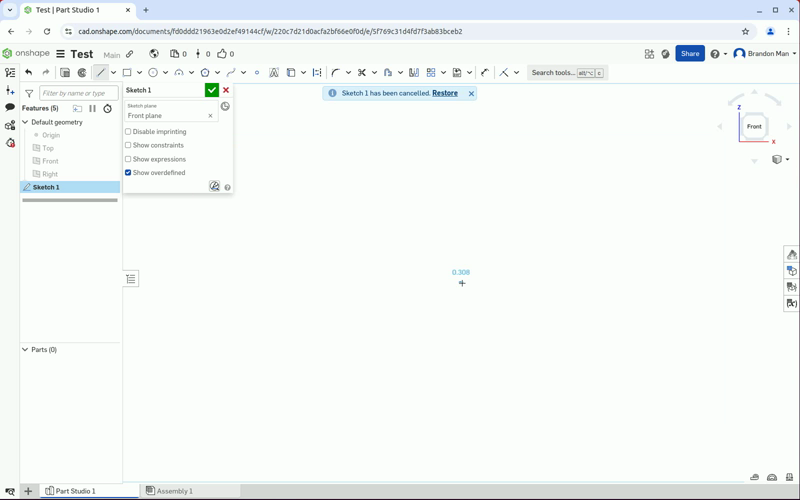
scroll(6)
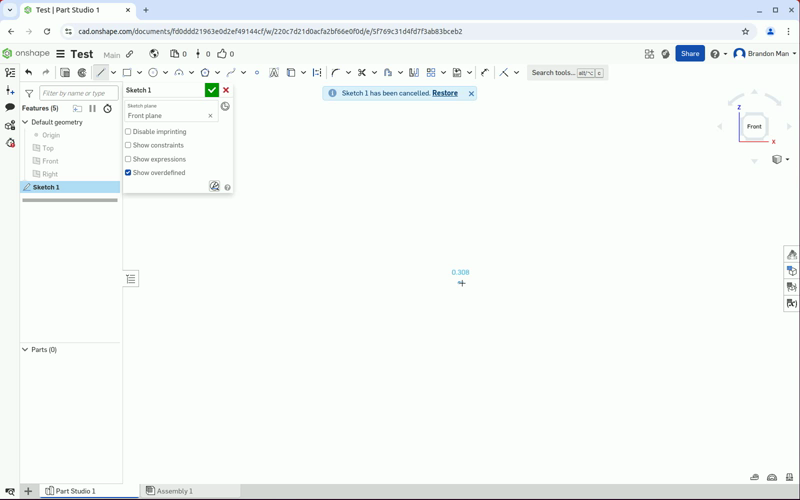
scroll(6)
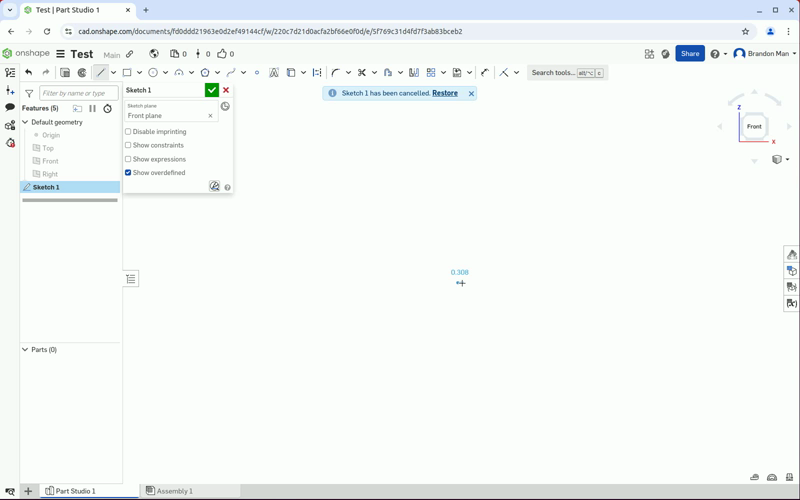
scroll(6)
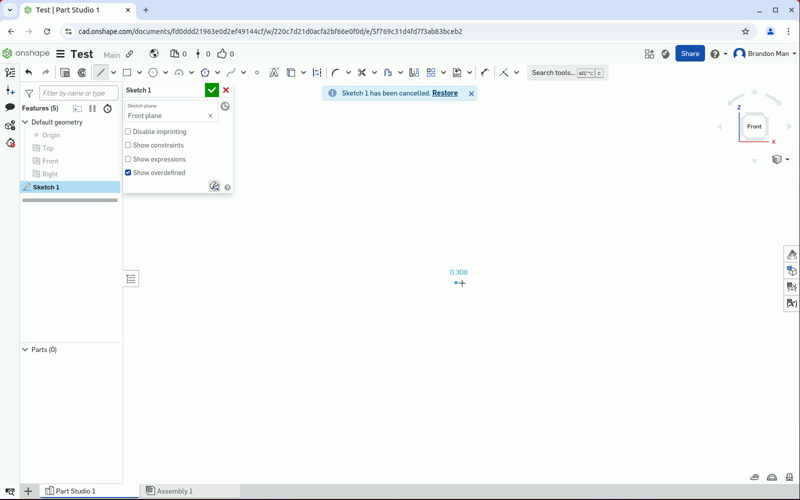
scroll(6)
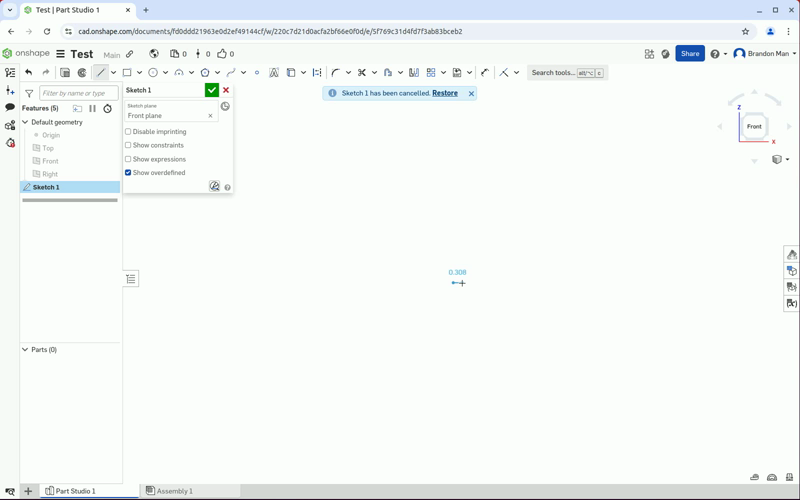
scroll(6)
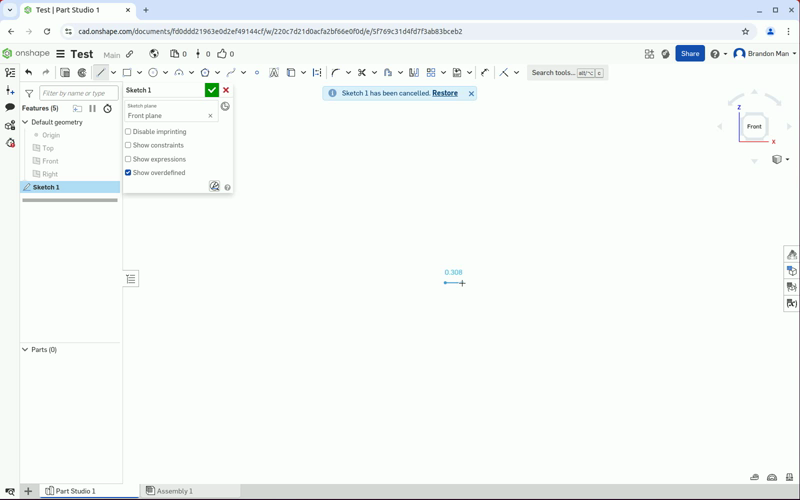
click(462, 282)
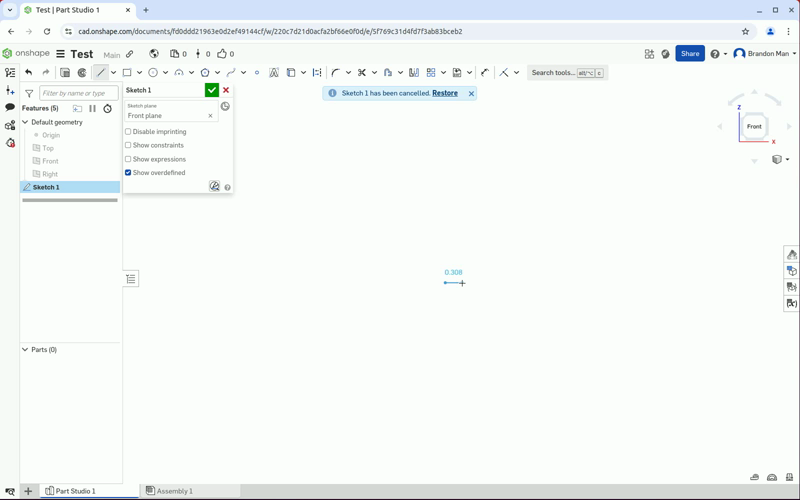
scroll(-6)
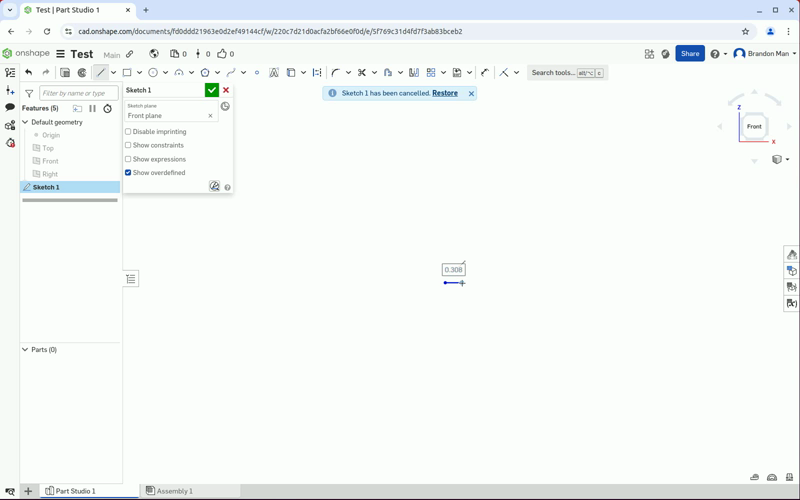
scroll(-6)
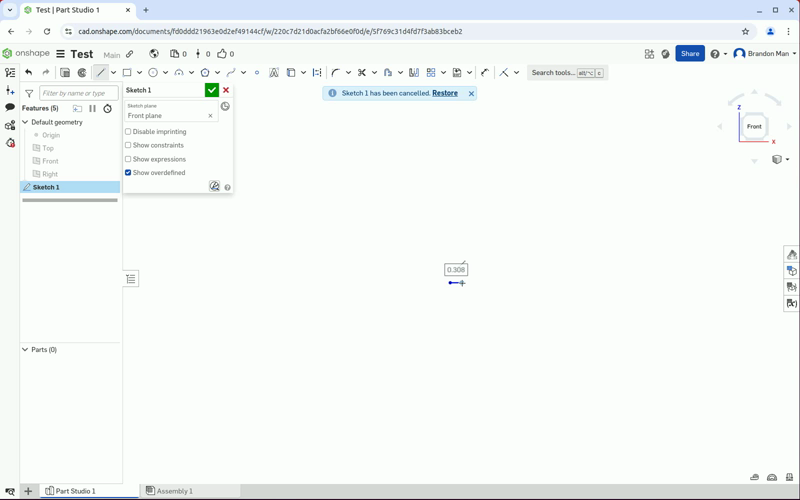
scroll(-6)
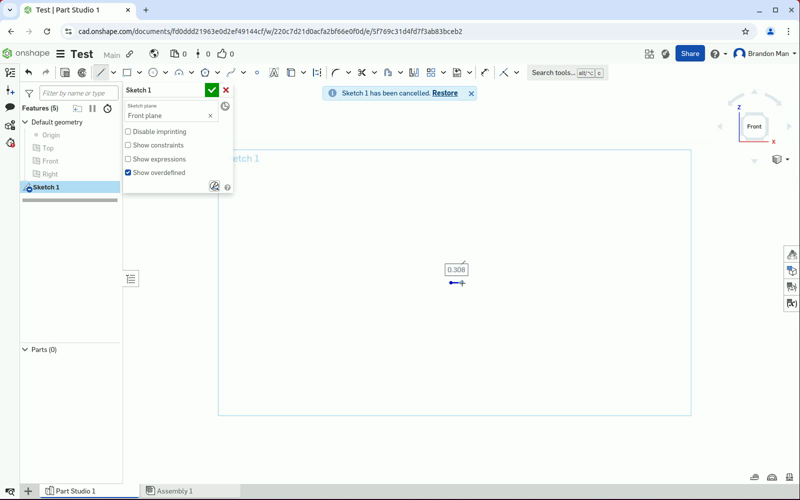
scroll(-6)
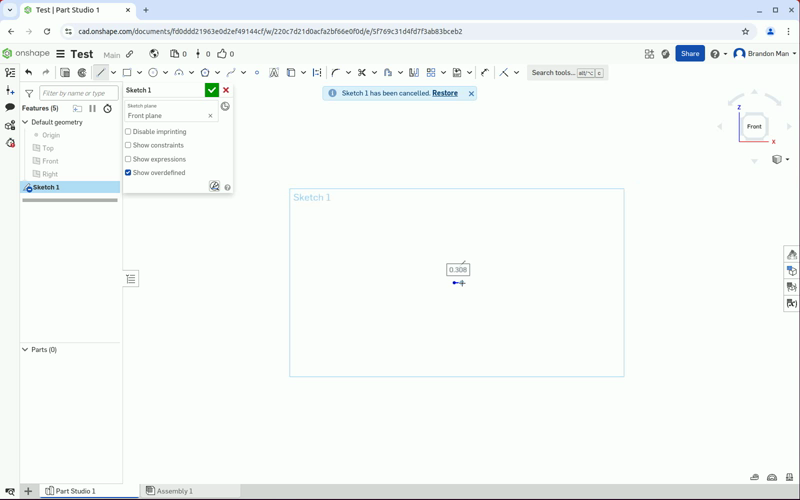
scroll(-6)
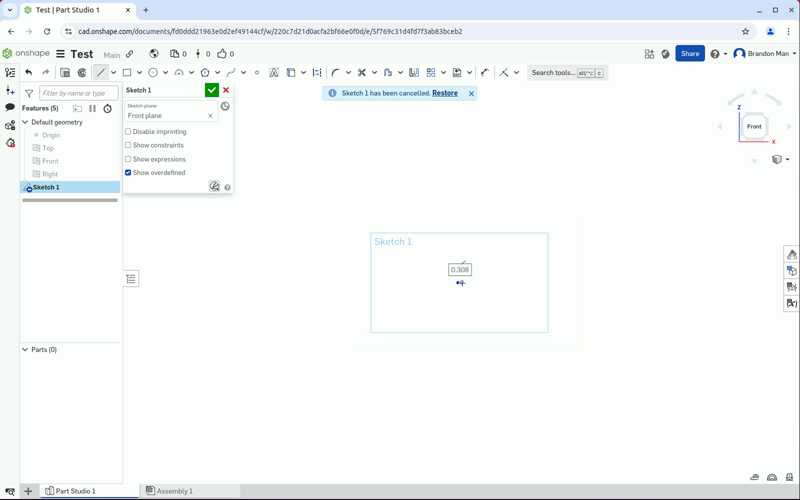
scroll(-6)
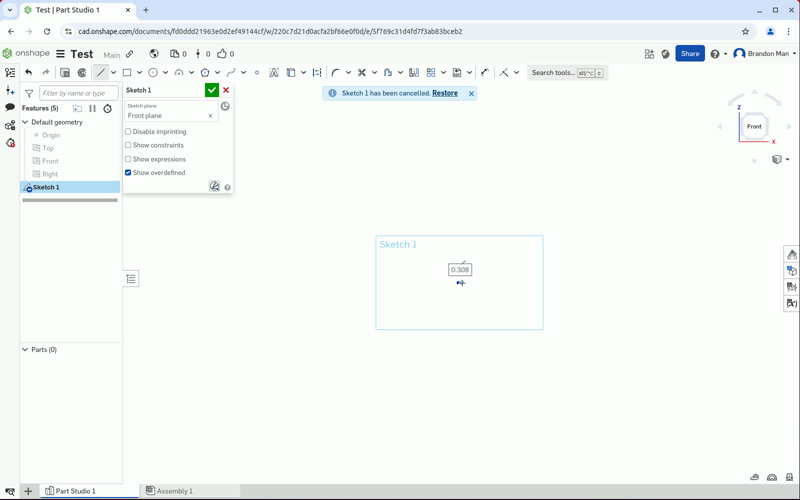
scroll(-6)
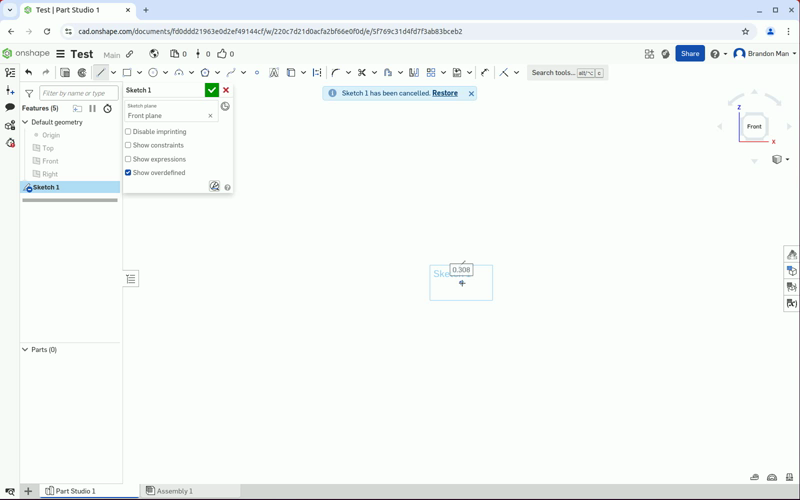
key_up(shift)
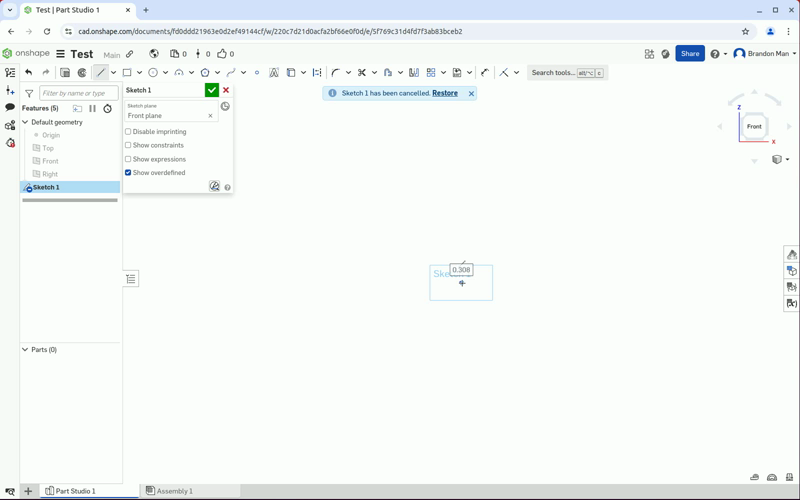
key_down(shift)
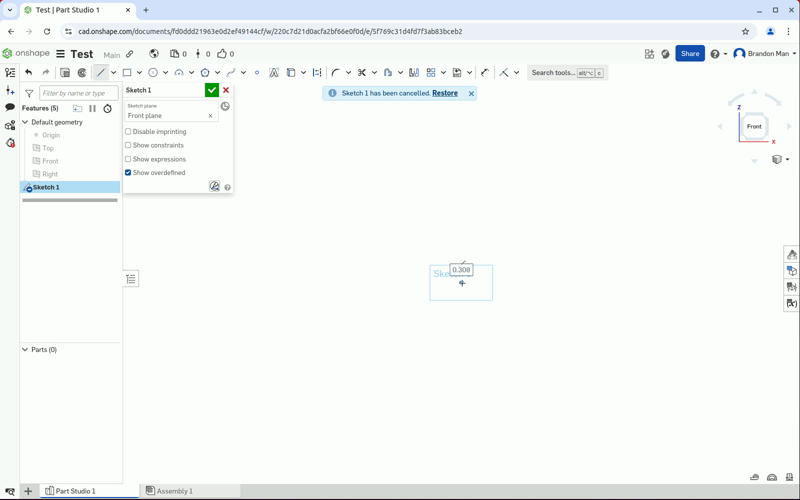
mouse_move(462, 216)
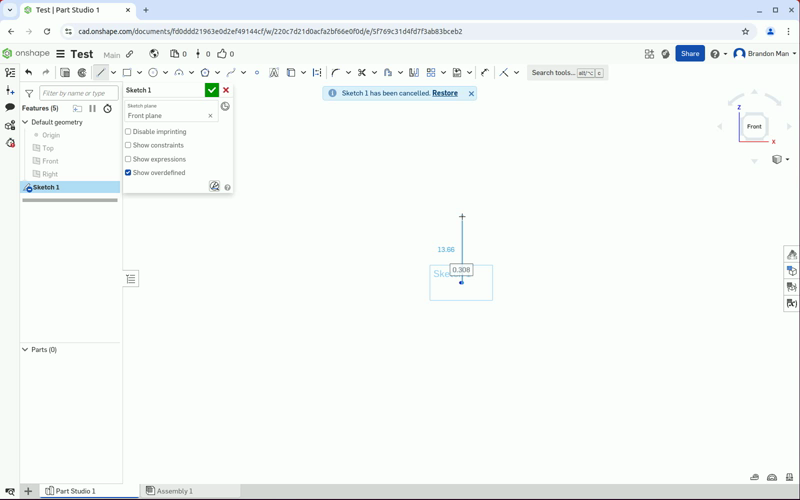
click(462, 216)
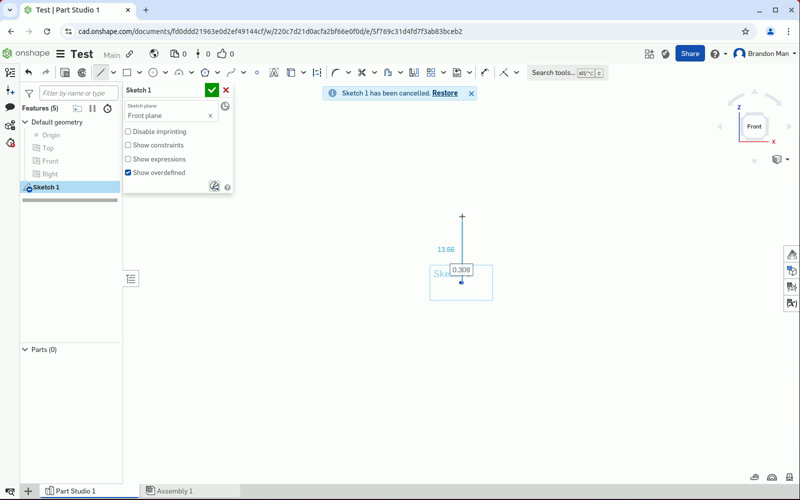
key_up(shift)
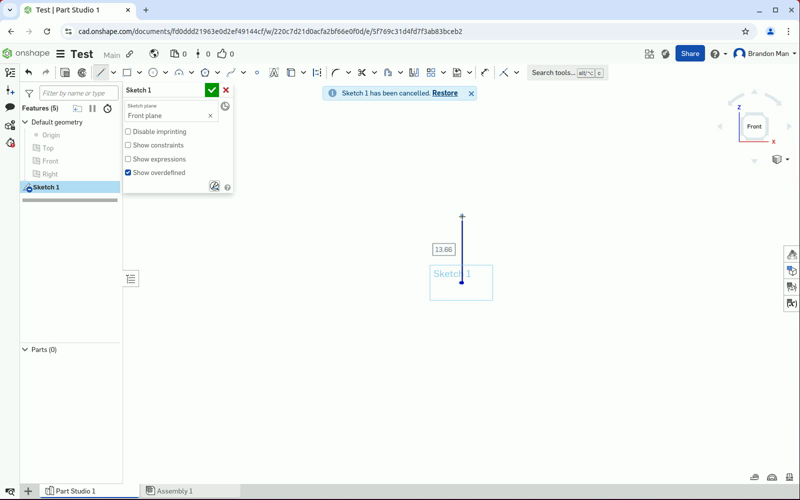
key_down(shift)
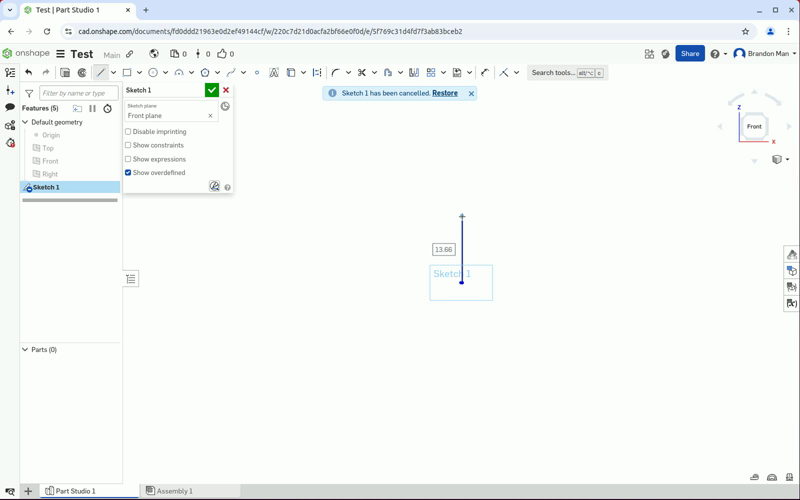
mouse_move(534, 216)
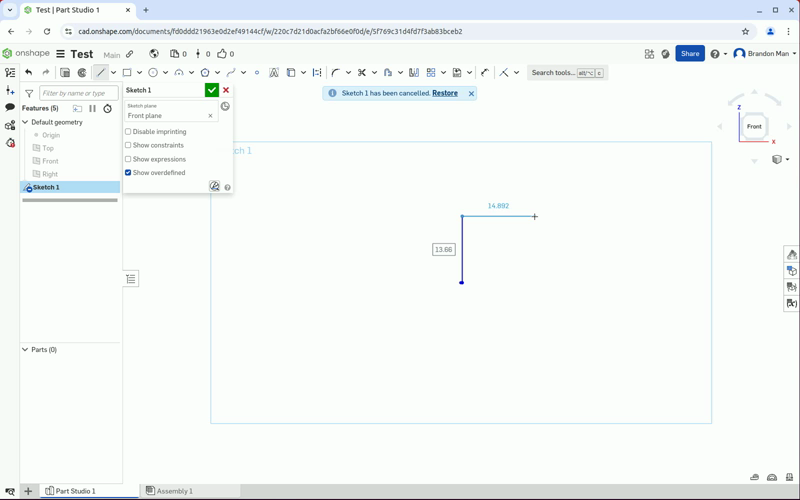
click(534, 216)
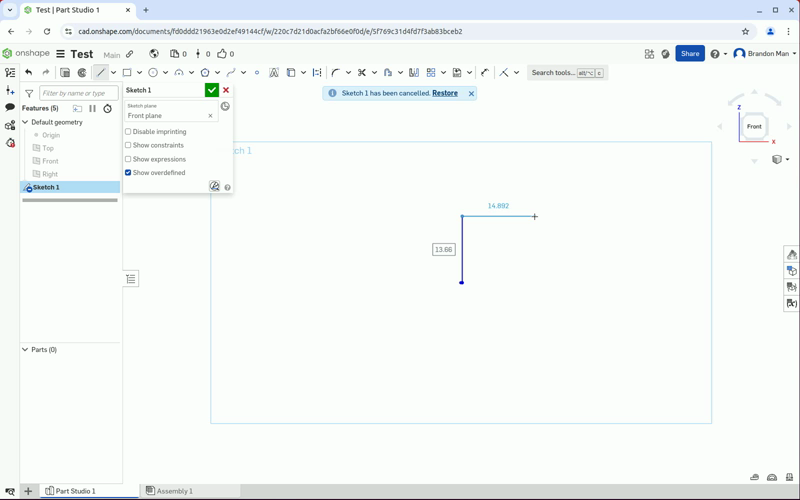
key_up(shift)
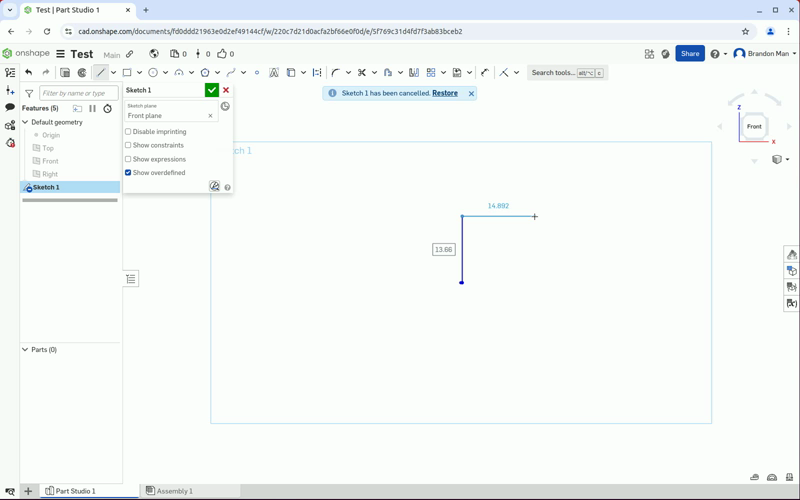
key_down(shift)
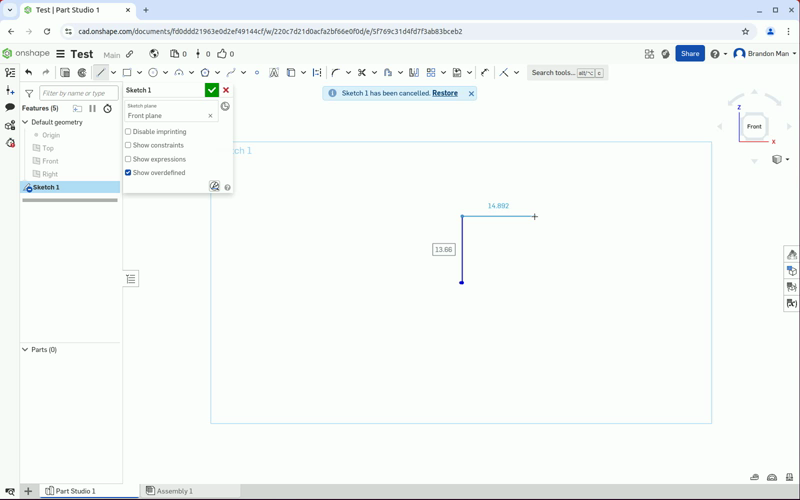
mouse_move(534, 282)
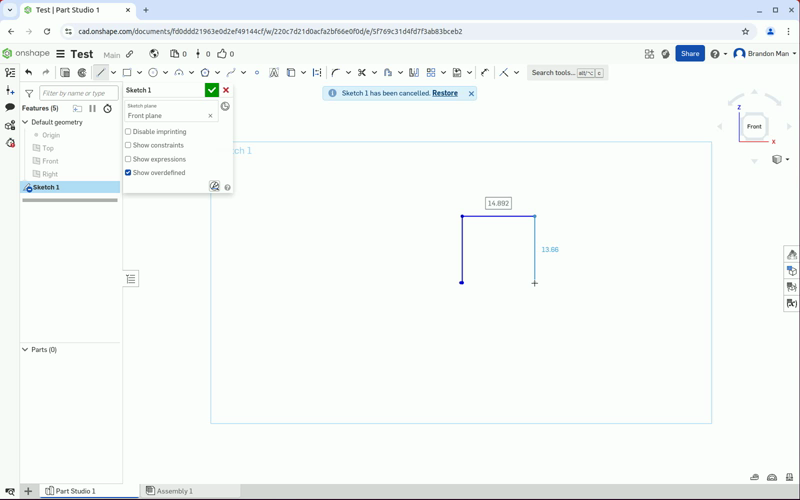
click(534, 282)
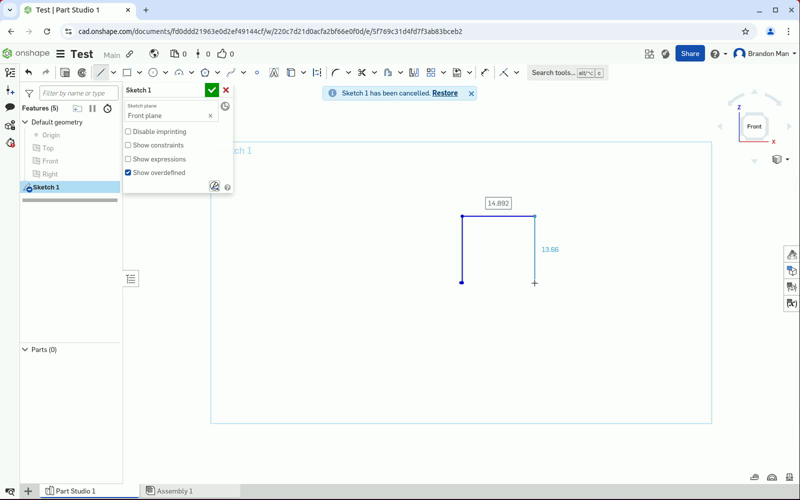
key_up(shift)
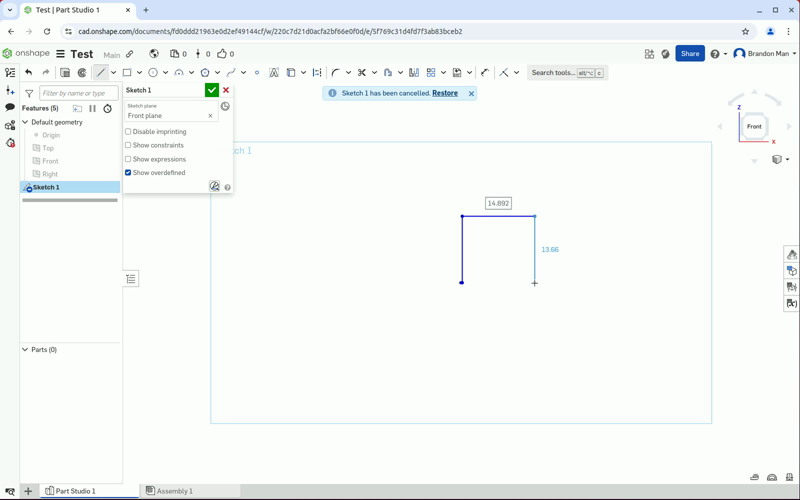
key_down(shift)
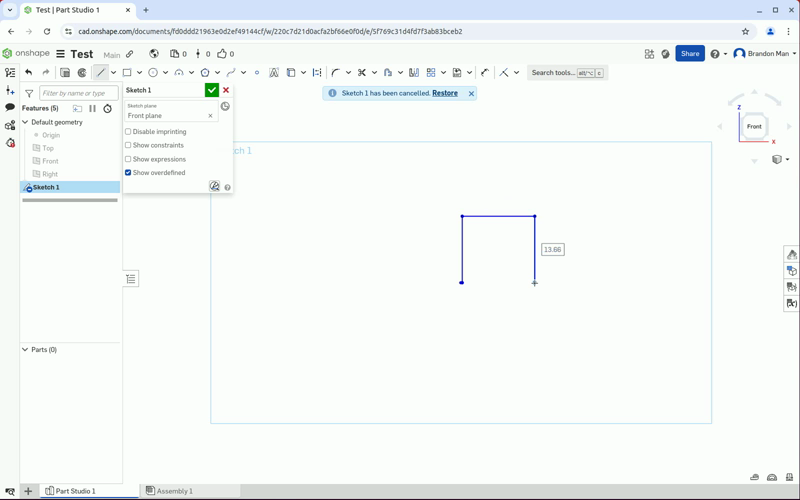
mouse_move(564, 282)
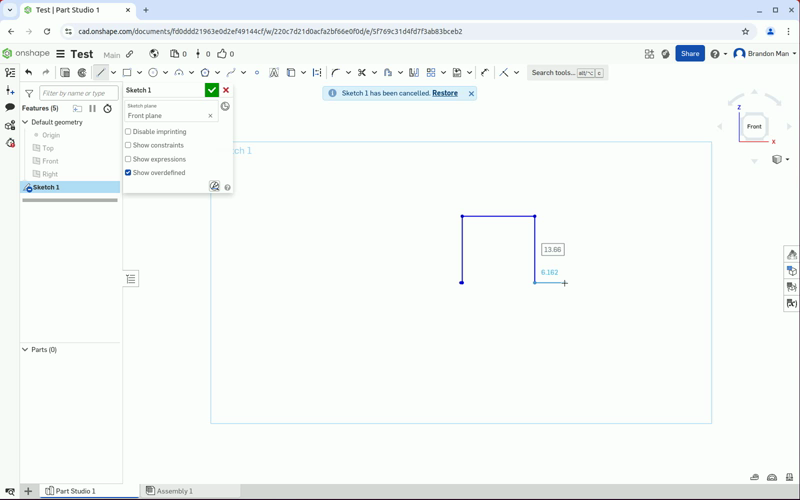
mouse_move(536, 282)
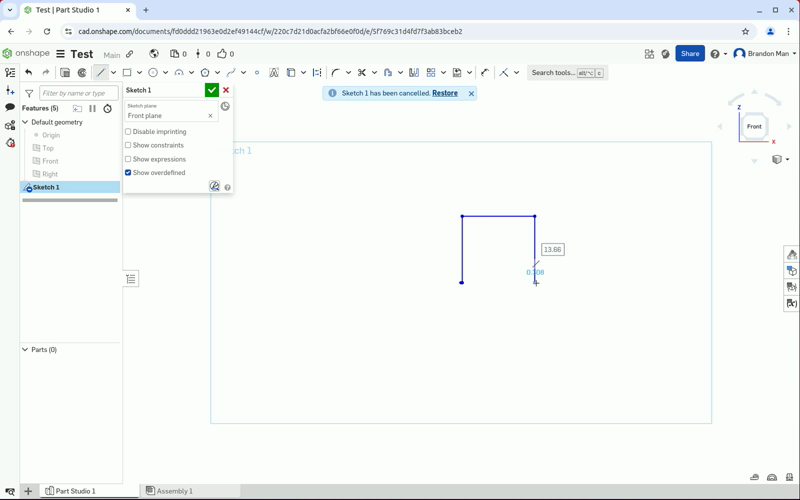
scroll(6)
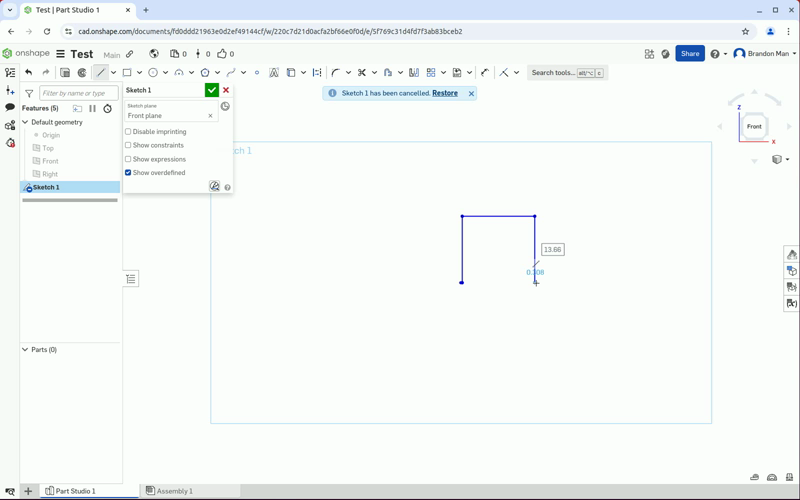
scroll(6)
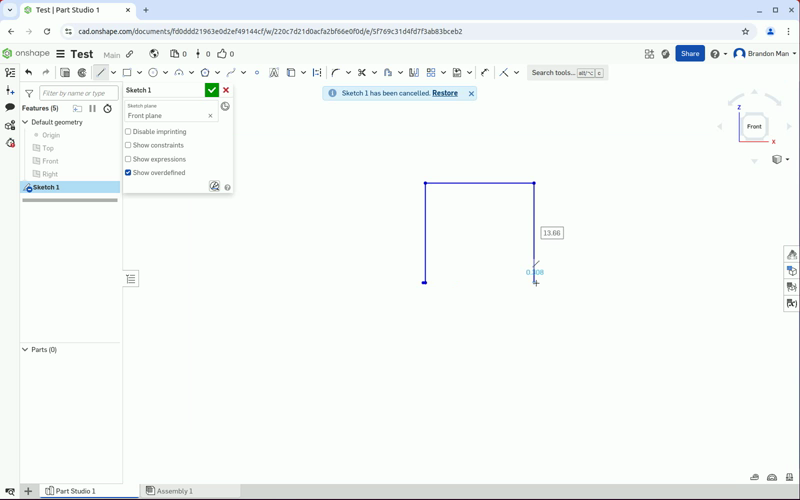
scroll(6)
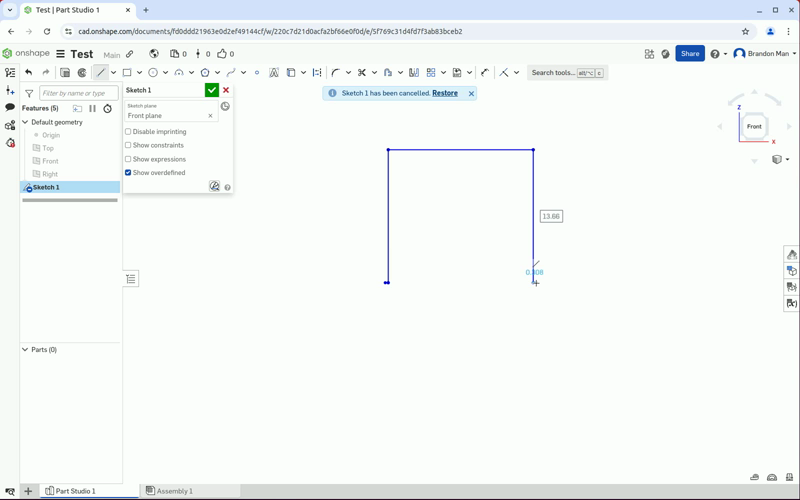
scroll(6)
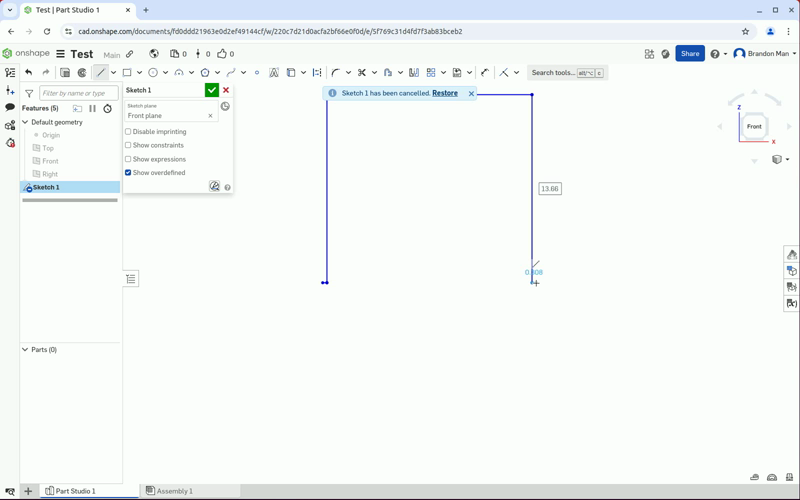
scroll(6)
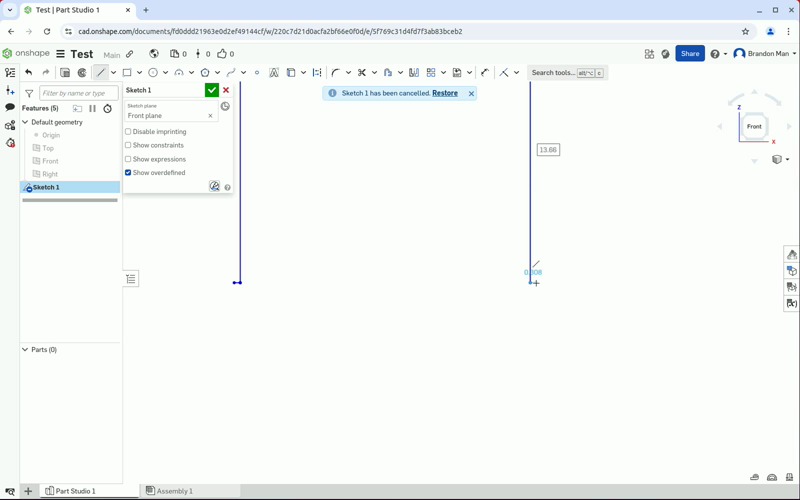
scroll(6)
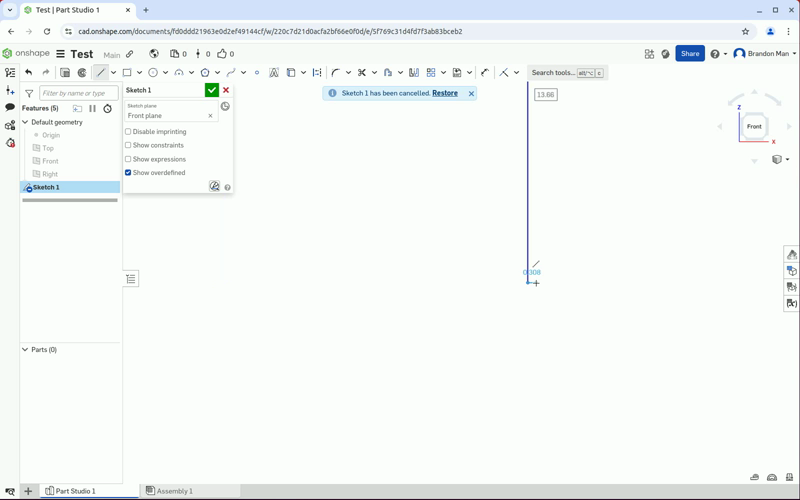
scroll(6)
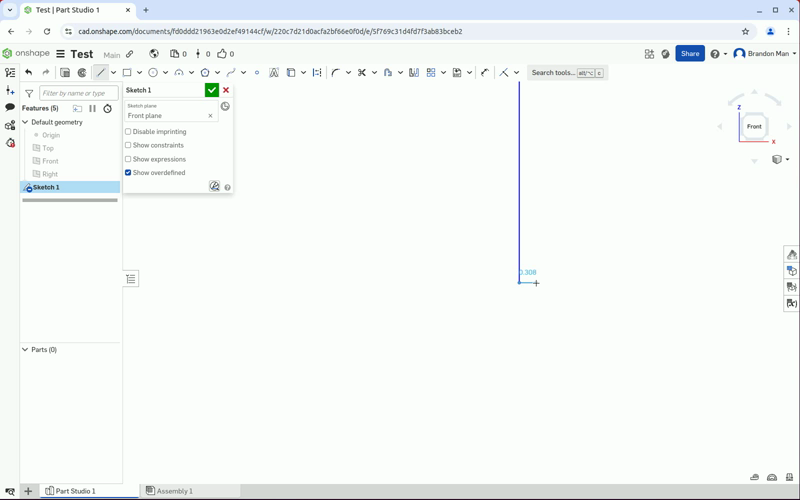
click(536, 282)
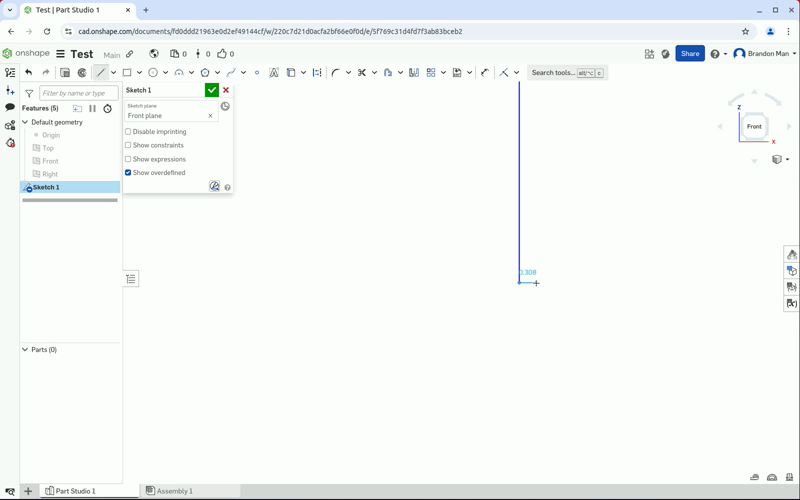
scroll(-6)
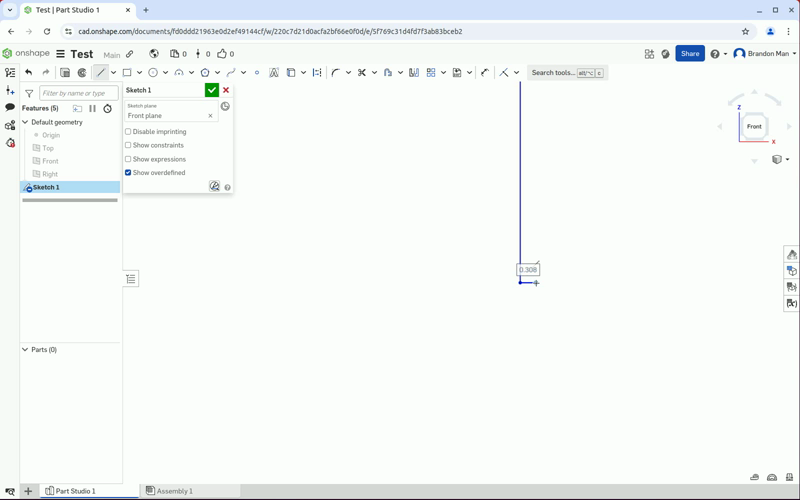
scroll(-6)
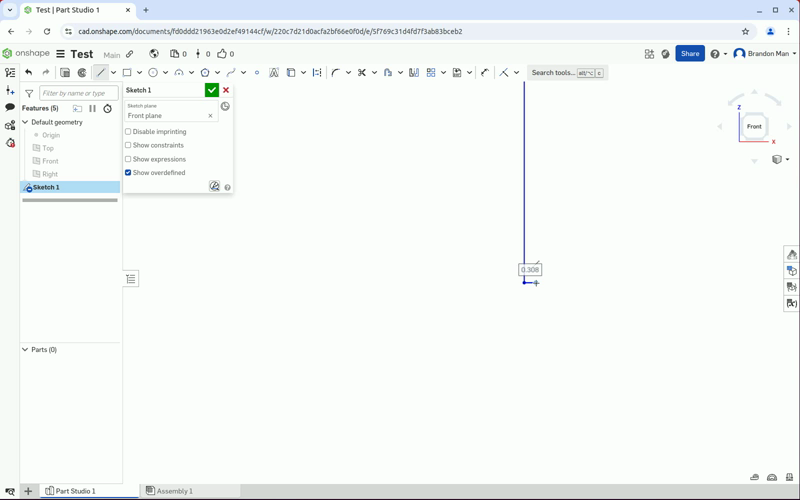
scroll(-6)
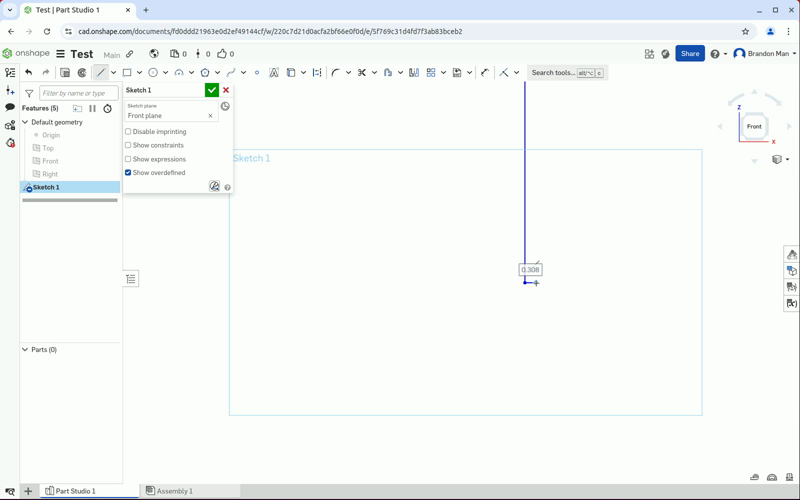
scroll(-6)
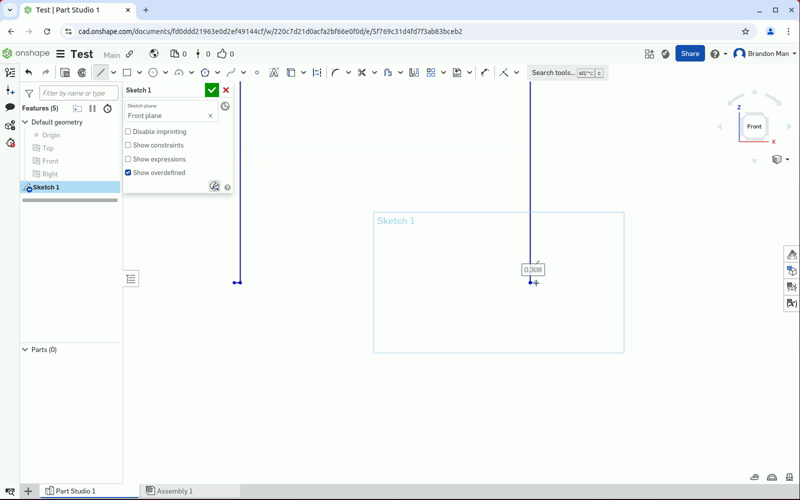
scroll(-6)
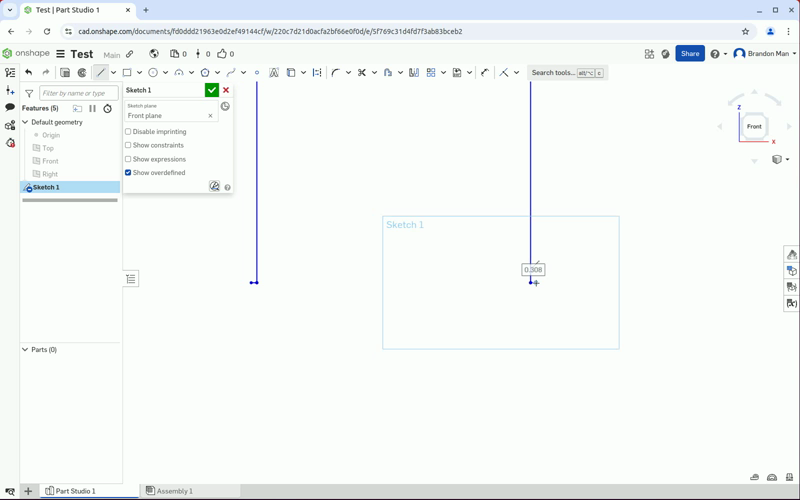
scroll(-6)
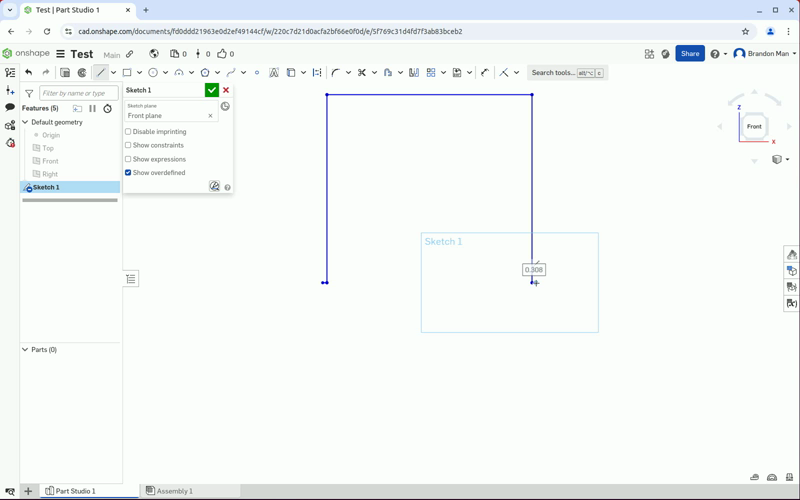
scroll(-6)
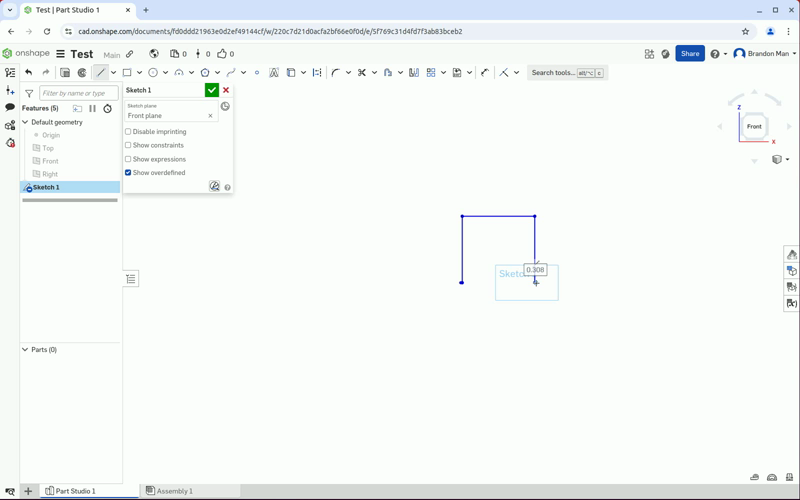
key_up(shift)
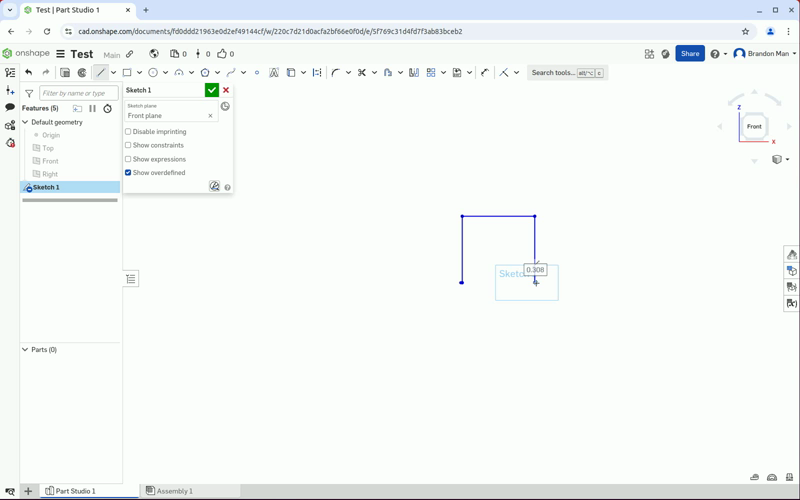
key_down(shift)
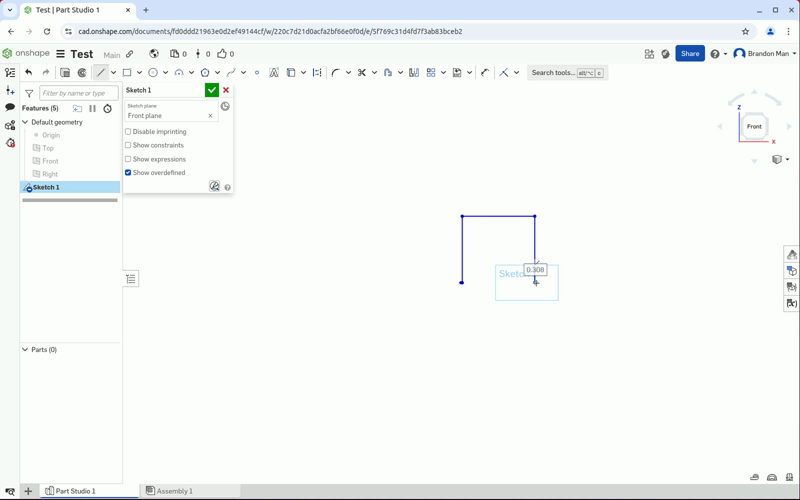
mouse_move(536, 214)
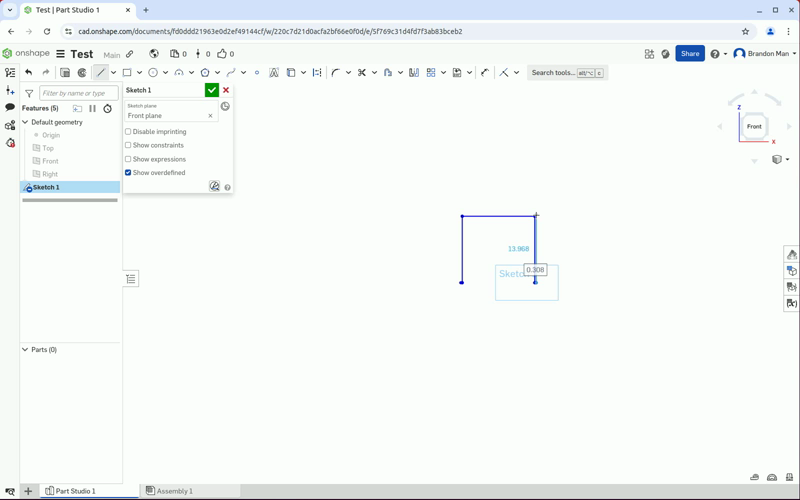
scroll(6)
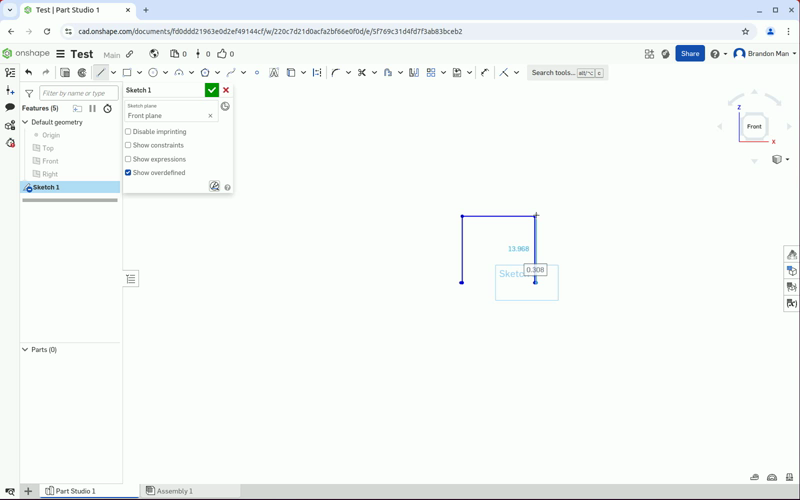
scroll(6)
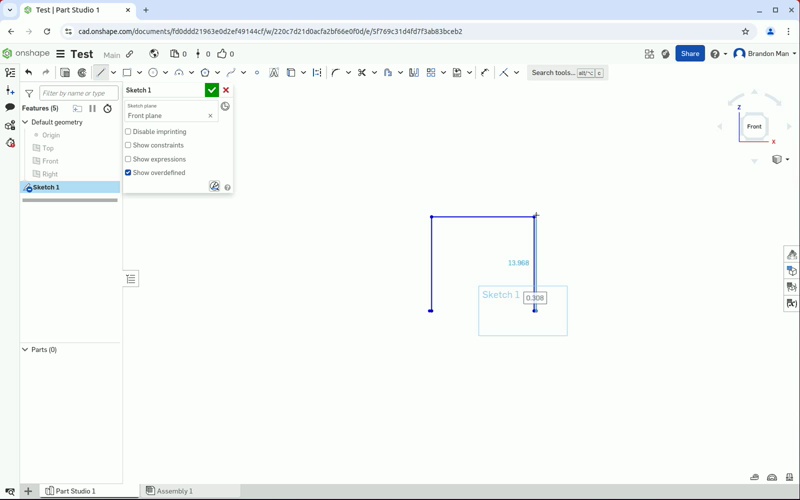
scroll(6)
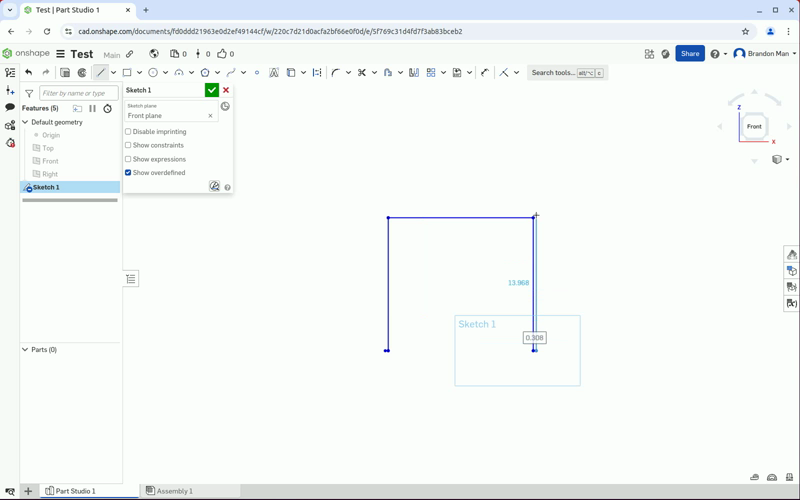
scroll(6)
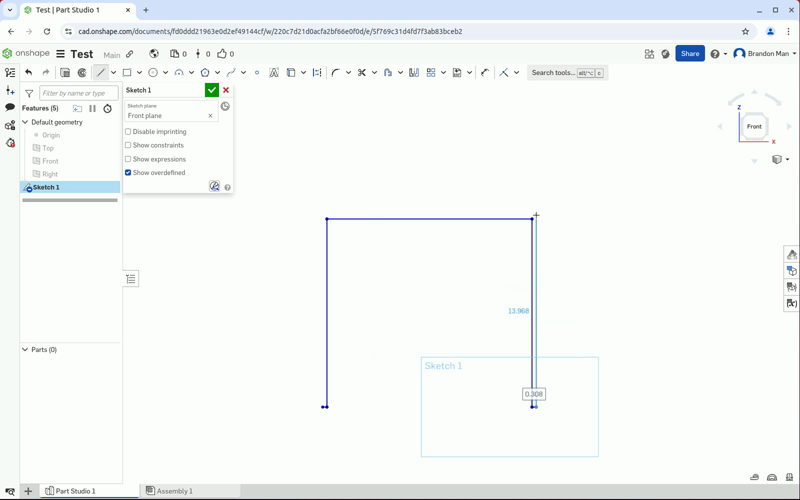
scroll(6)
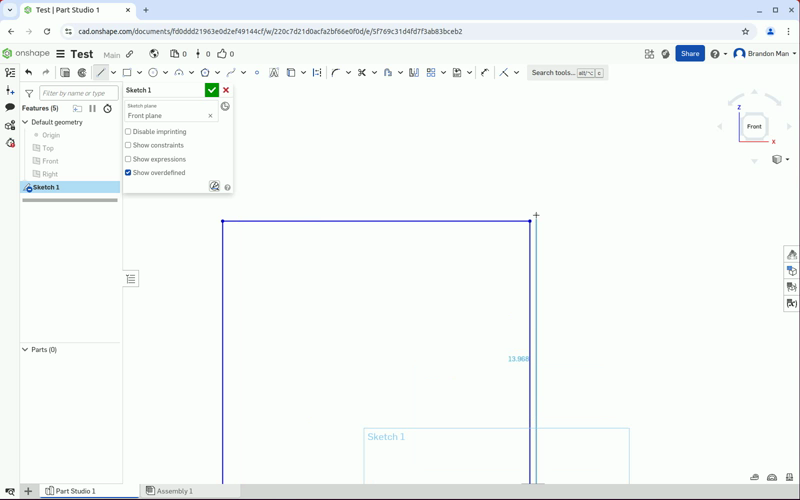
scroll(6)
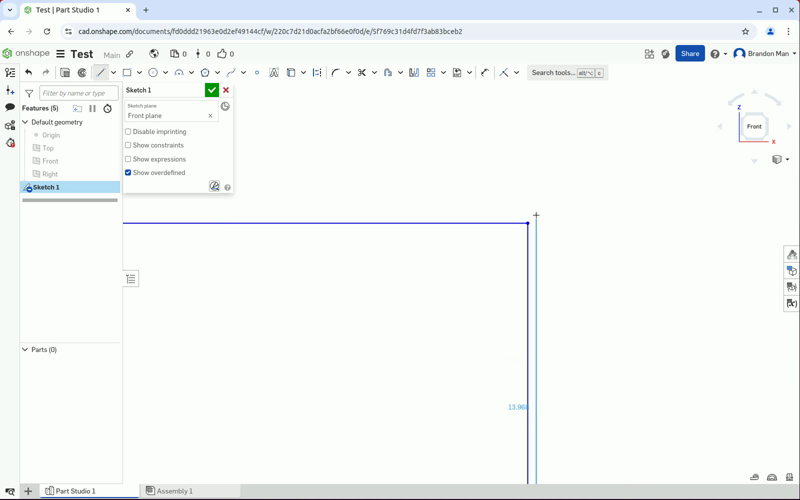
scroll(6)
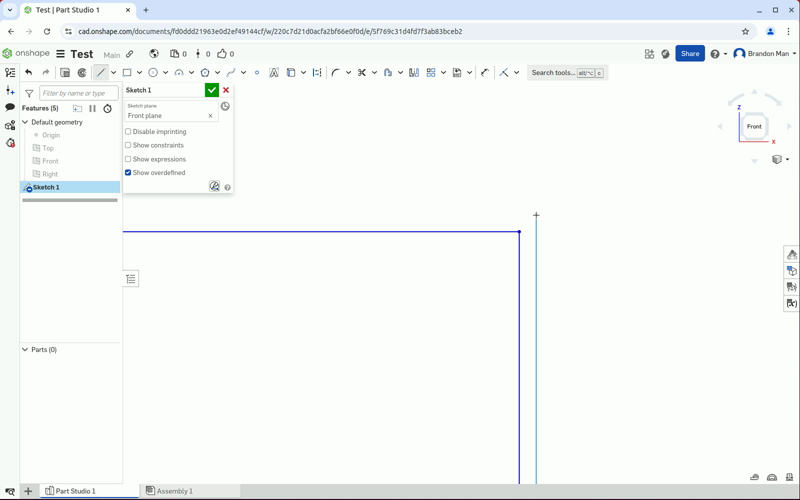
click(536, 214)
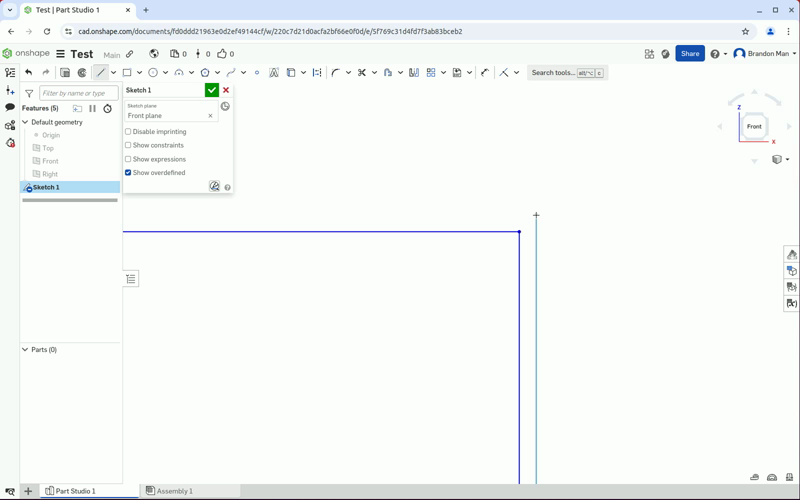
scroll(-6)
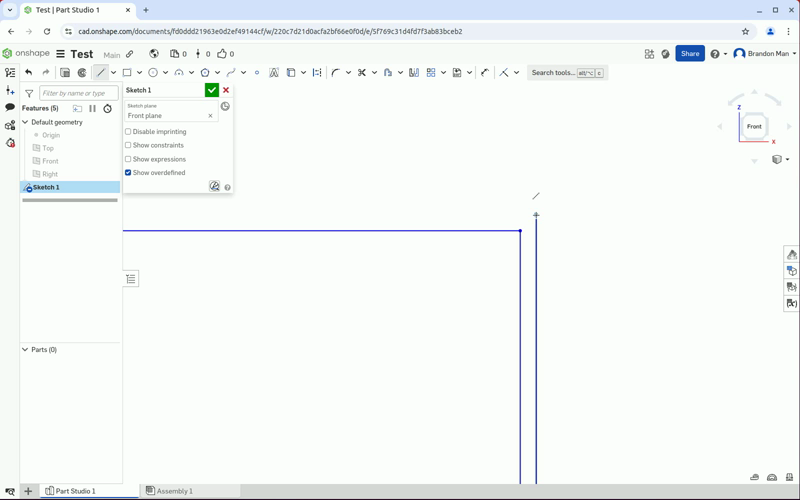
scroll(-6)
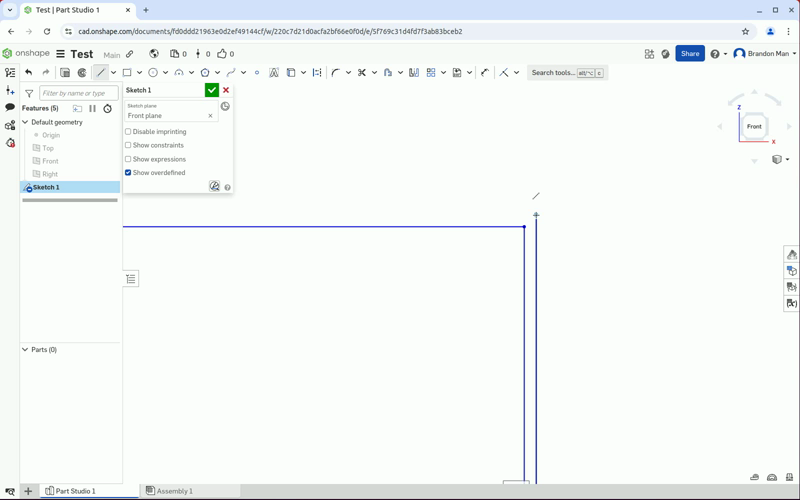
scroll(-6)
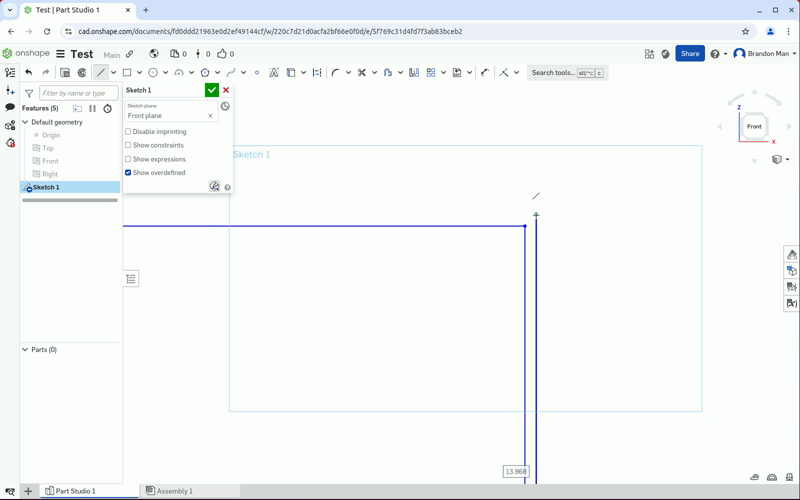
scroll(-6)
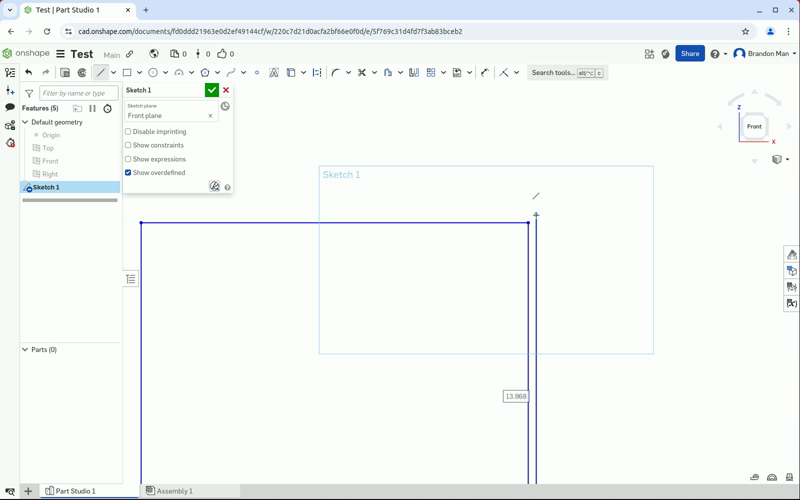
scroll(-6)
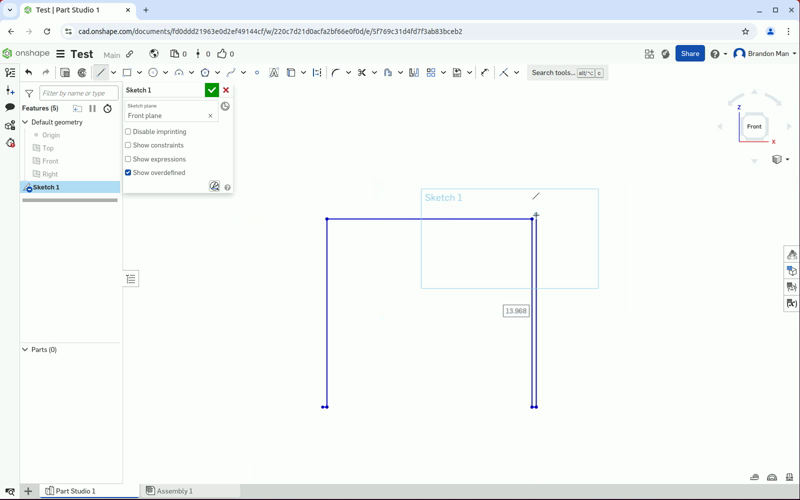
scroll(-6)
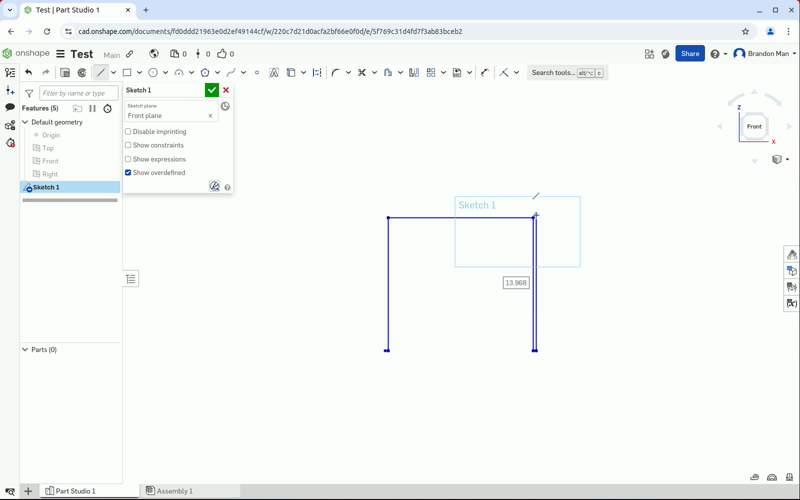
scroll(-6)
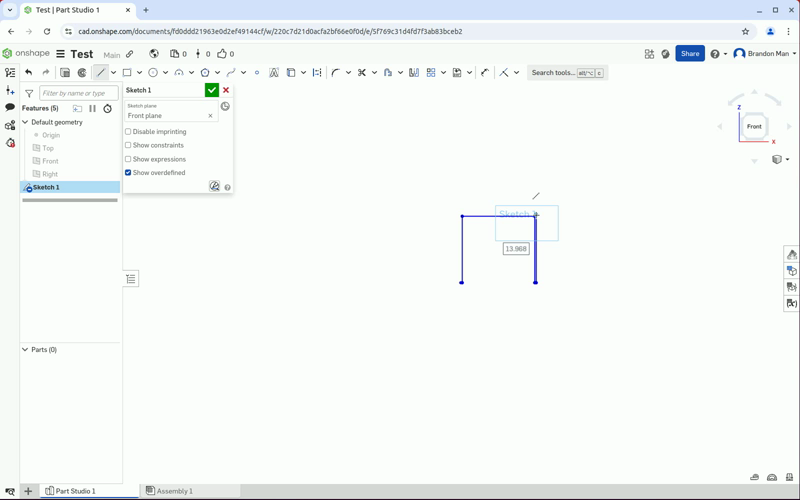
key_up(shift)
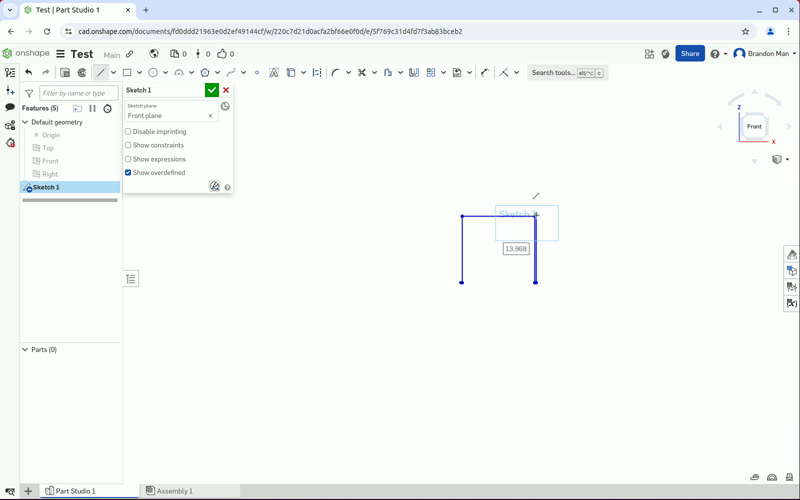
key_down(shift)
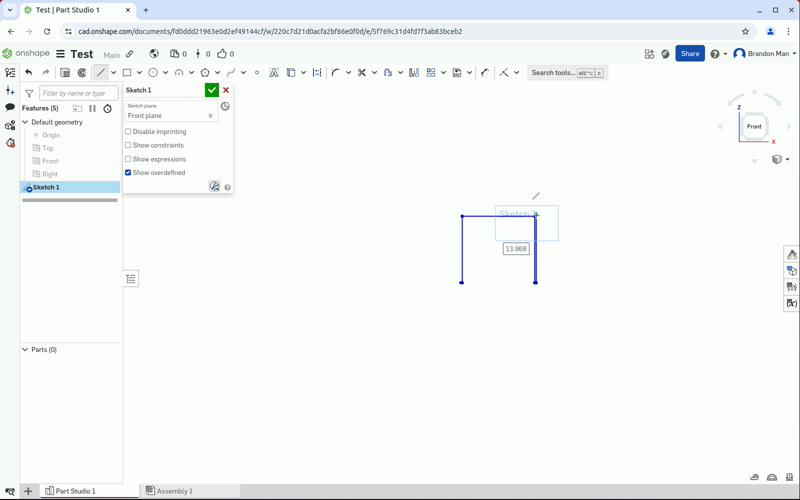
mouse_move(460, 214)
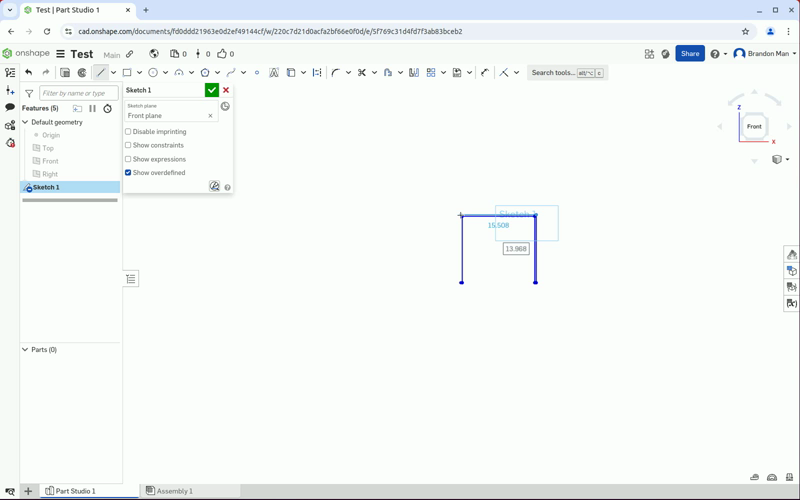
scroll(6)
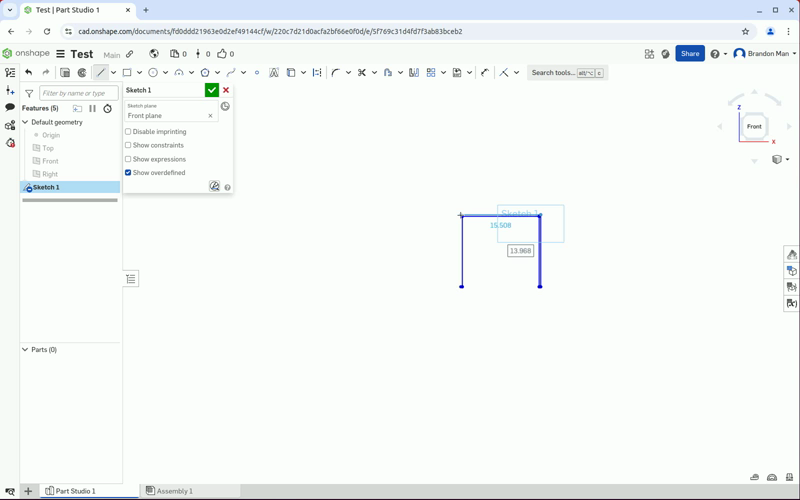
scroll(6)
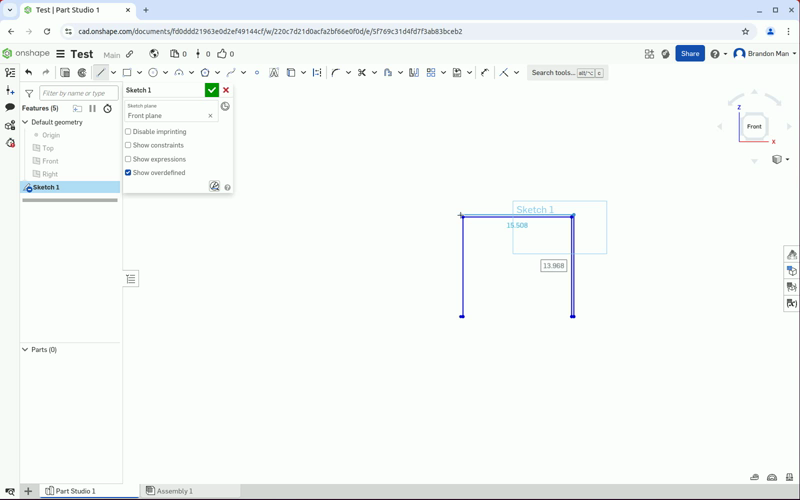
scroll(6)
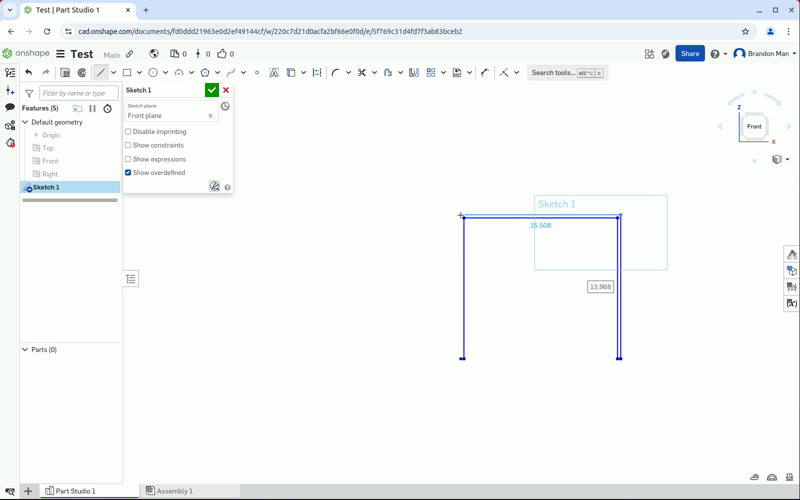
scroll(6)
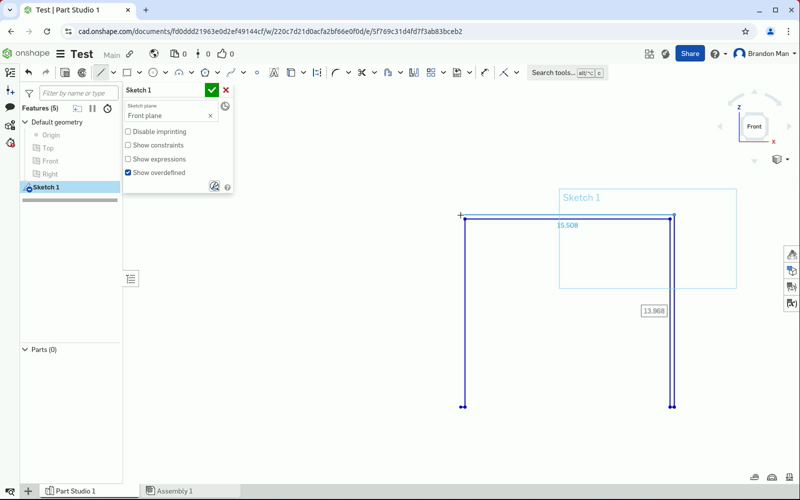
scroll(6)
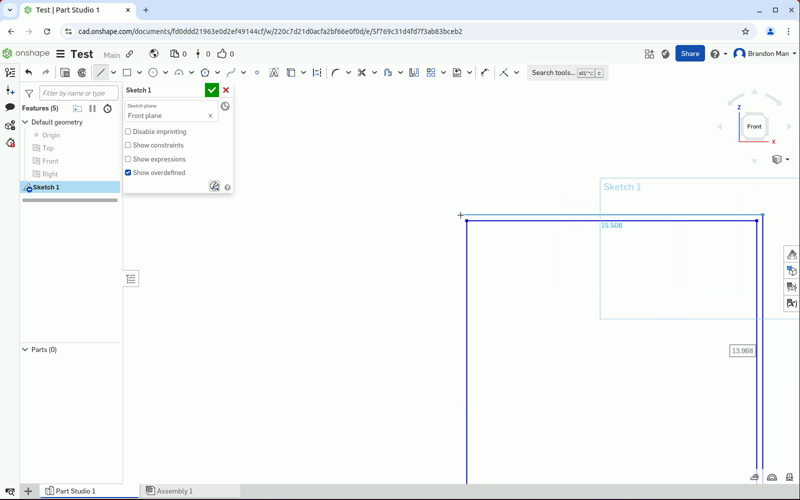
scroll(6)
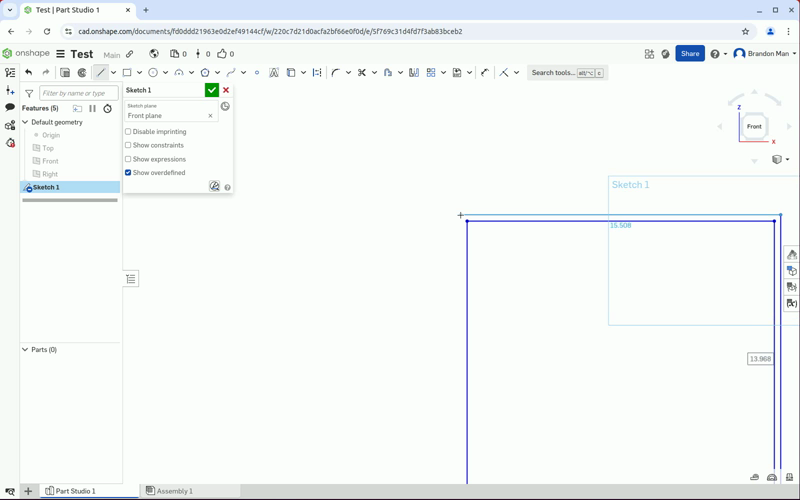
scroll(6)
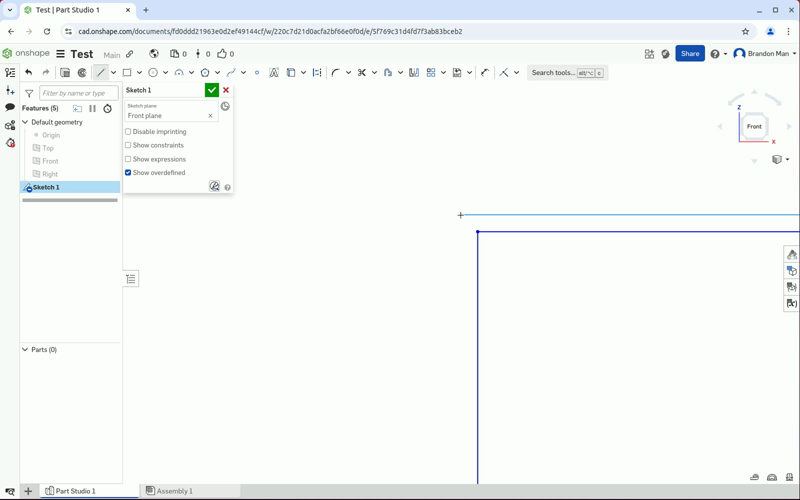
click(460, 214)
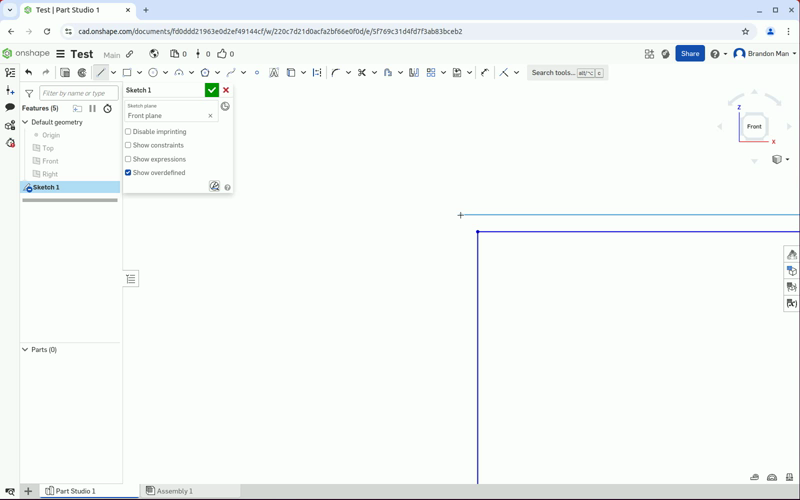
scroll(-6)
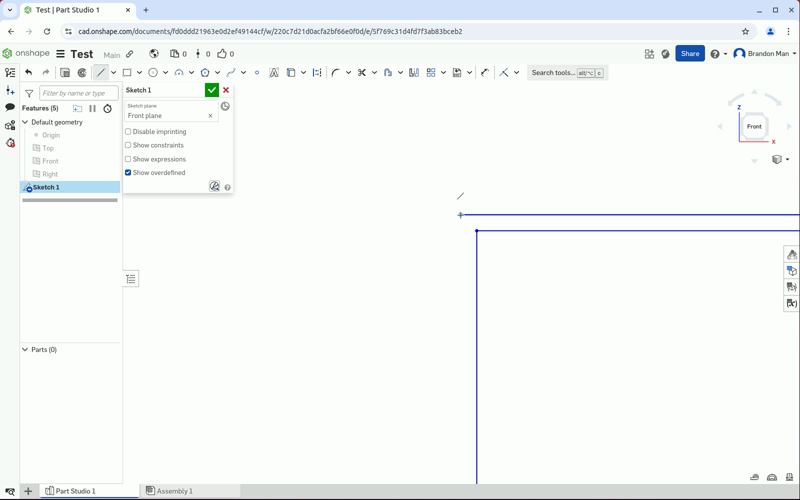
scroll(-6)
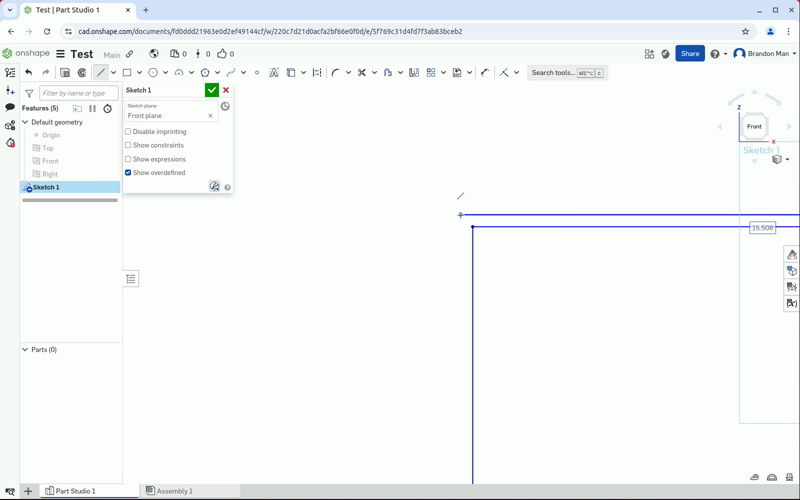
scroll(-6)
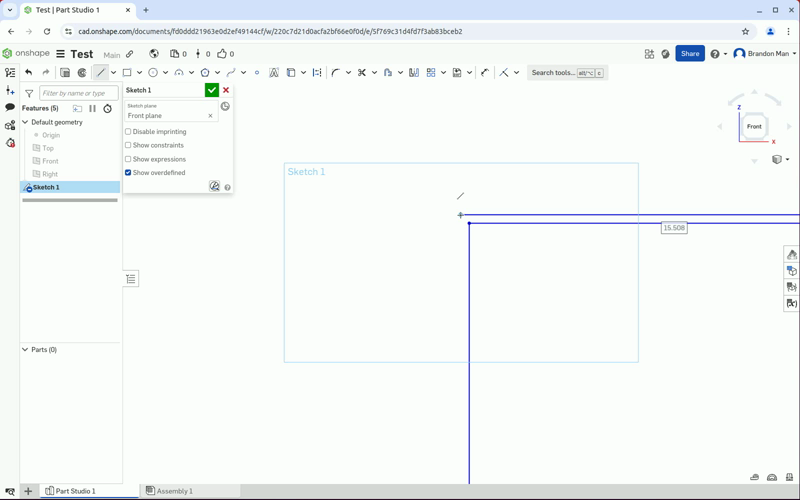
scroll(-6)
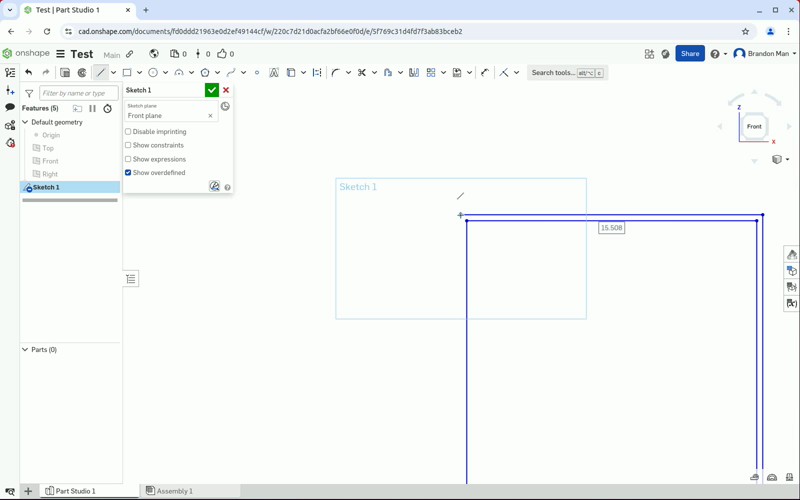
scroll(-6)
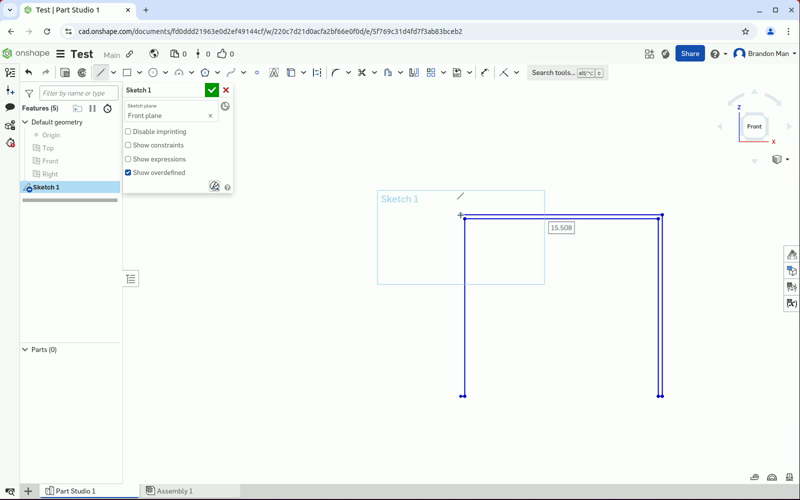
scroll(-6)
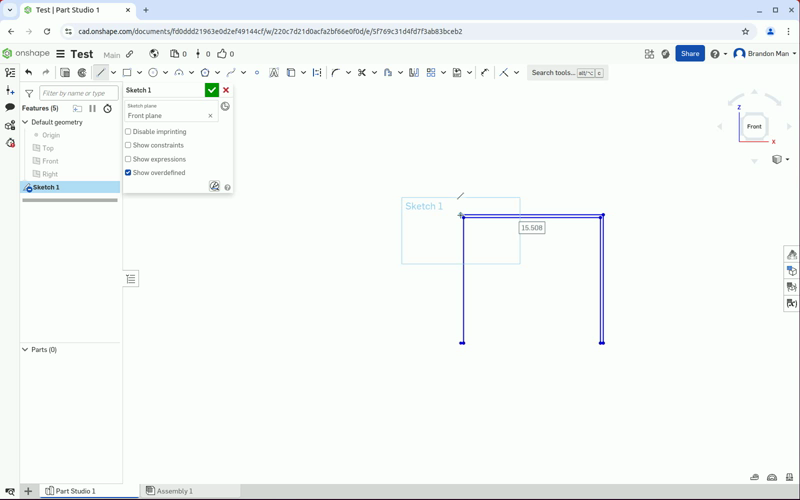
scroll(-6)
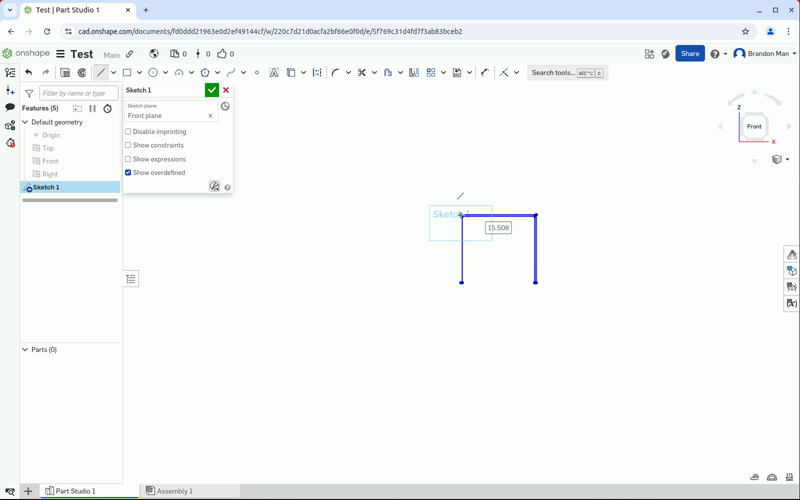
key_up(shift)
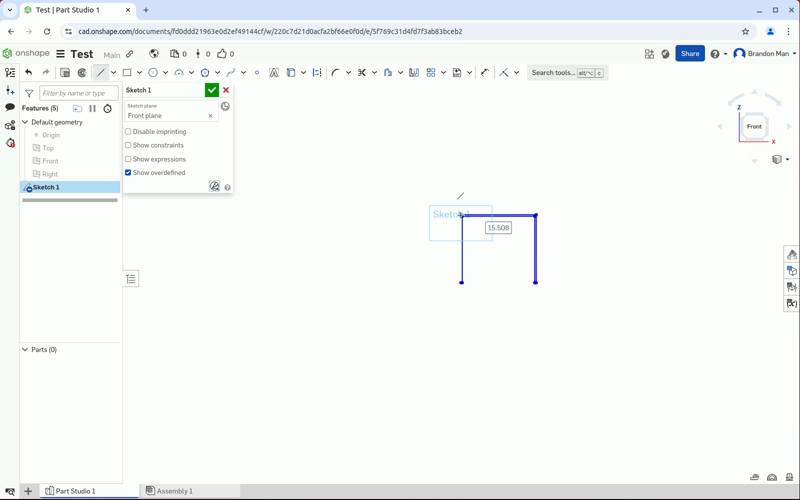
key_down(shift)
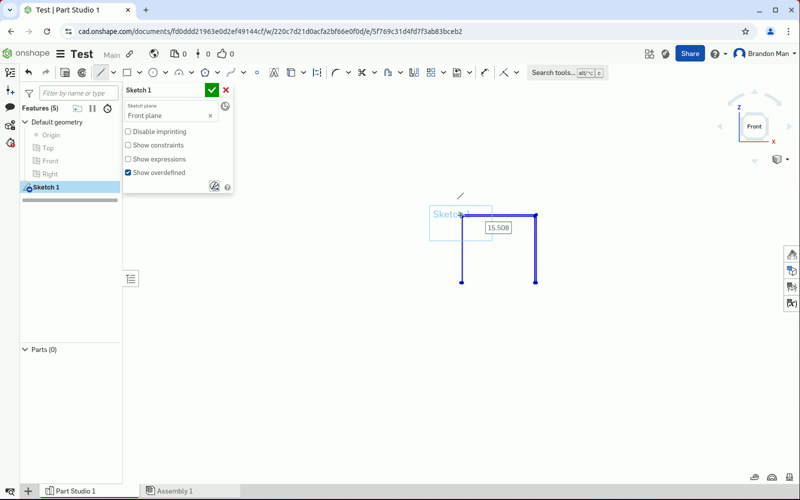
mouse_move(460, 282)
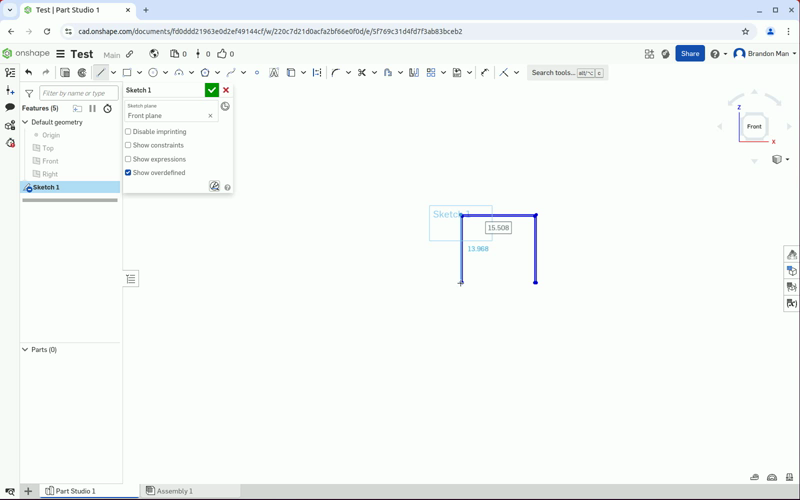
scroll(6)
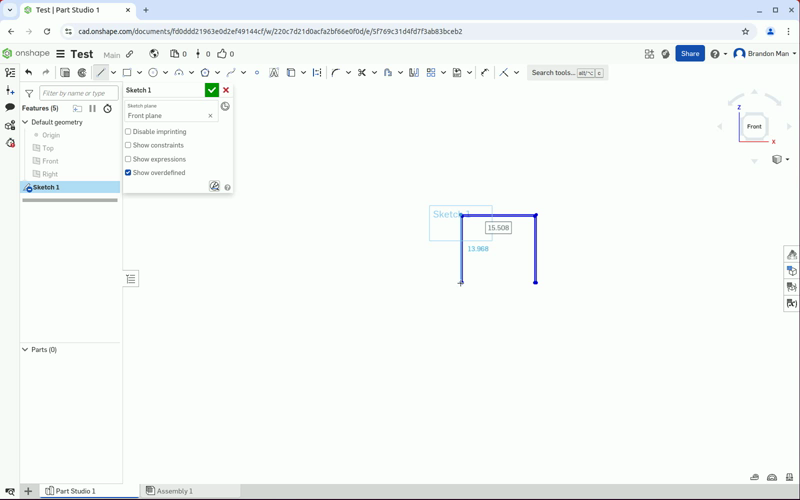
scroll(6)
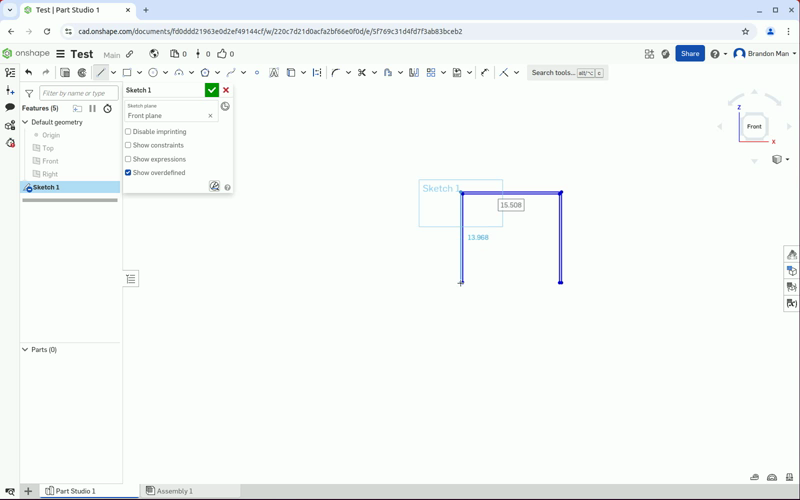
scroll(6)
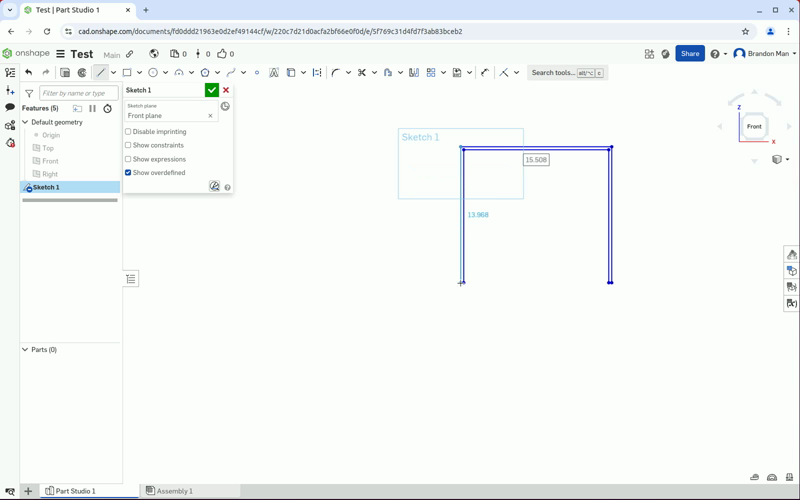
scroll(6)
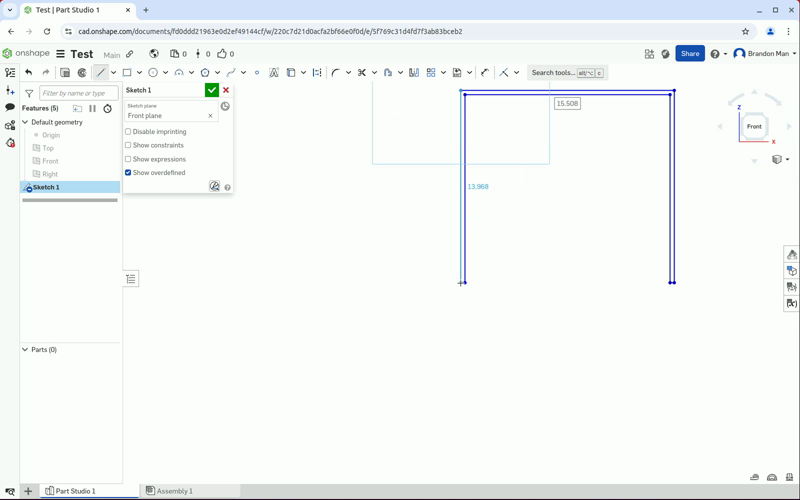
scroll(6)
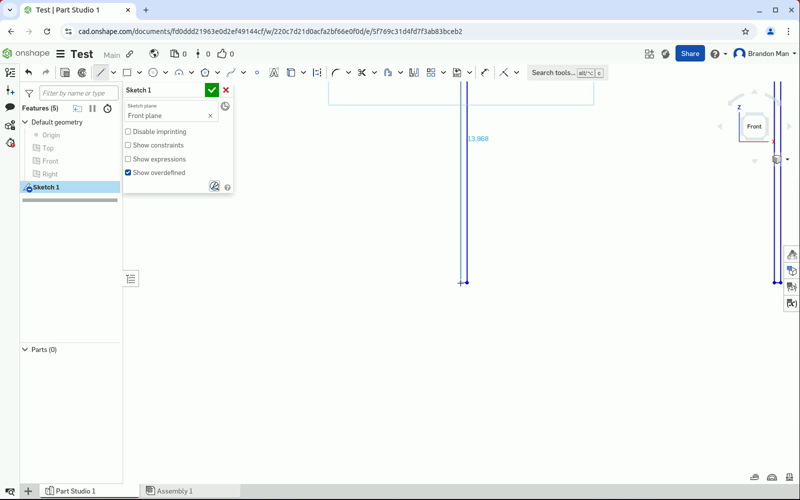
scroll(6)
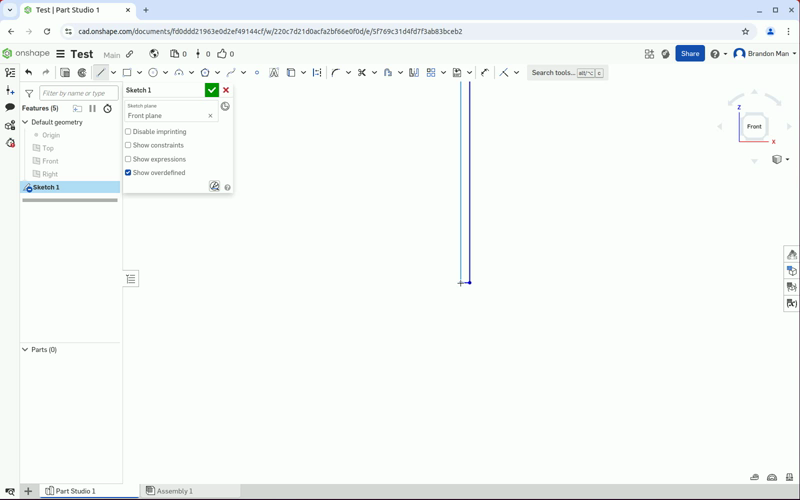
scroll(6)
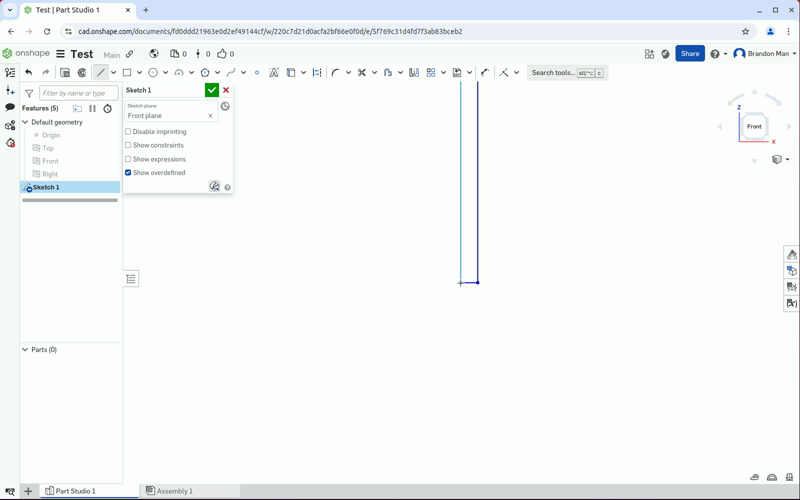
key_up(shift)
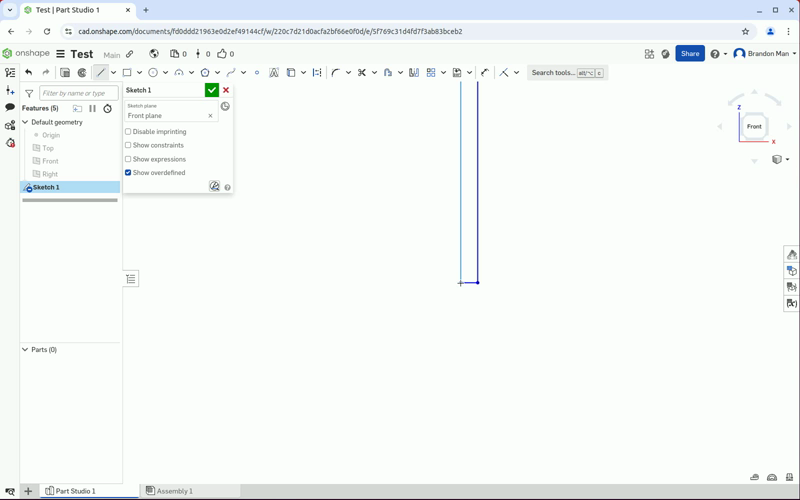
click(460, 282)
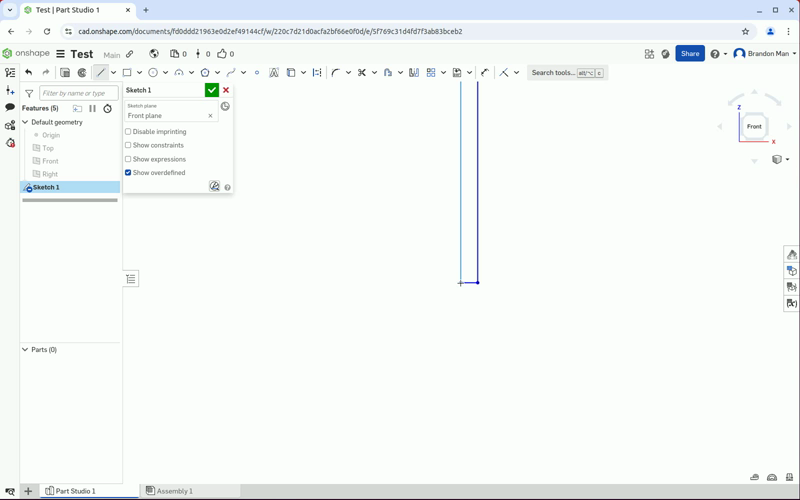
scroll(-6)
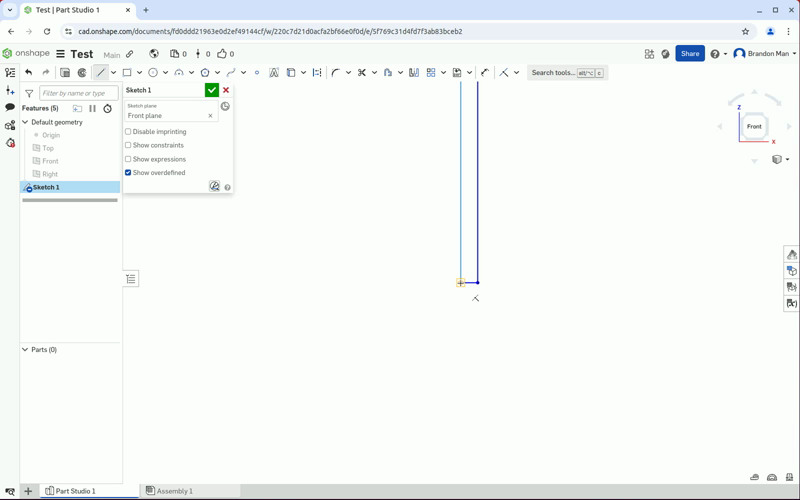
scroll(-6)
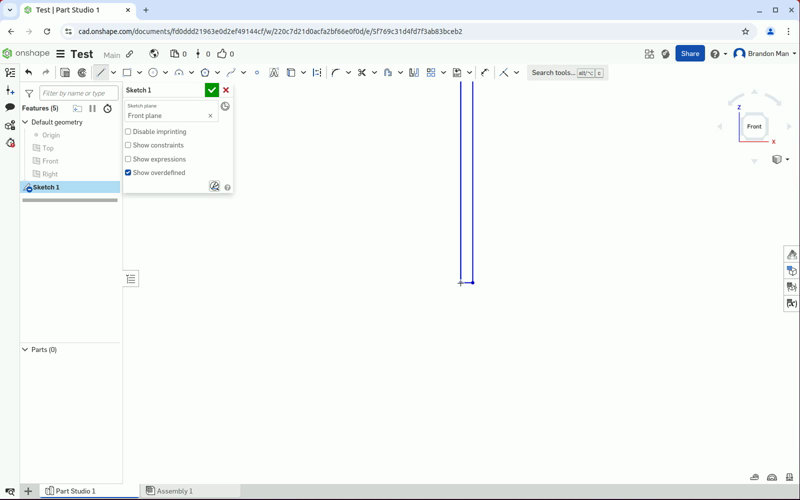
scroll(-6)
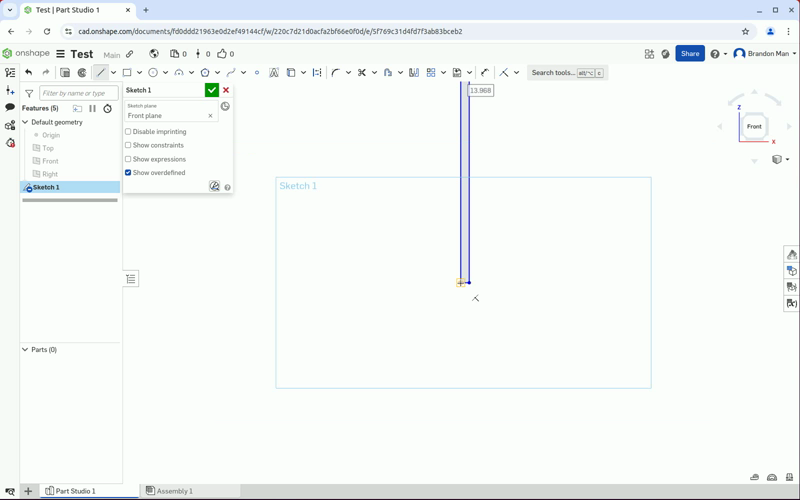
scroll(-6)
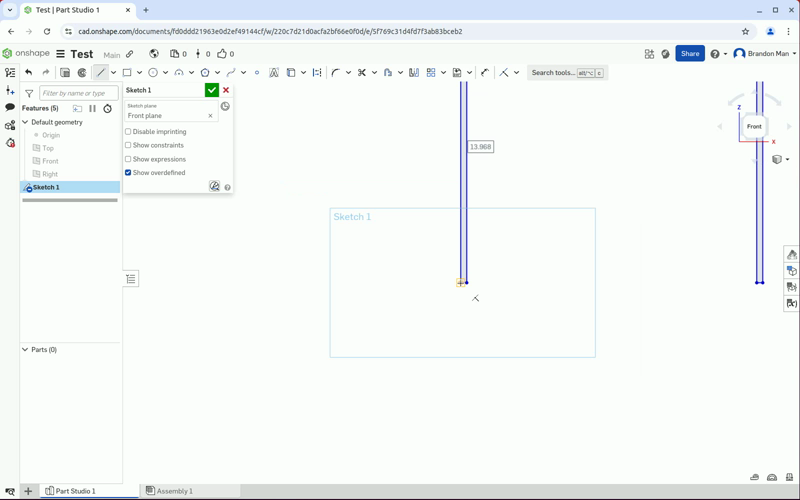
scroll(-6)
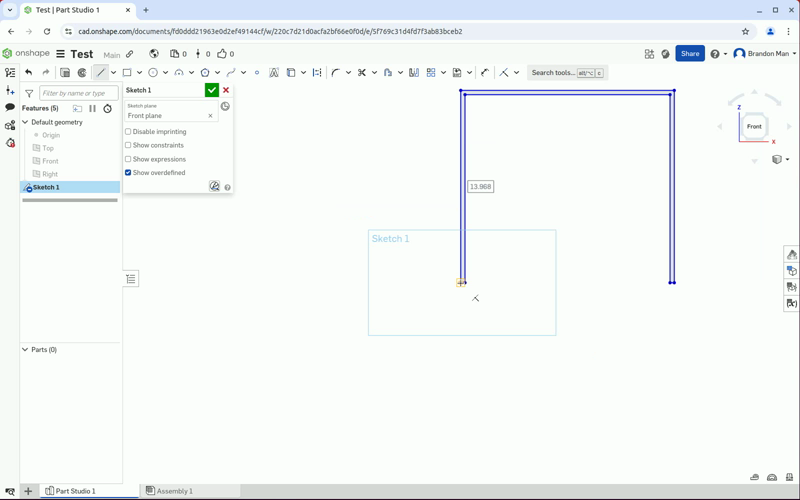
scroll(-6)
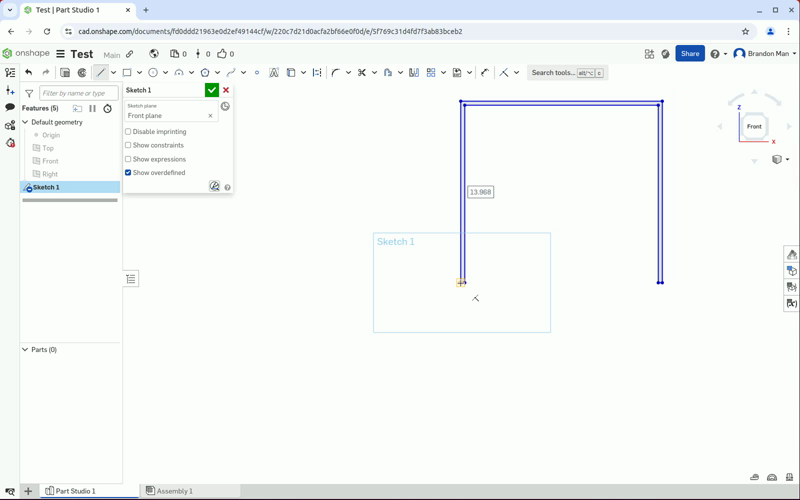
scroll(-6)
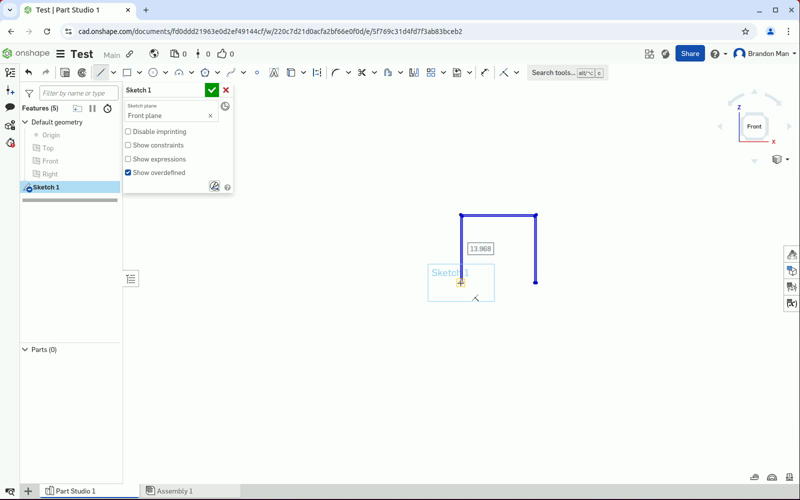
key(esc)
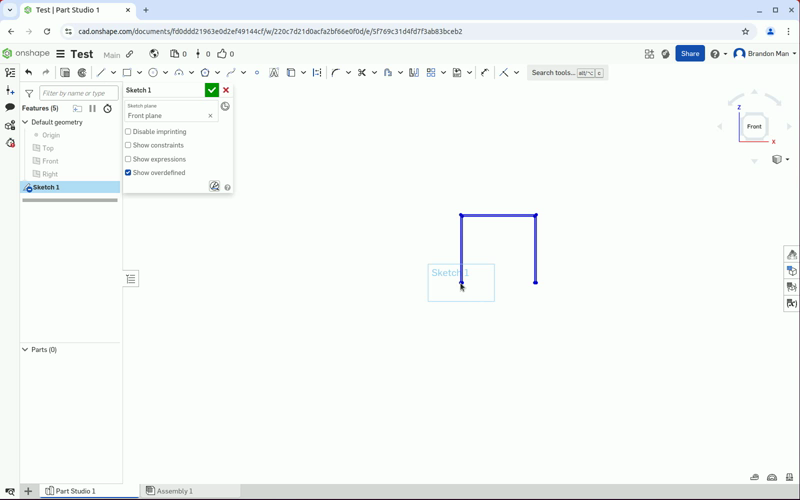
mouse_move(535, 256)
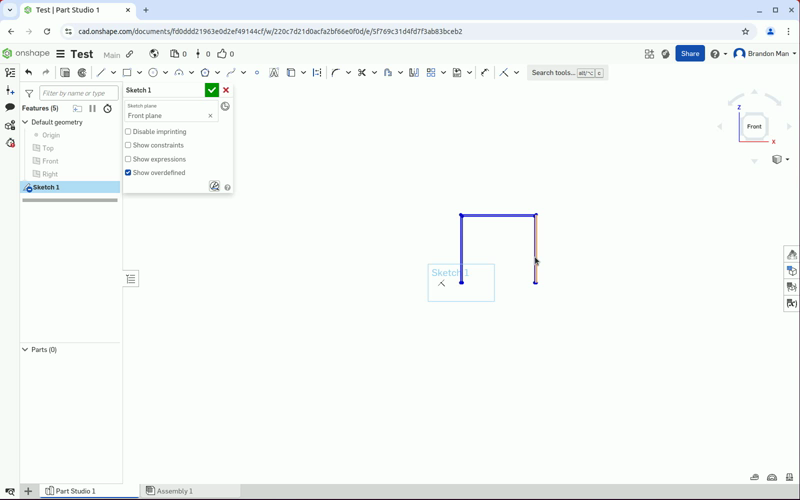
scroll(6)
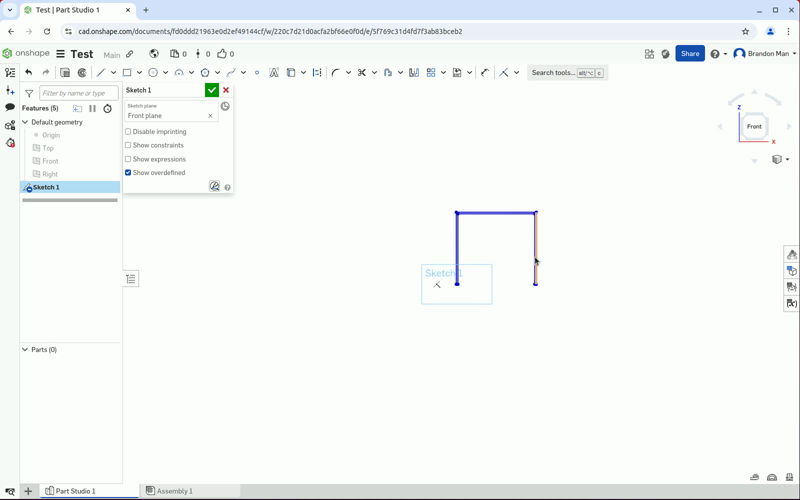
scroll(6)
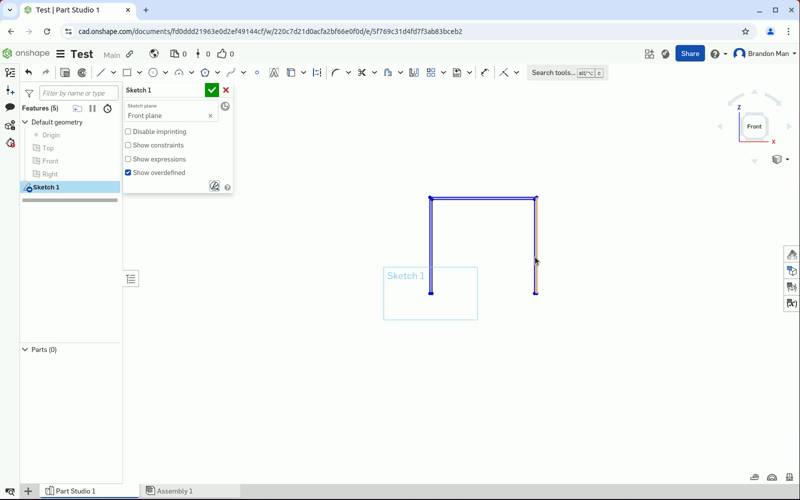
scroll(6)
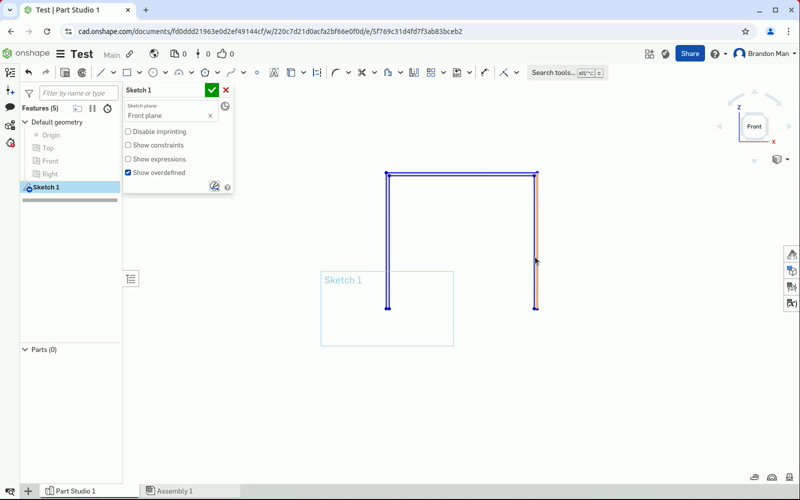
scroll(6)
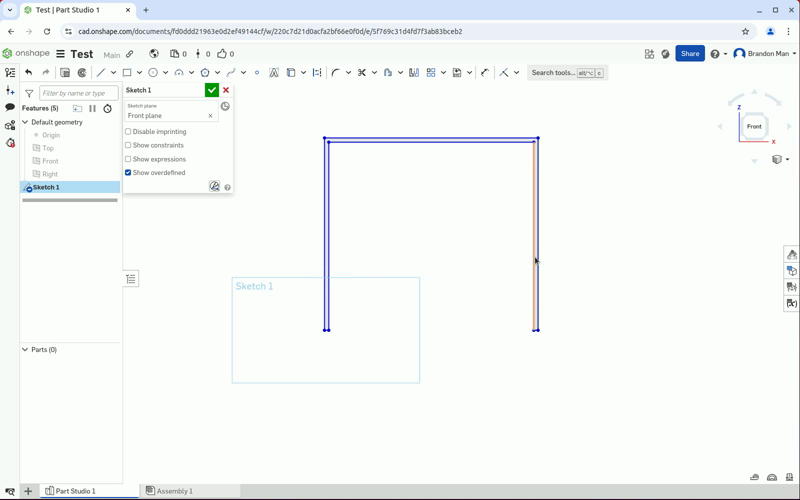
scroll(6)
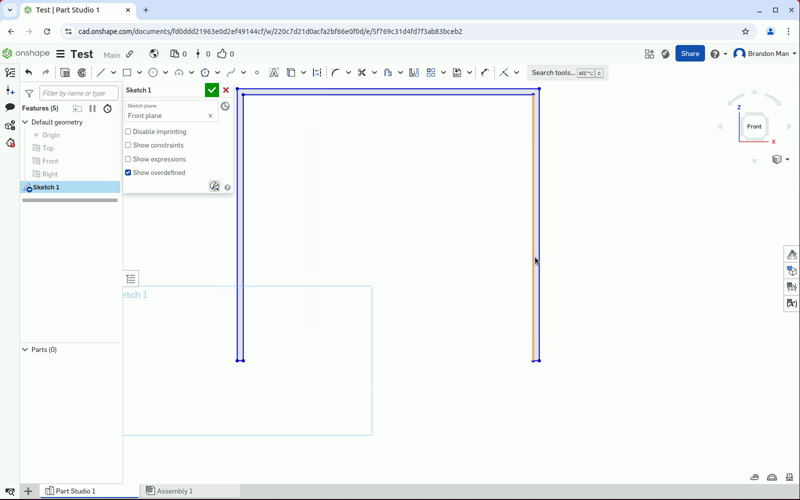
scroll(6)
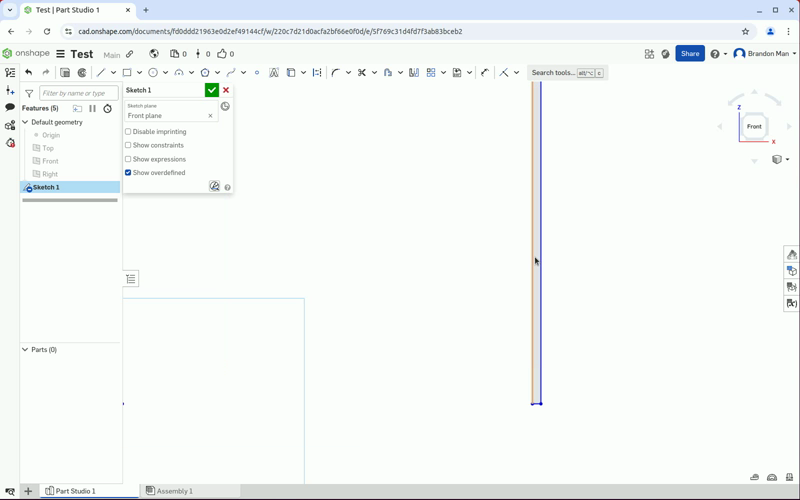
scroll(6)
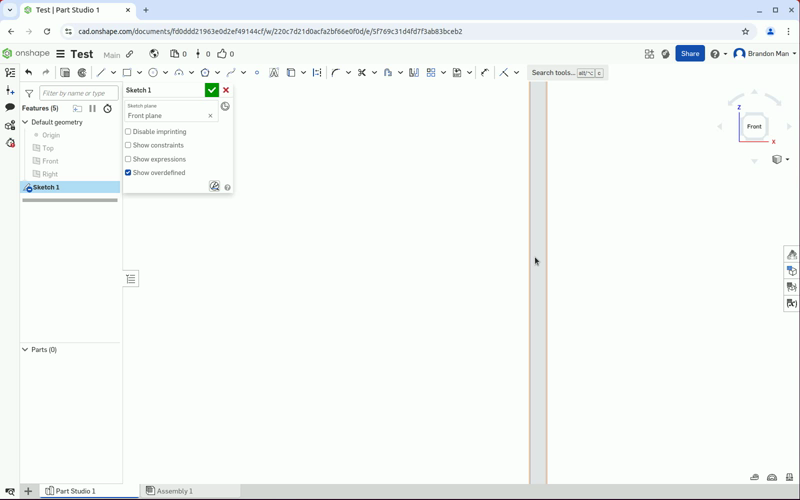
click(535, 256)
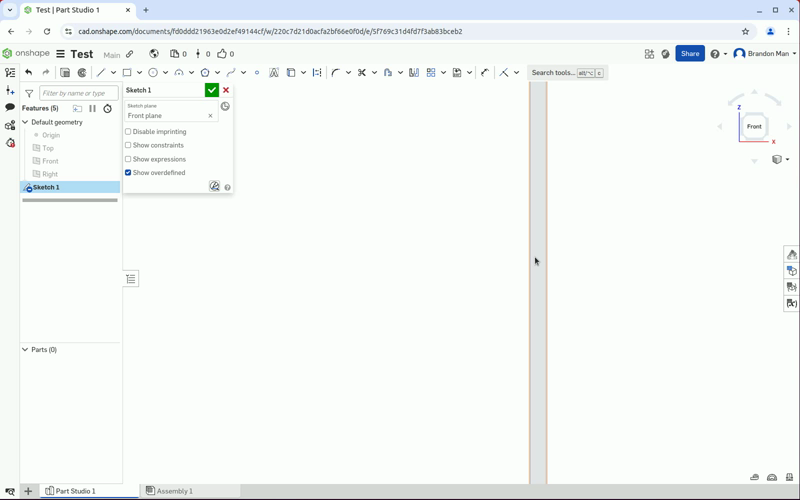
scroll(-6)
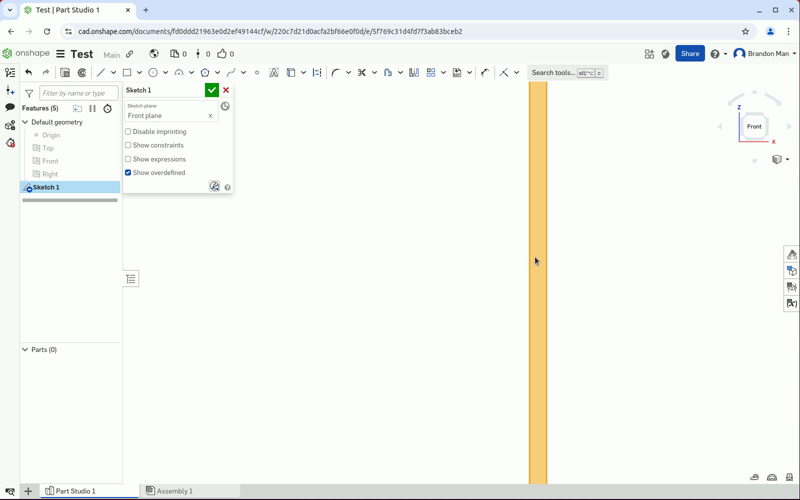
scroll(-6)
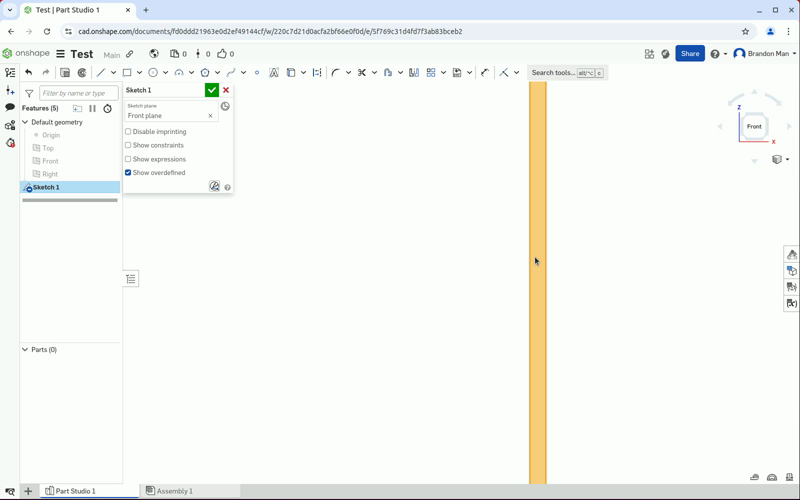
scroll(-6)
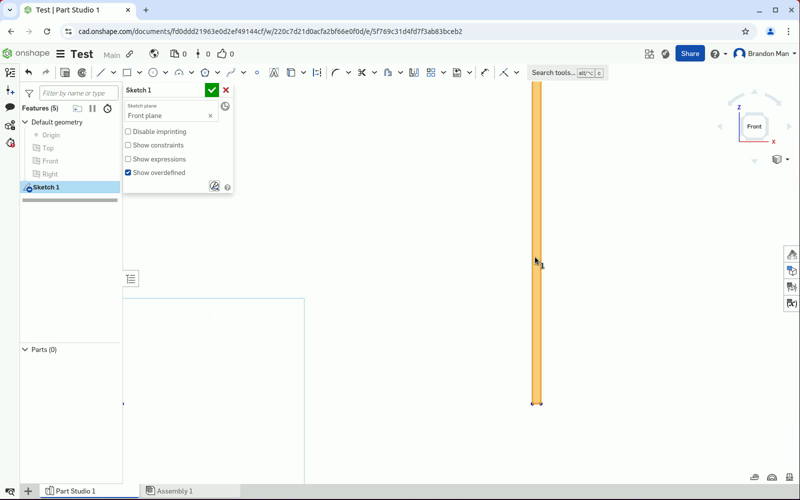
scroll(-6)
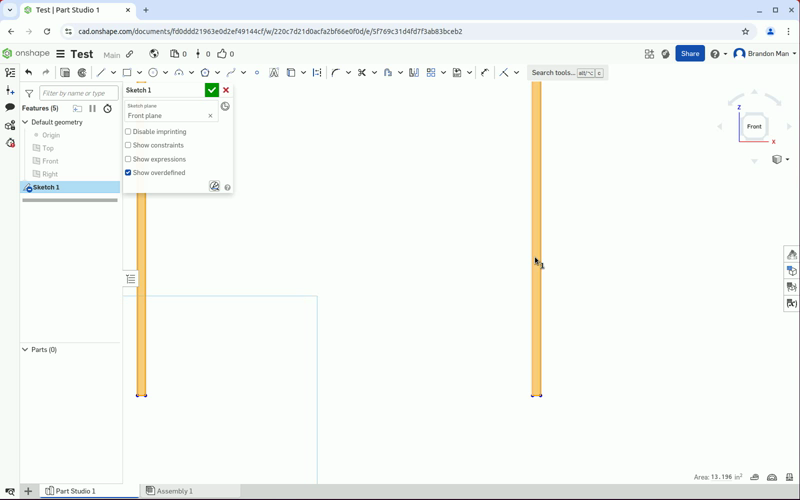
scroll(-6)
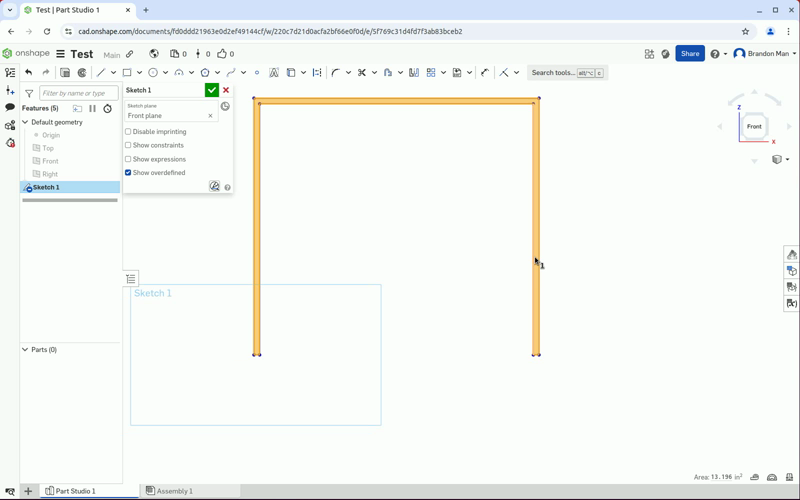
scroll(-6)
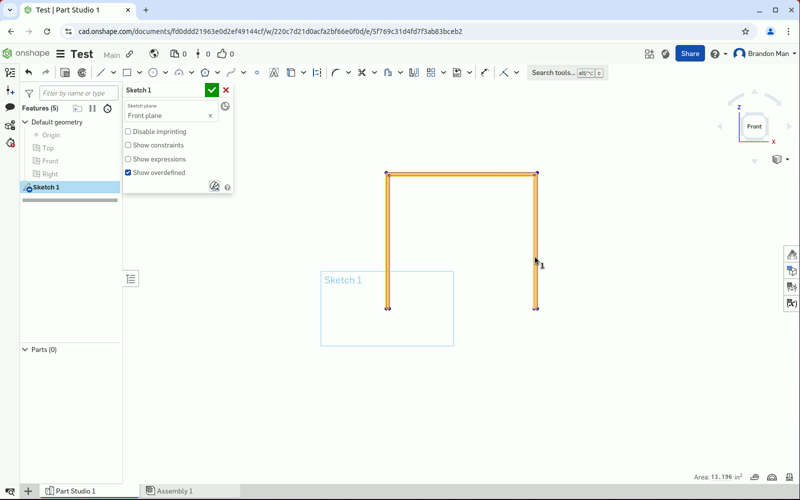
scroll(-6)
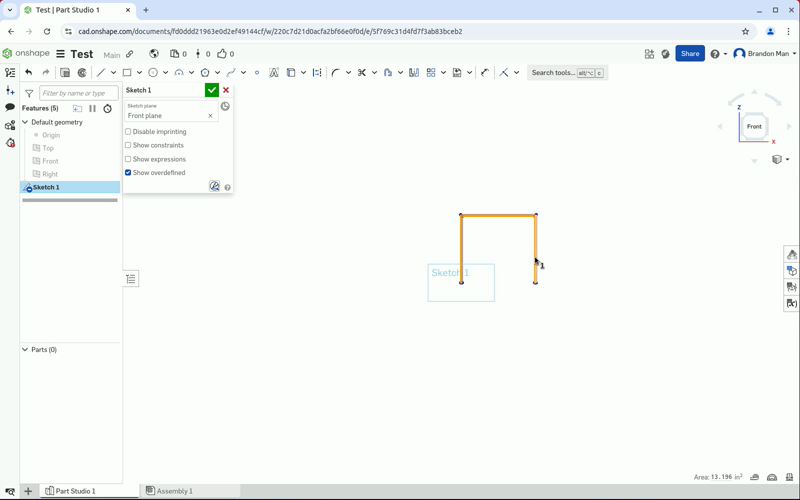
mouse_move(73, 352)
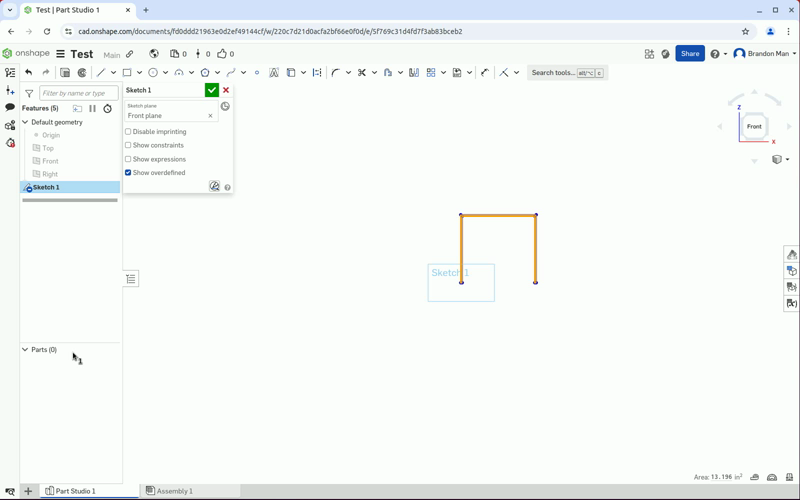
key(shift+y)
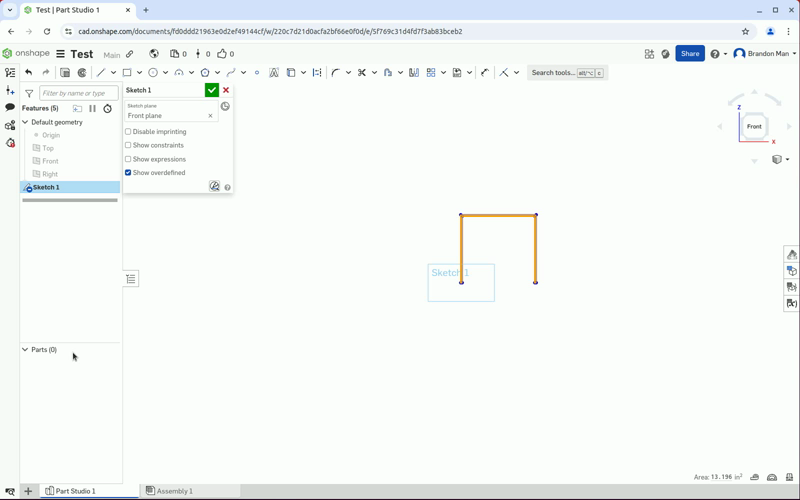
key(shift+e)
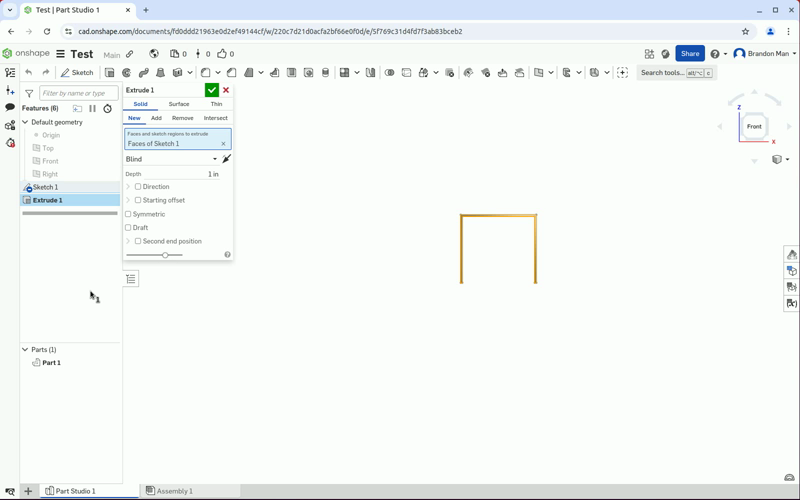
mouse_move(143, 106)
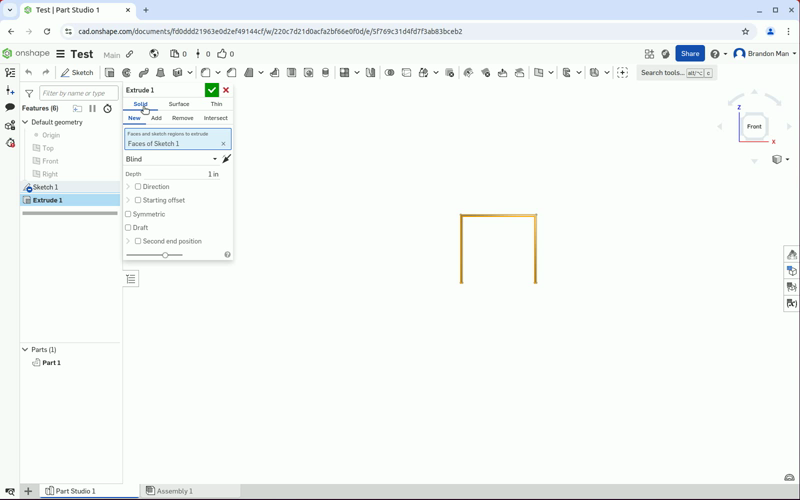
click(143, 106)
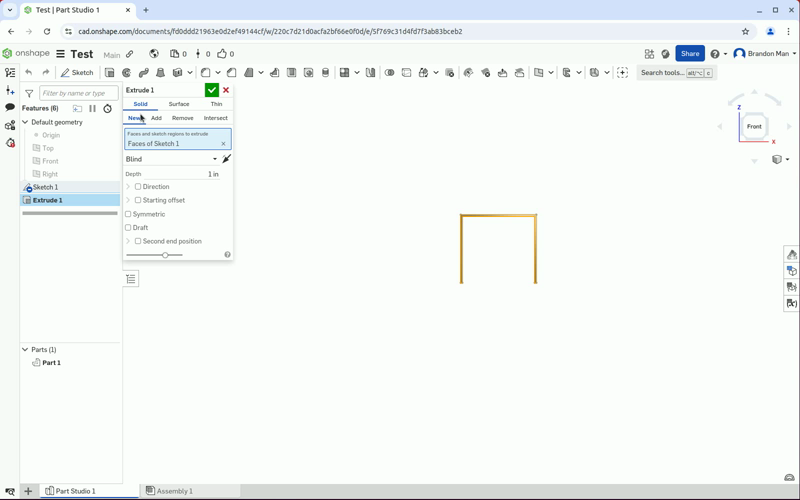
mouse_move(137, 120)
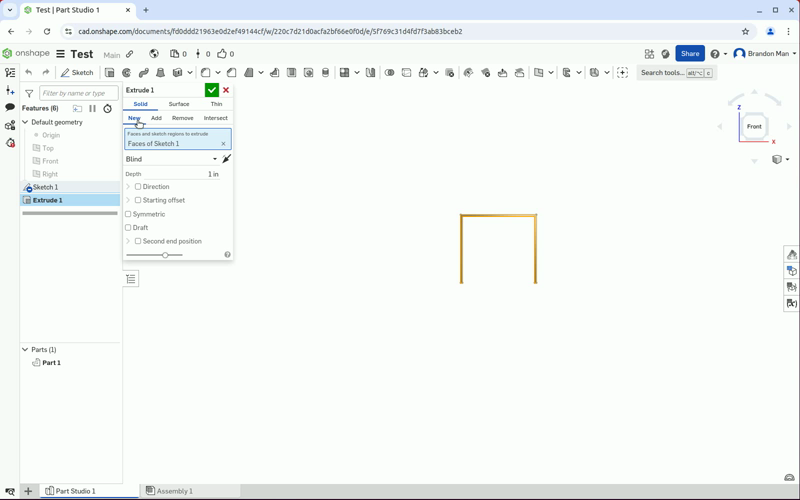
click(137, 120)
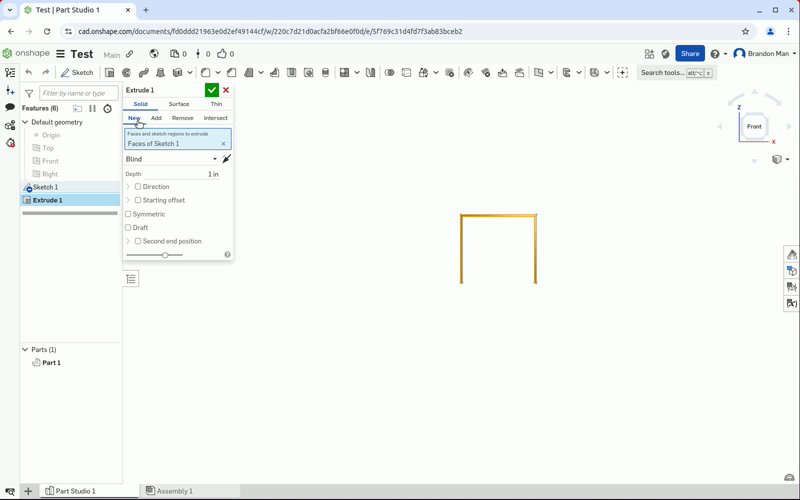
key(tab, 4)
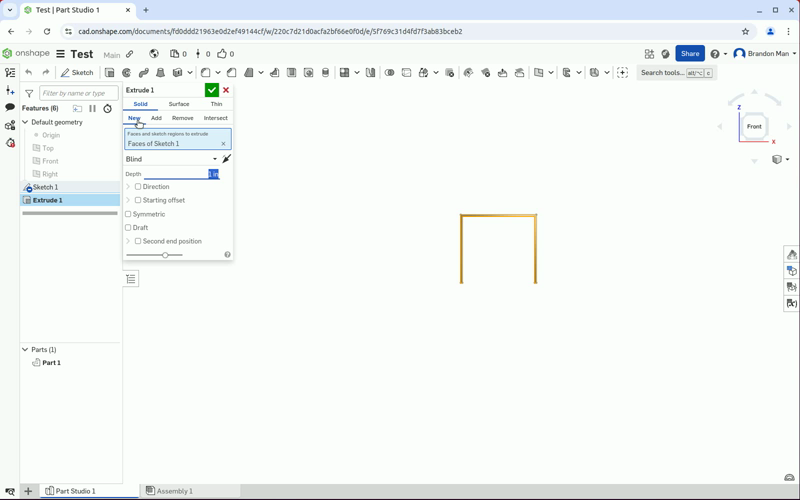
text(23.108)
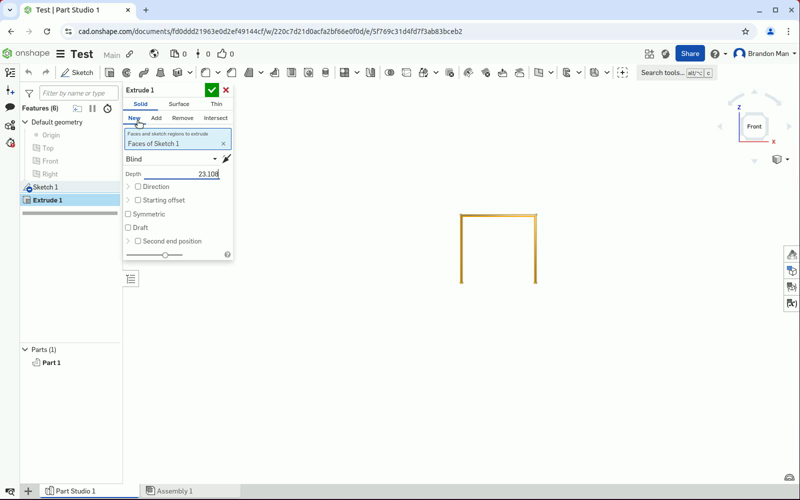
key(enter)
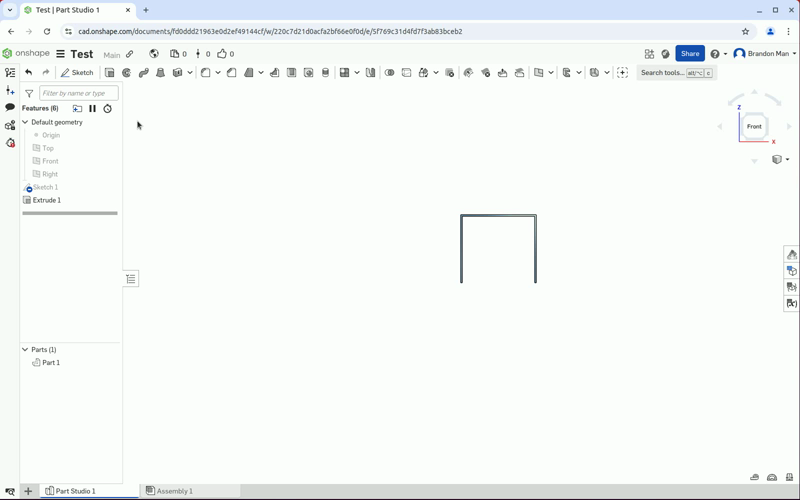
key(shift+h)
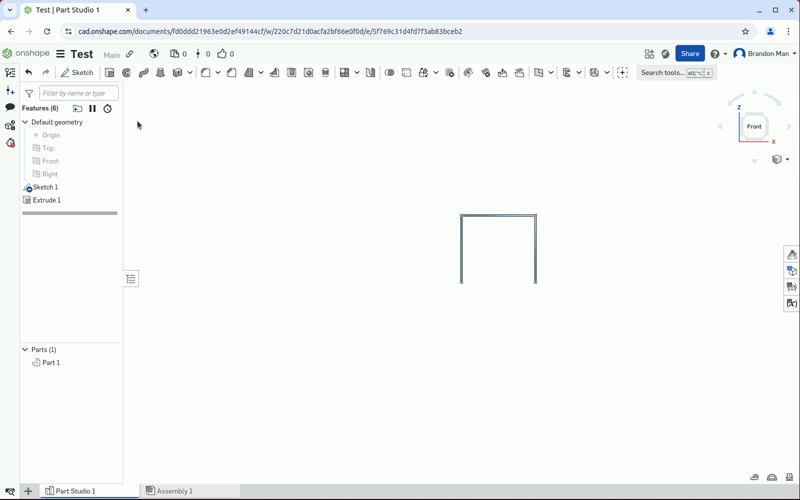
key(shift+h)
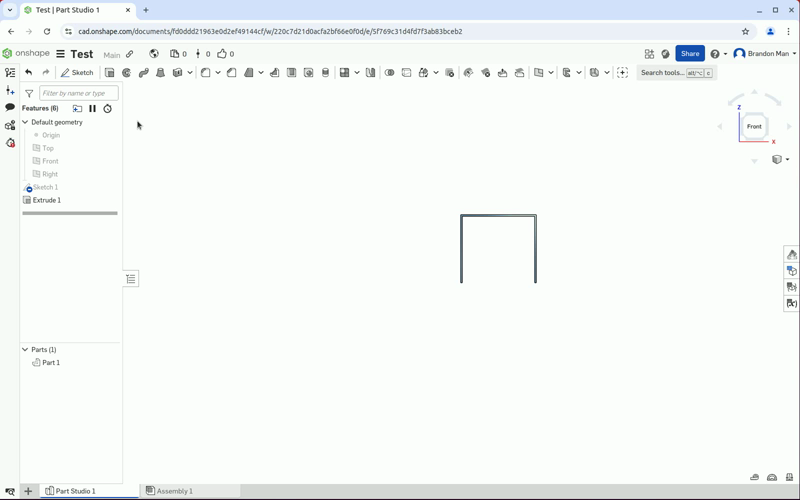
mouse_move(73, 189)
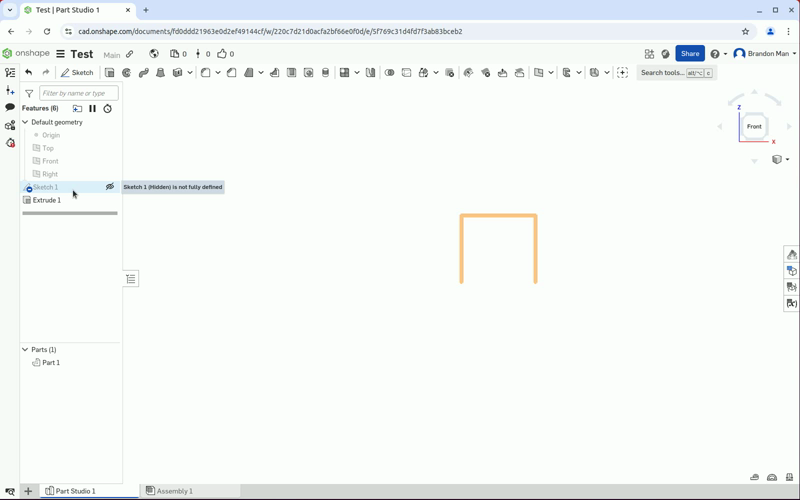
click(73, 189)
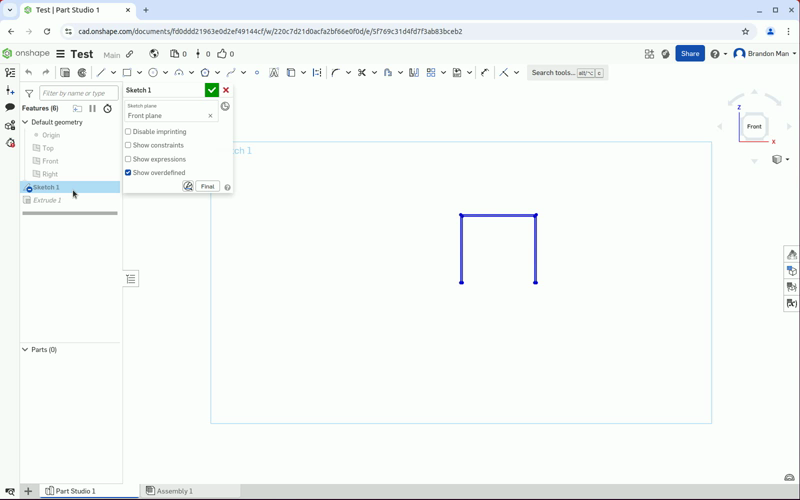
mouse_move(229, 92)
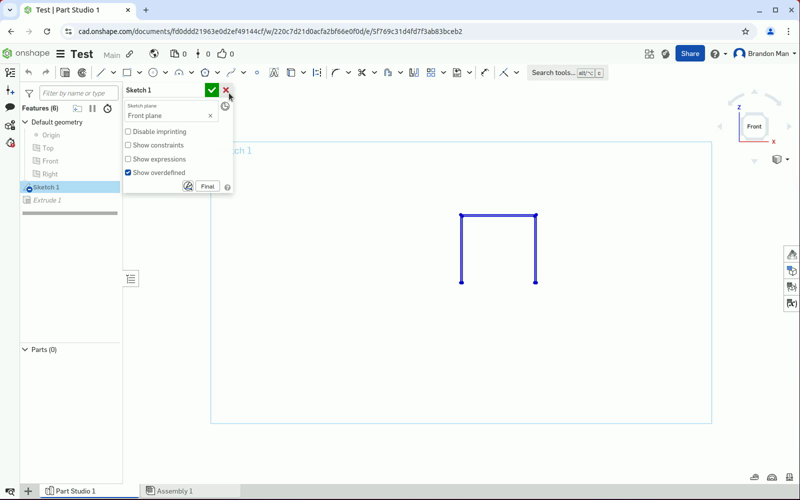
click(229, 92)
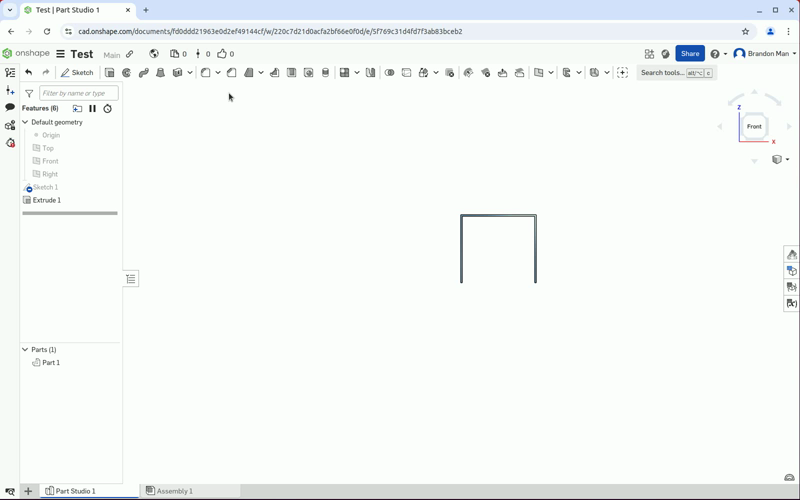
mouse_move(73, 352)
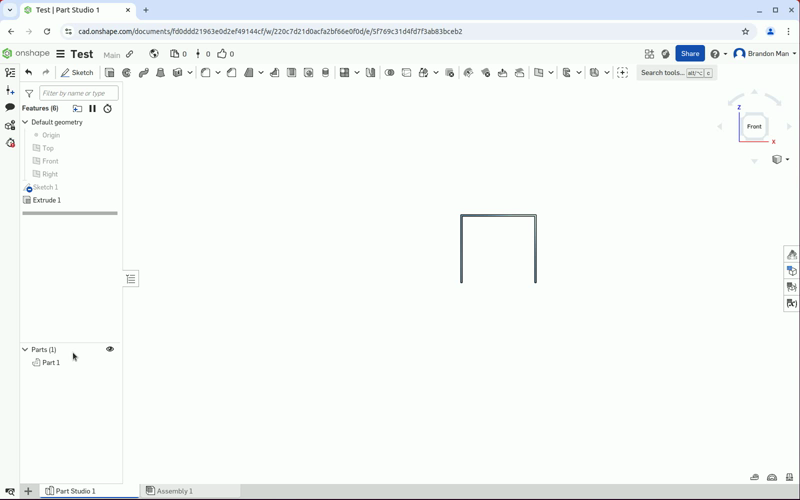
key(y)
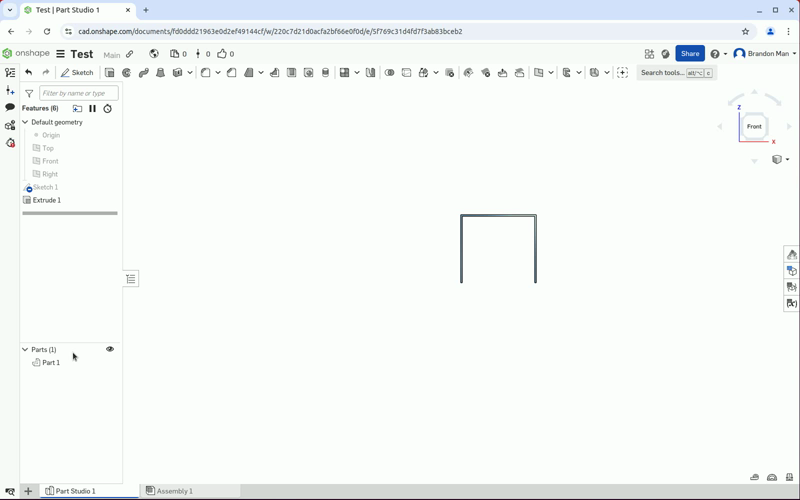
key(shift+p)
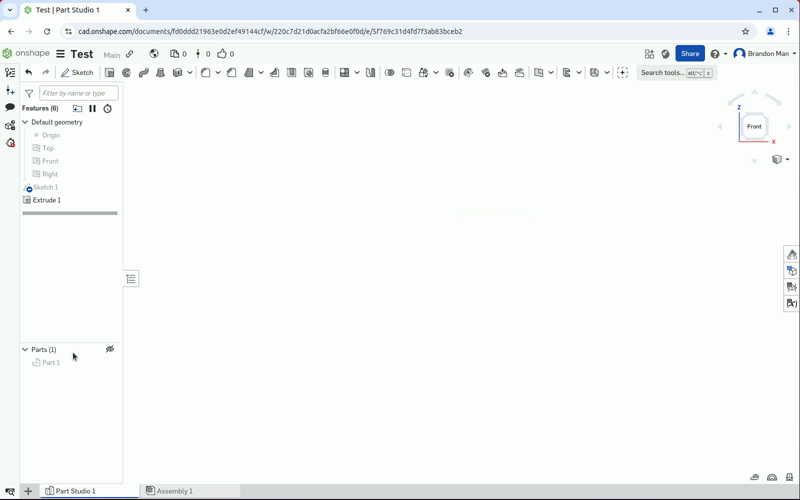
key(space)
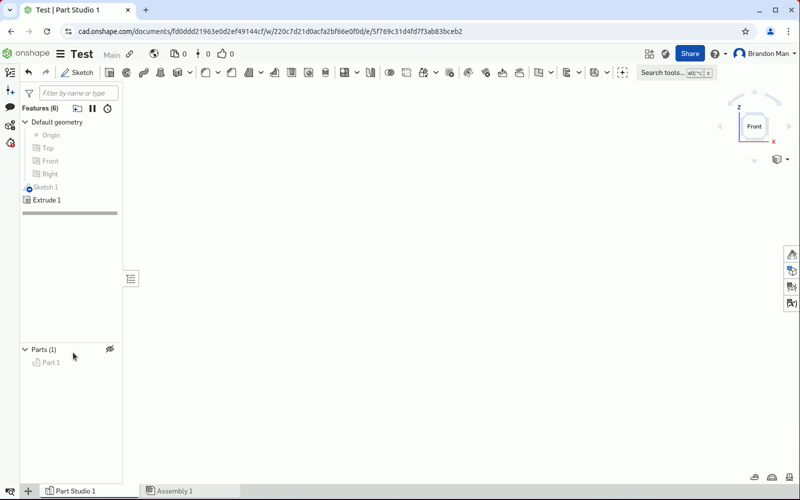
key_down(shift)
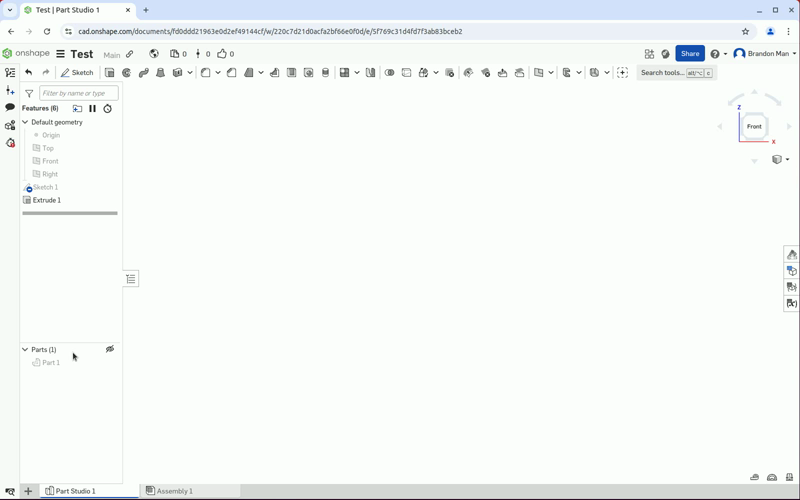
key(left)
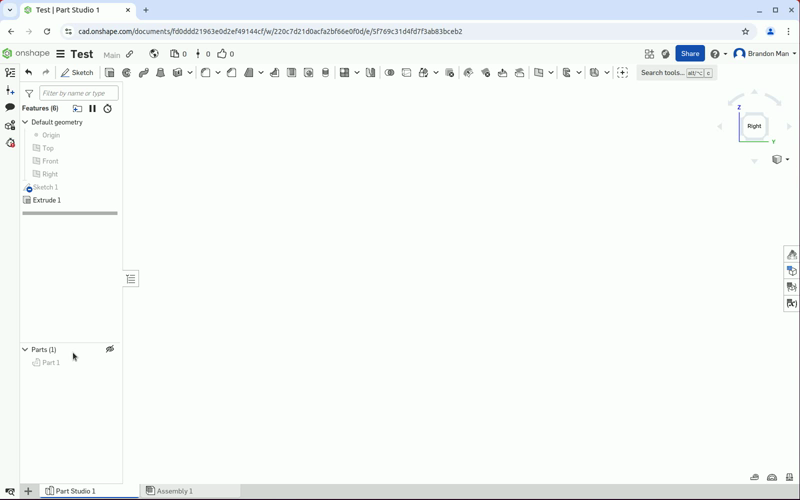
key_up(shift)
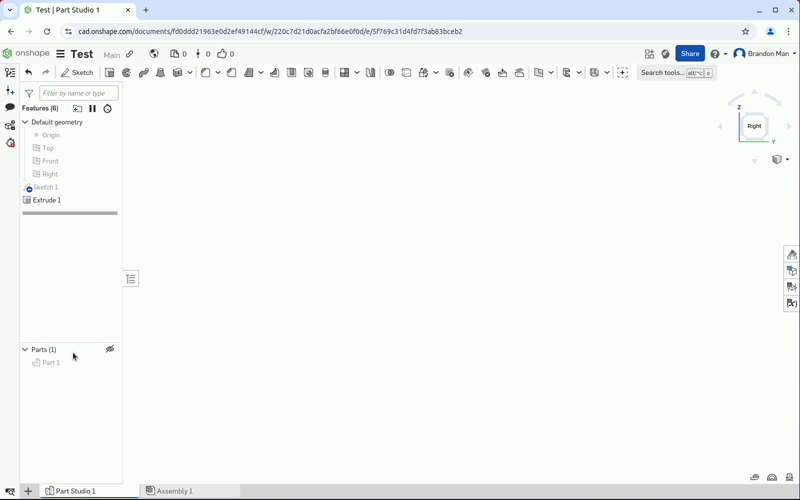
mouse_move(73, 352)
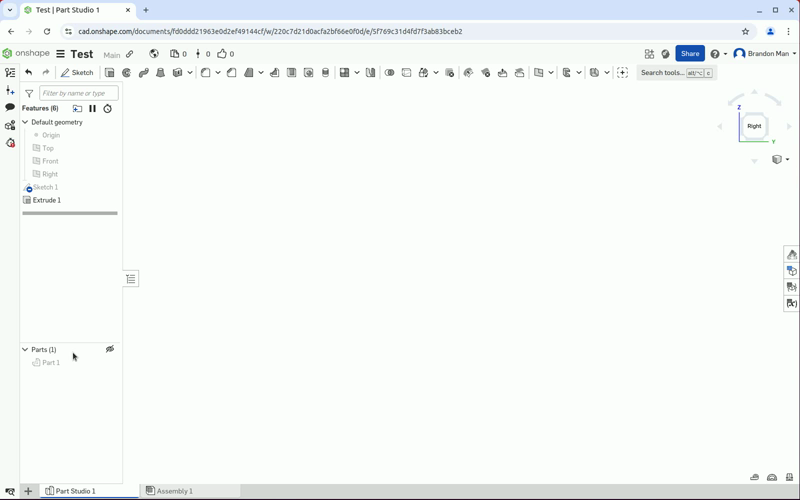
key(shift+y)
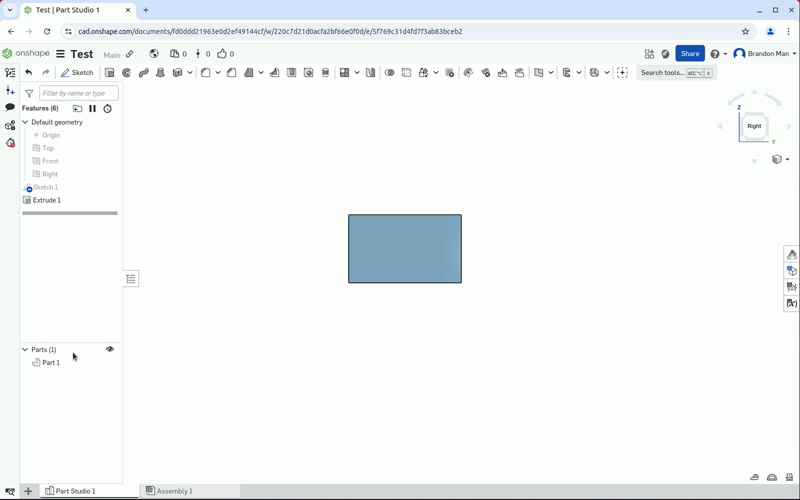
mouse_move(541, 75)
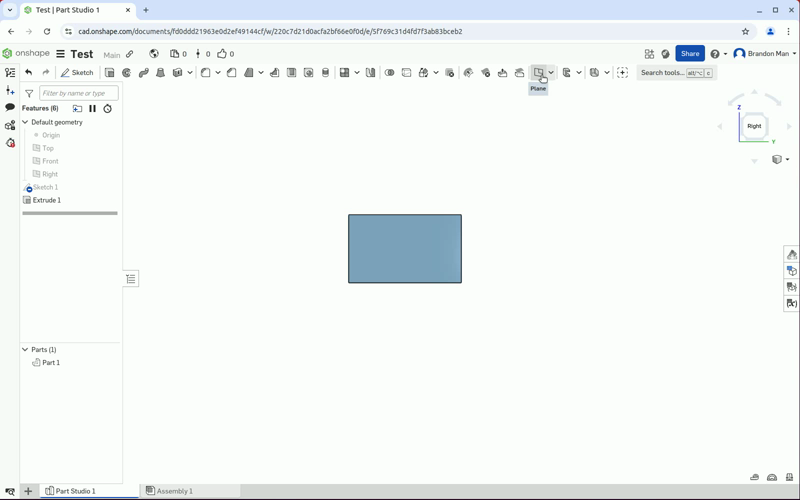
click(541, 75)
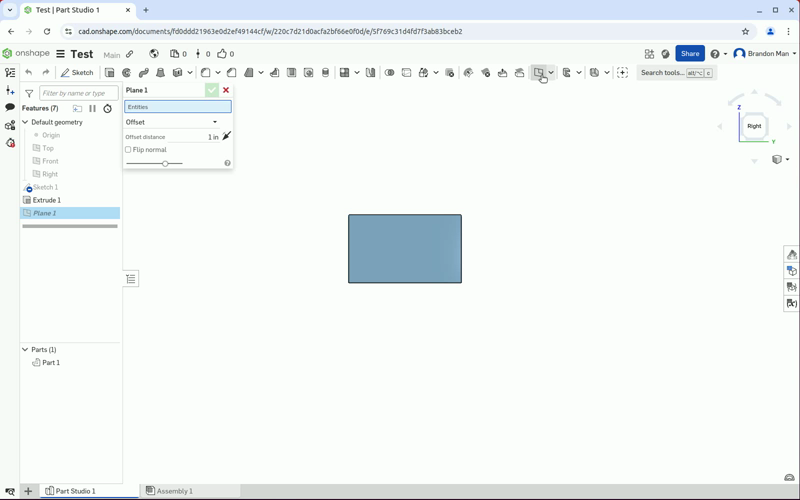
mouse_move(73, 176)
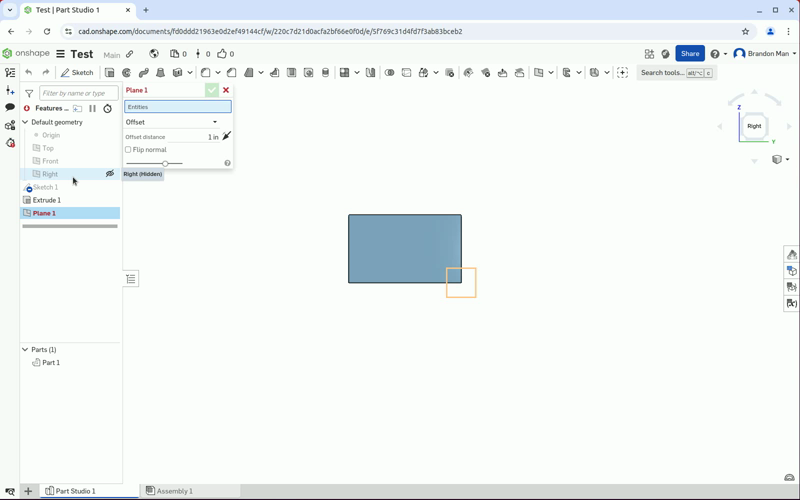
click(73, 176)
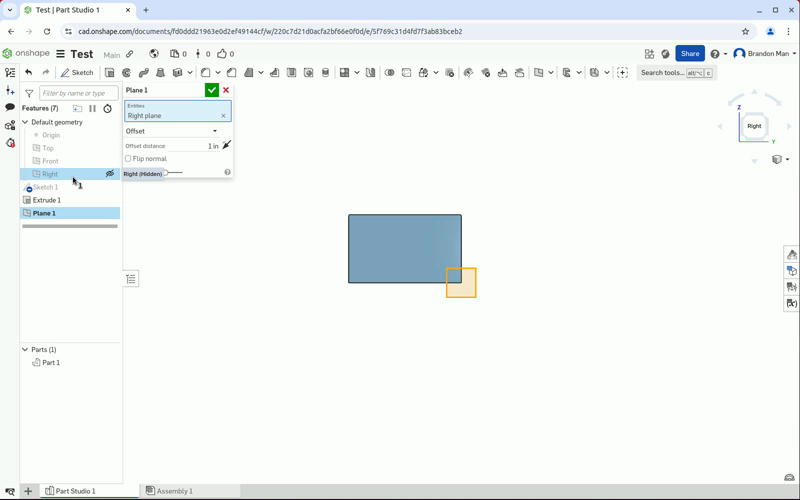
key(tab, 2)
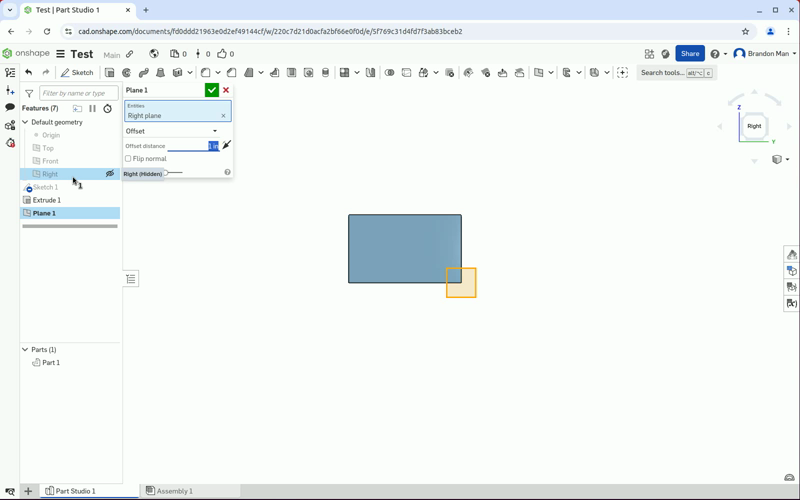
text(15.405)
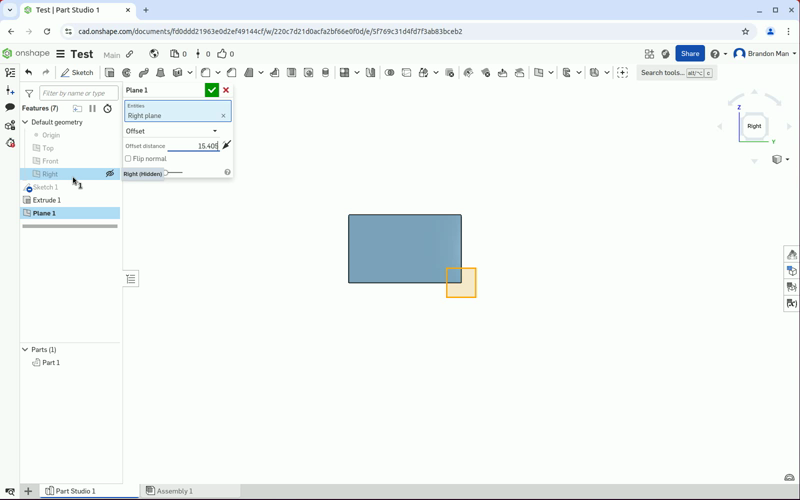
key(enter, 2)
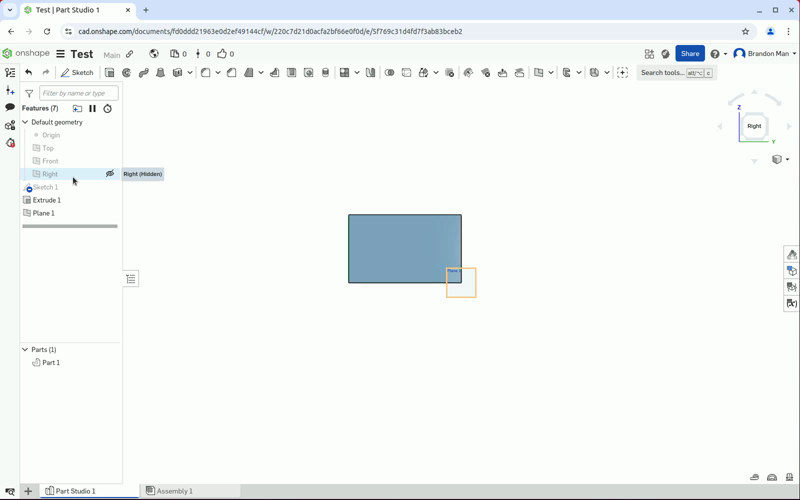
key(shift+s)
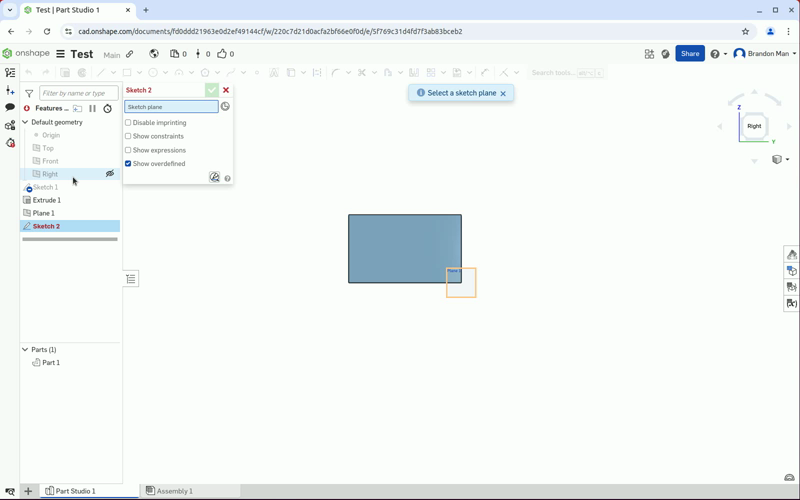
mouse_move(73, 215)
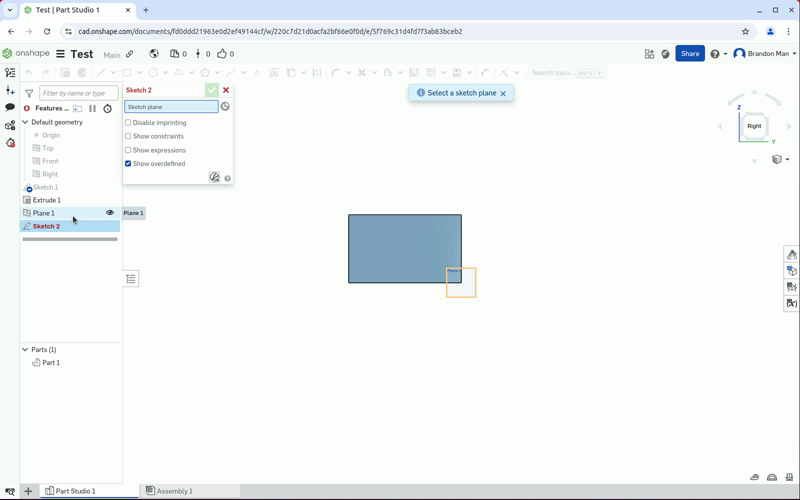
click(73, 215)
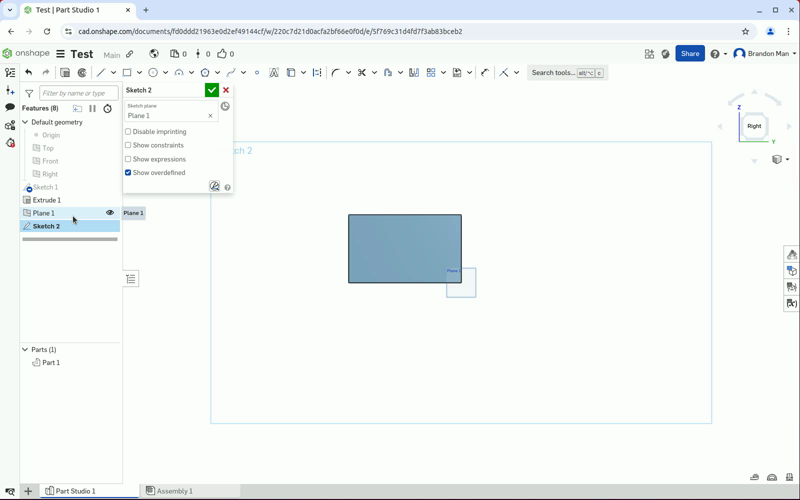
mouse_move(73, 352)
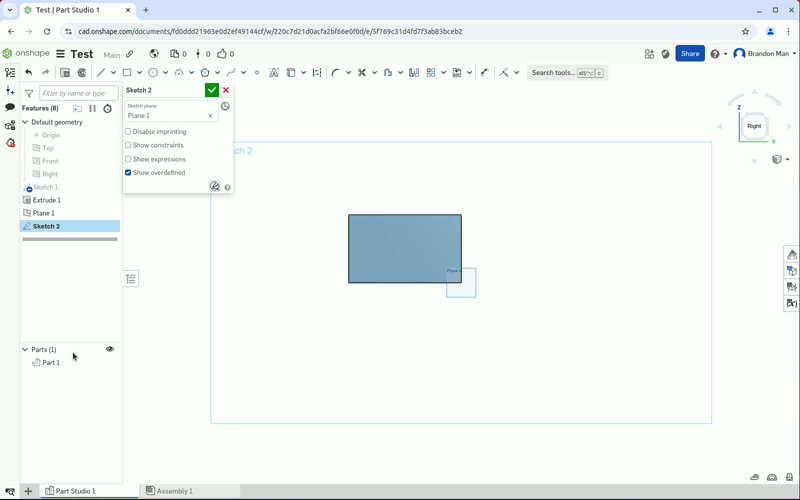
key(y)
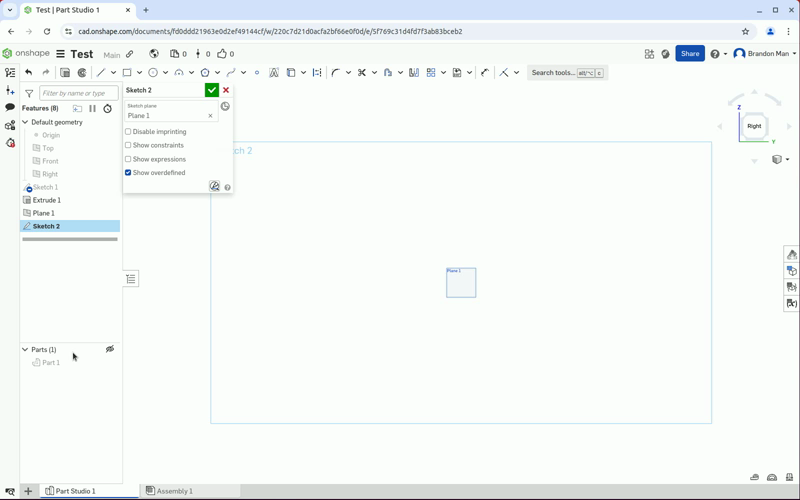
key(c)
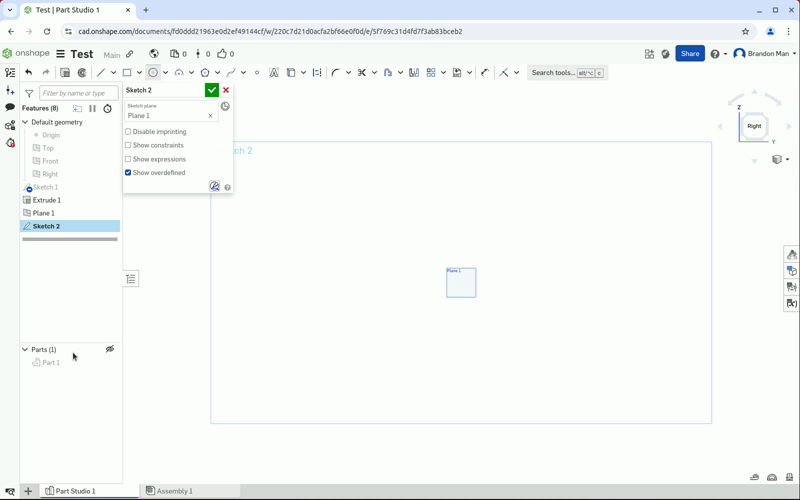
key_down(shift)
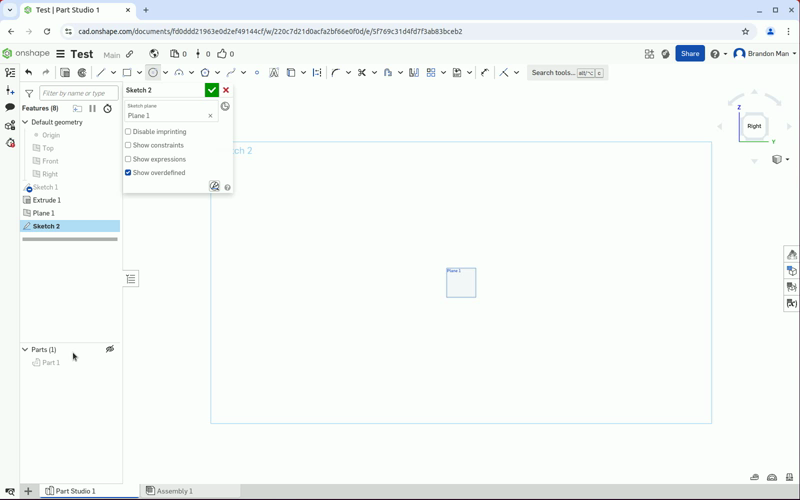
mouse_move(366, 243)
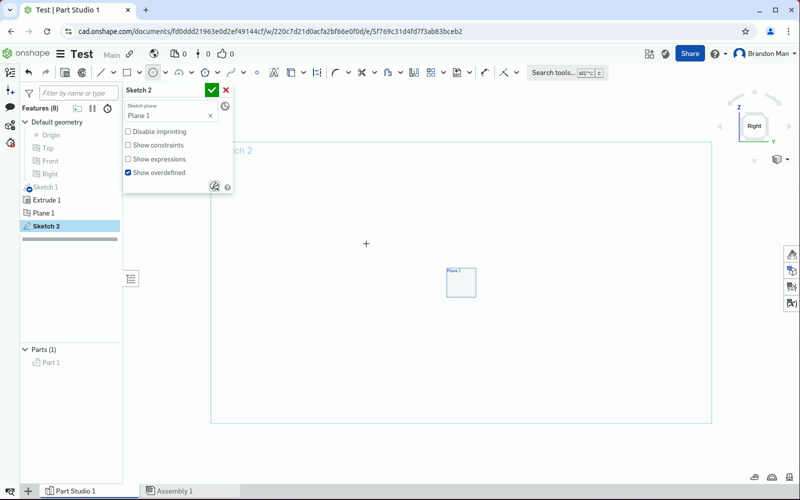
click(366, 243)
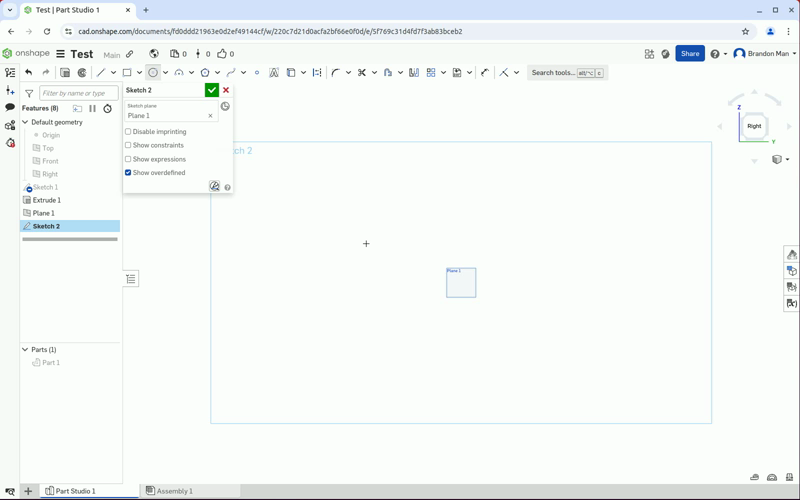
key_up(shift)
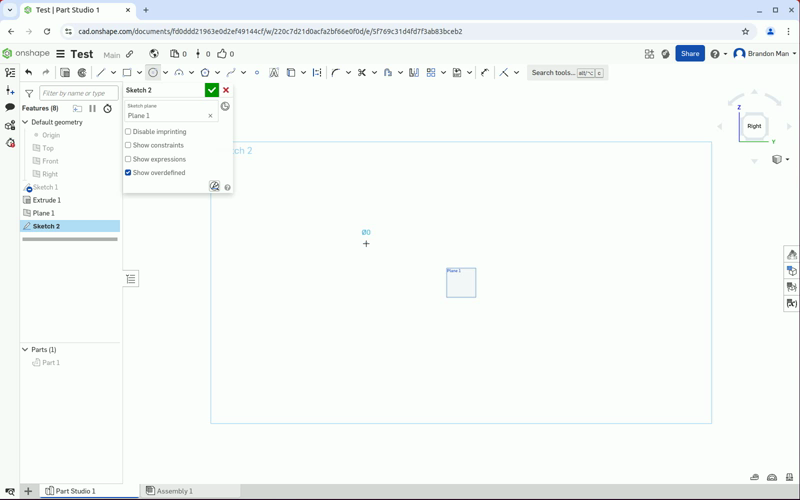
mouse_move(379, 243)
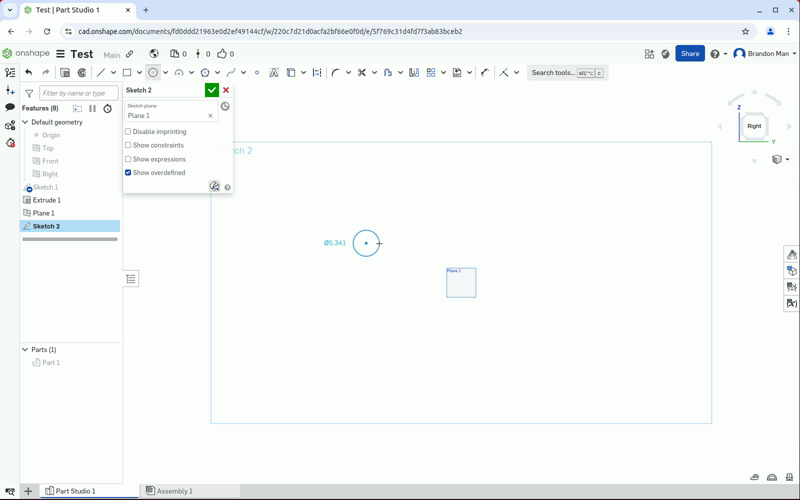
click(379, 243)
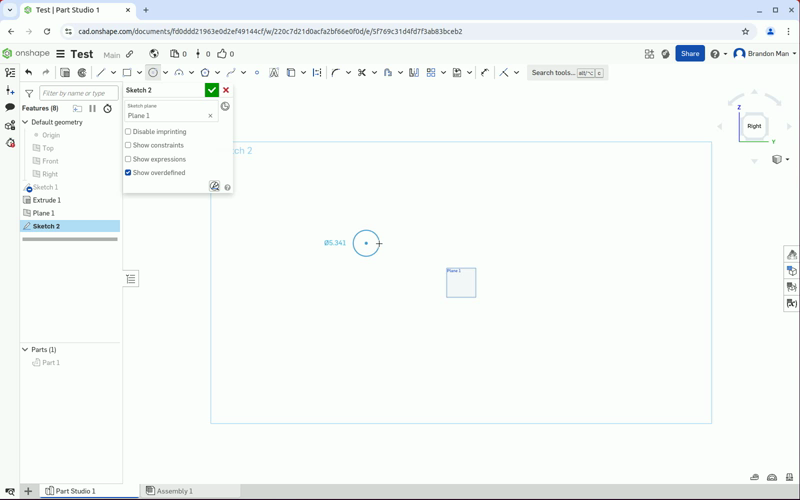
key(esc)
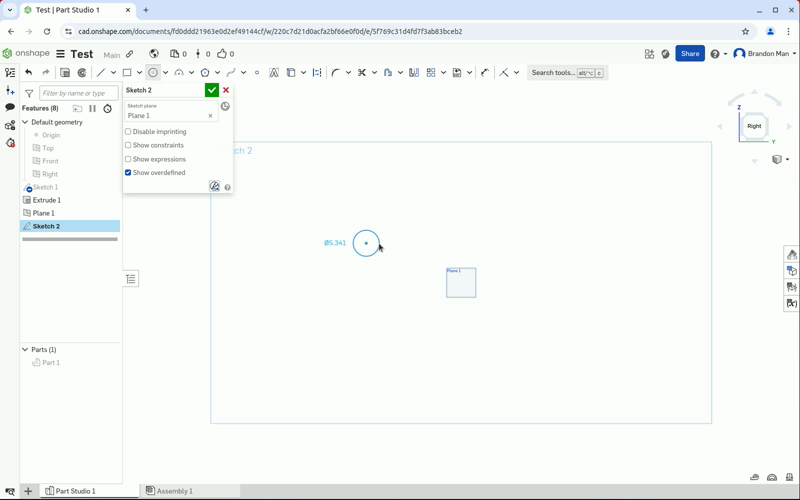
mouse_move(359, 246)
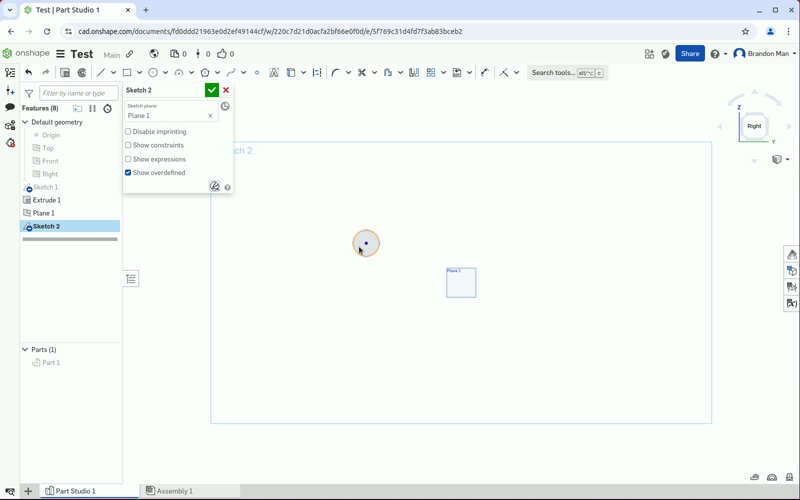
scroll(6)
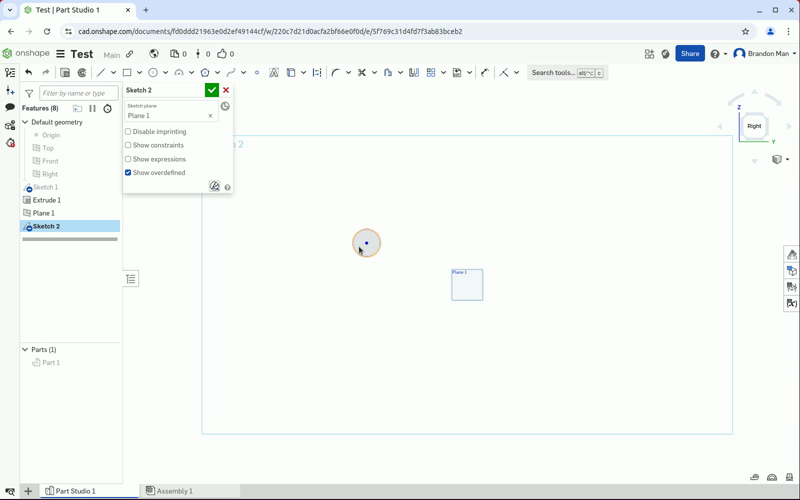
scroll(6)
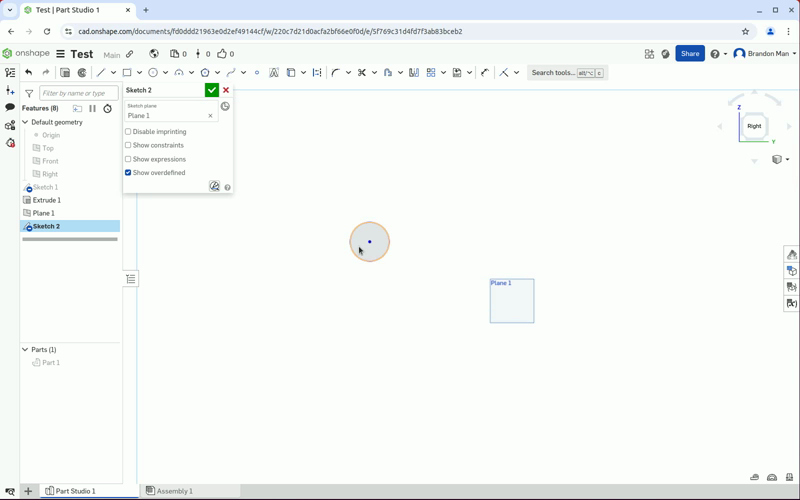
scroll(6)
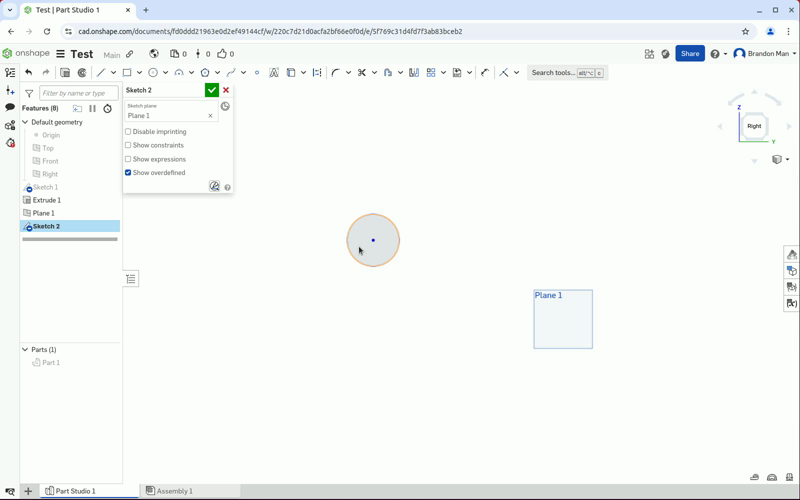
scroll(6)
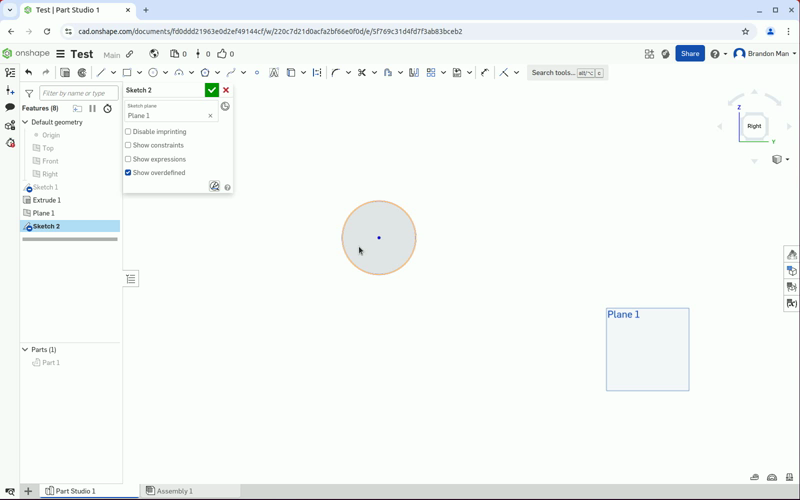
scroll(6)
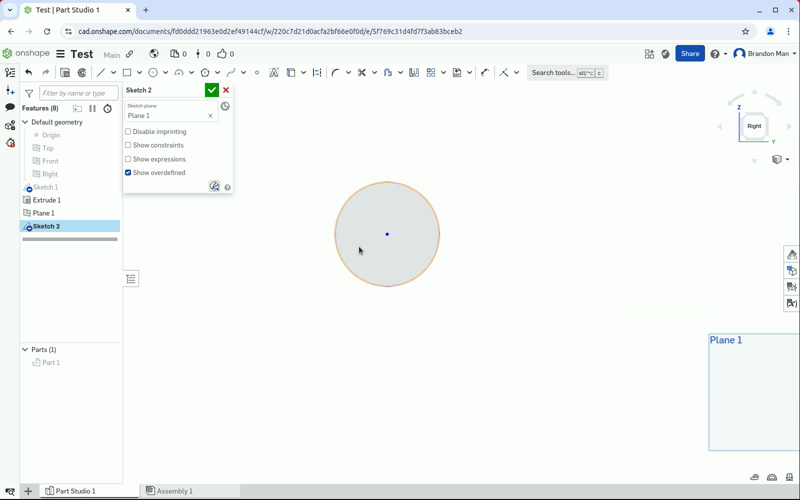
scroll(6)
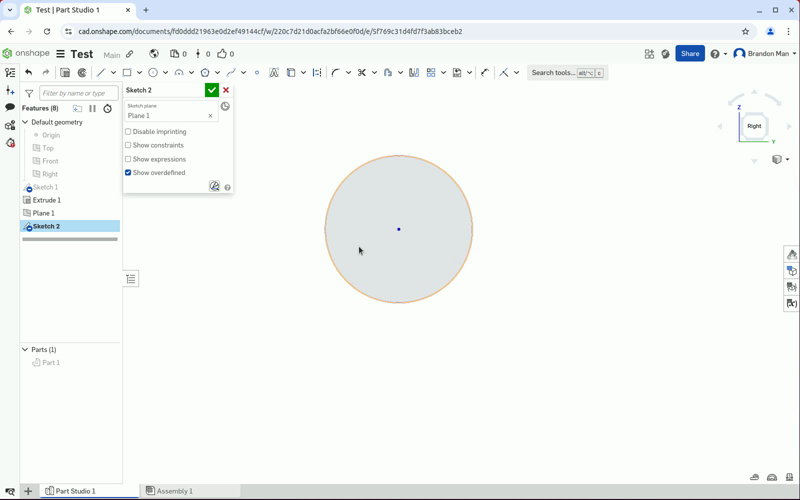
scroll(6)
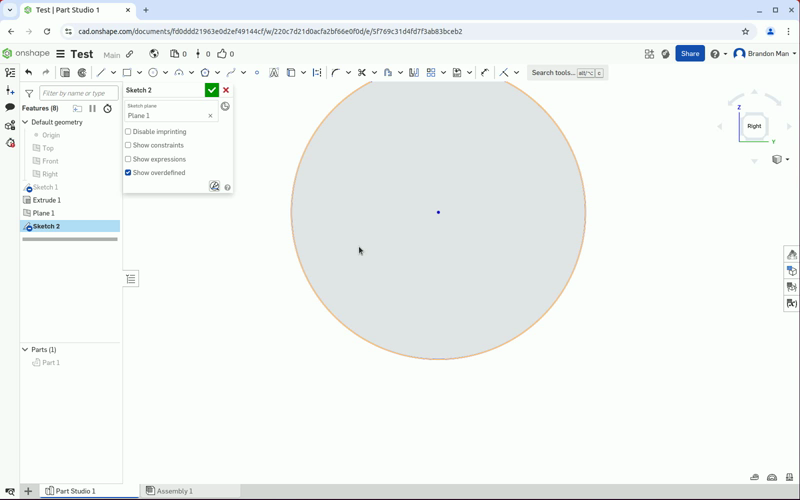
click(359, 246)
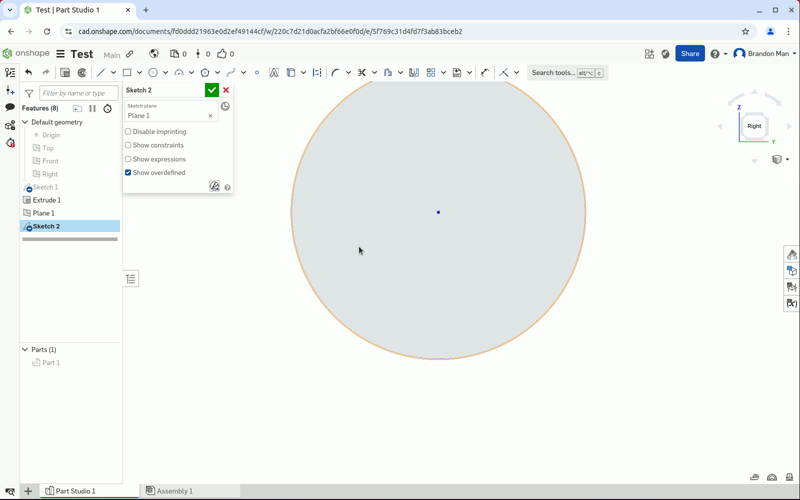
scroll(-6)
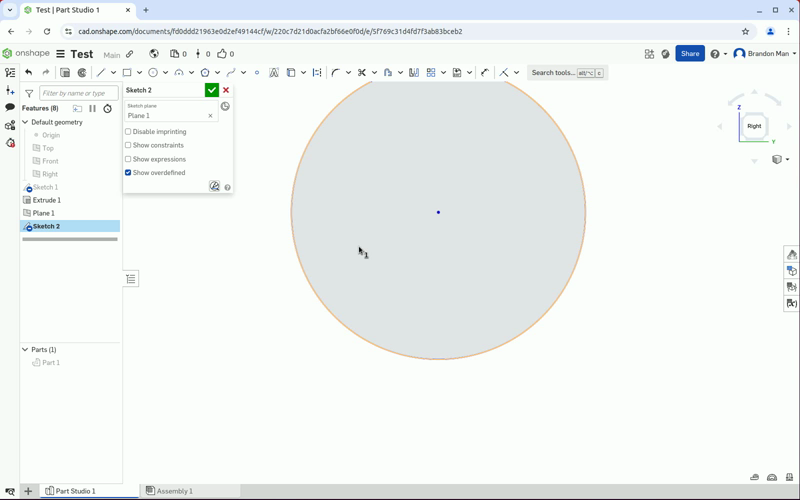
scroll(-6)
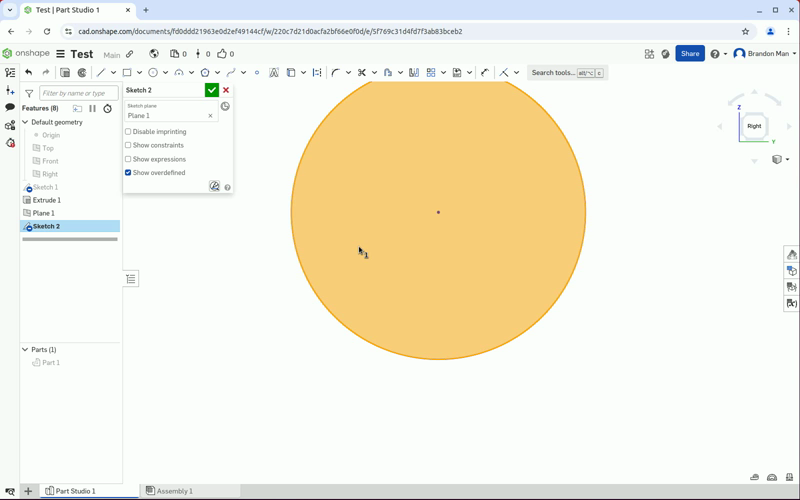
scroll(-6)
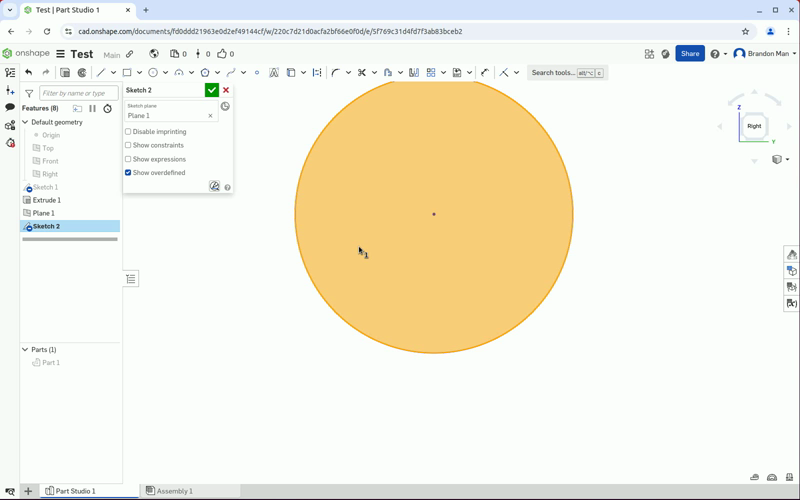
scroll(-6)
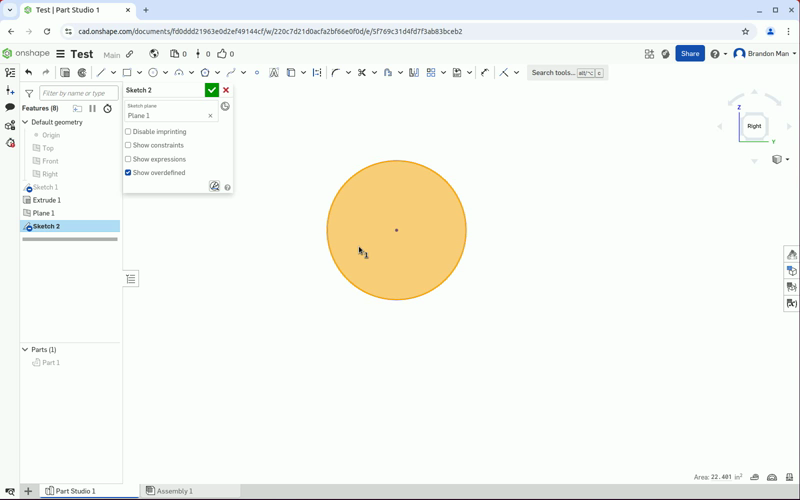
scroll(-6)
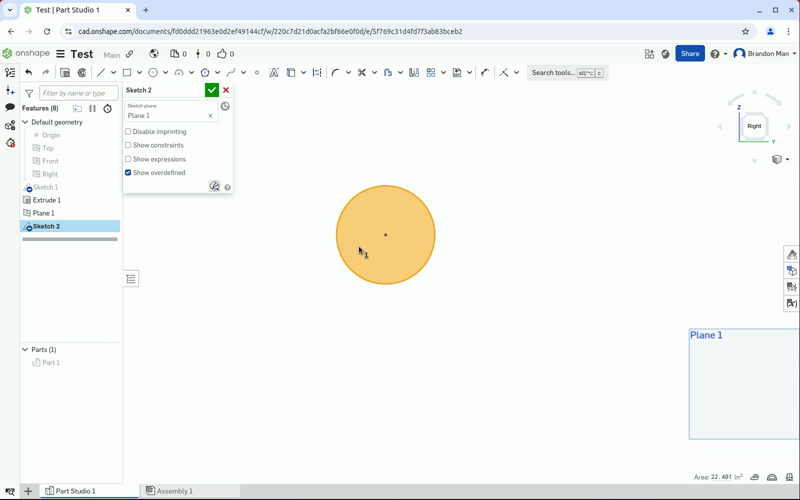
scroll(-6)
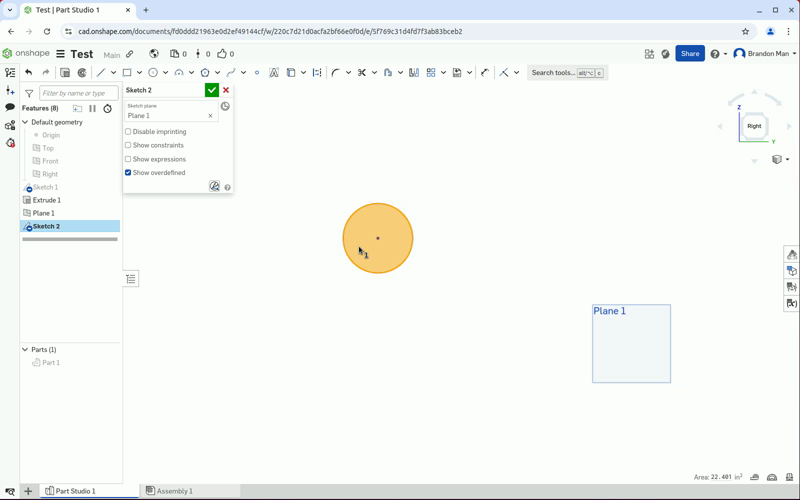
scroll(-6)
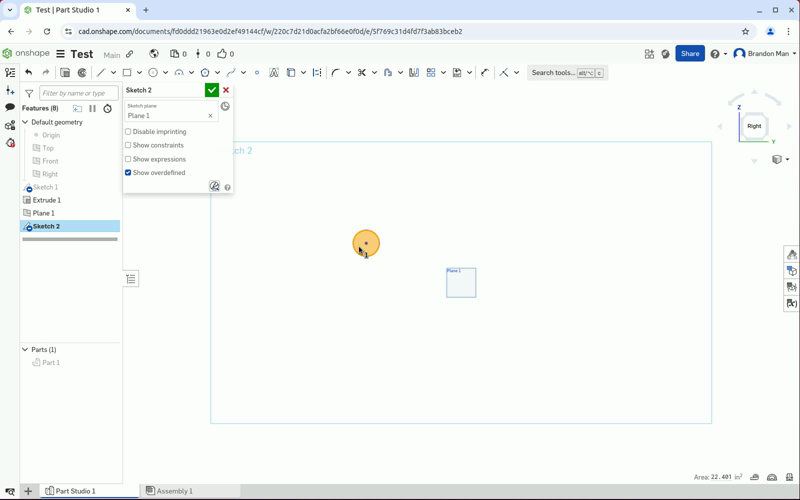
mouse_move(73, 352)
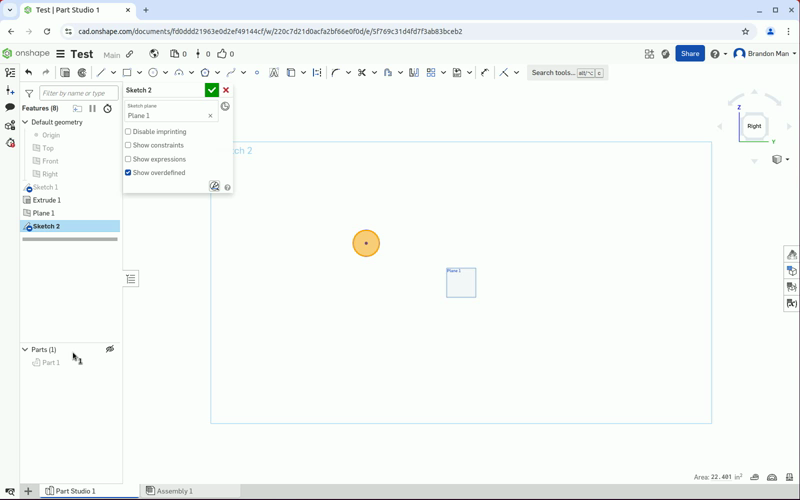
key(shift+y)
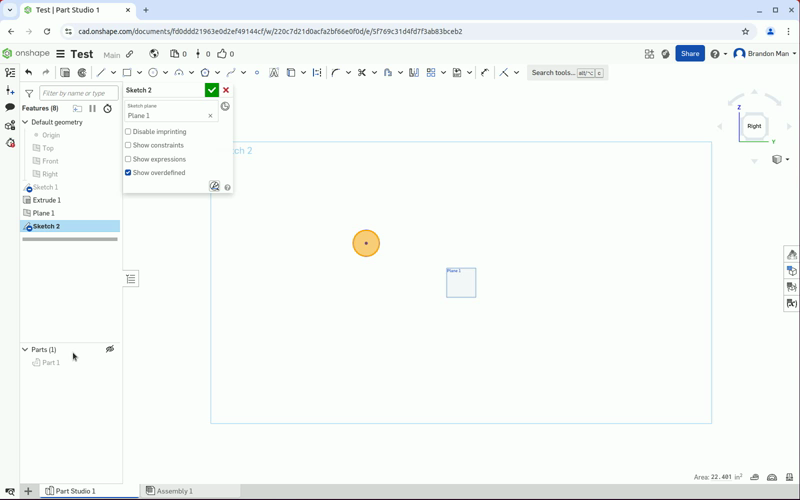
key(shift+e)
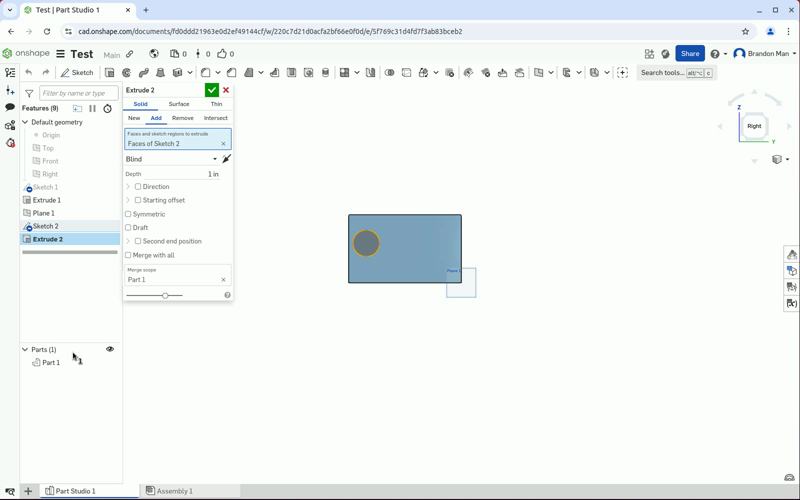
mouse_move(143, 106)
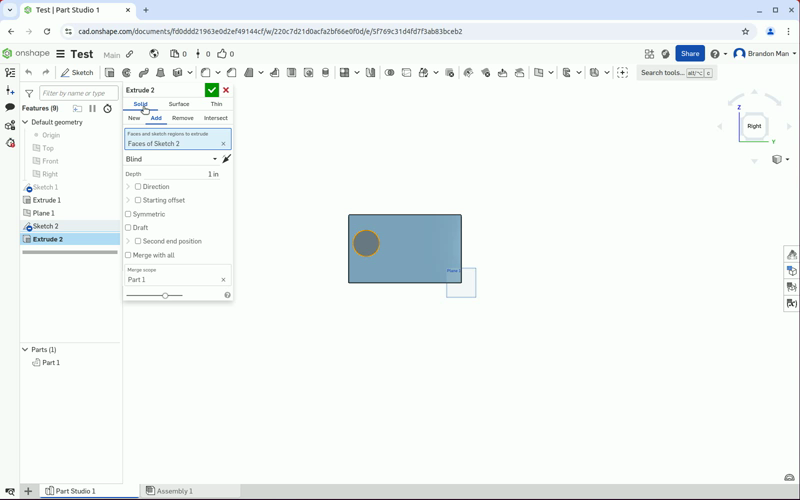
click(143, 106)
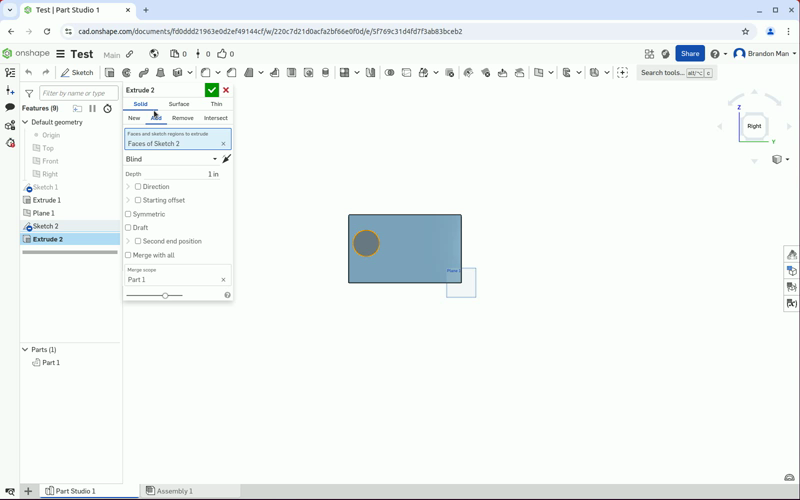
mouse_move(186, 120)
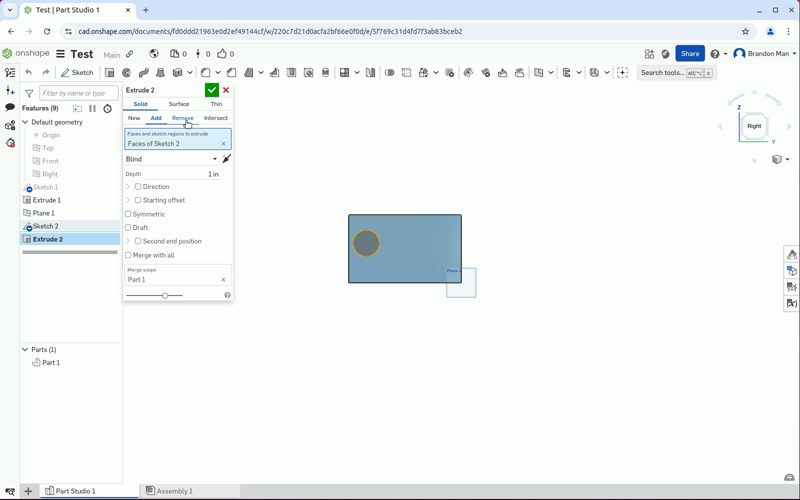
click(186, 120)
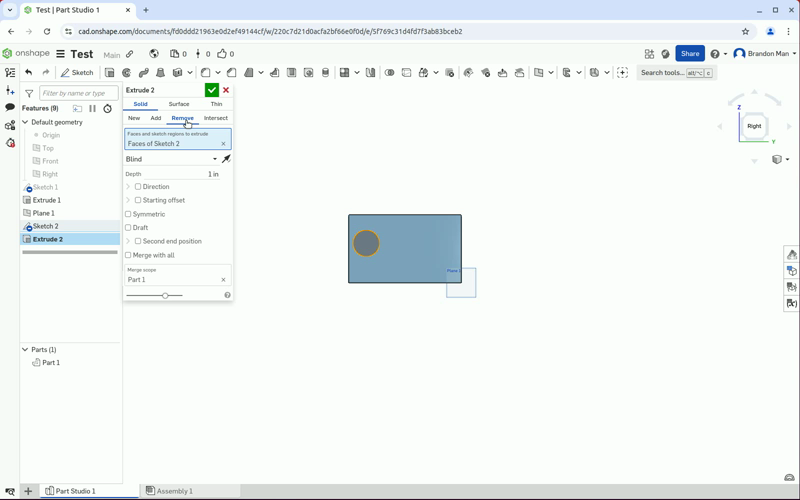
key(tab, 4)
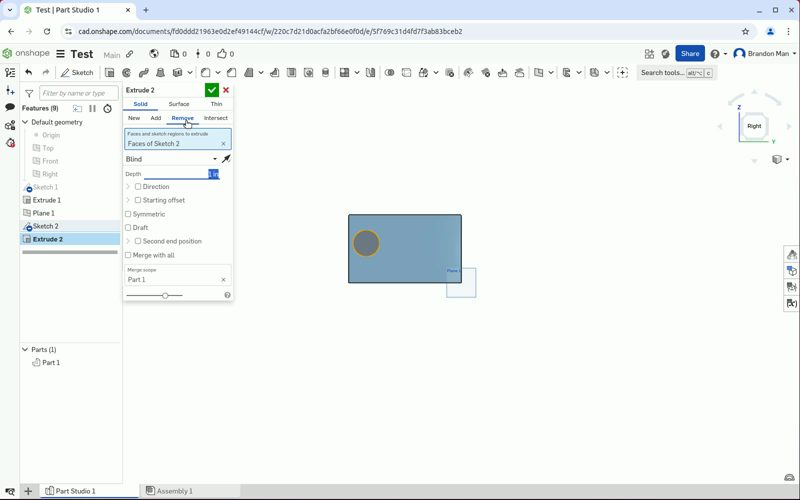
text(15.405)
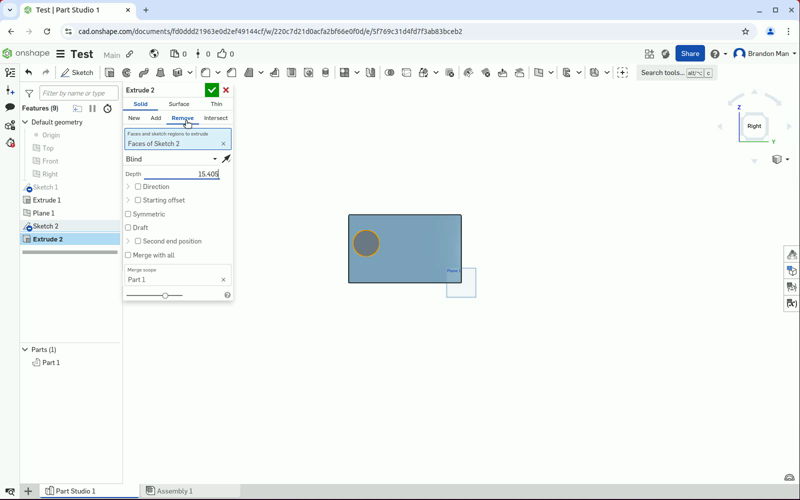
key(tab, 6)
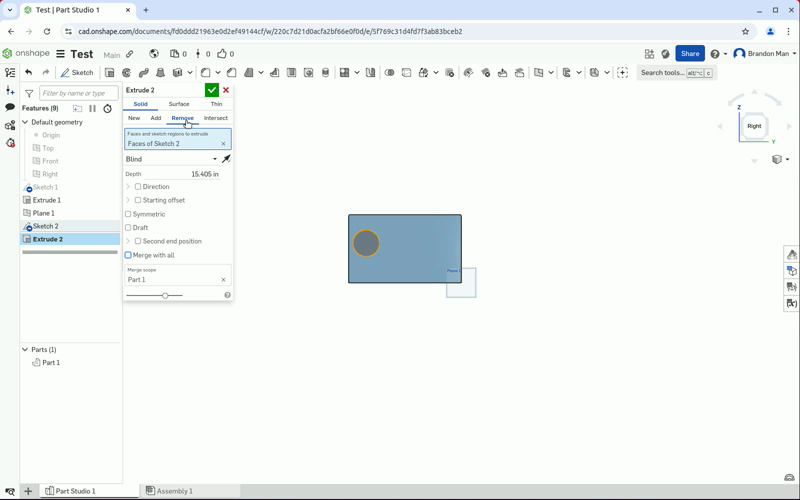
key(space)
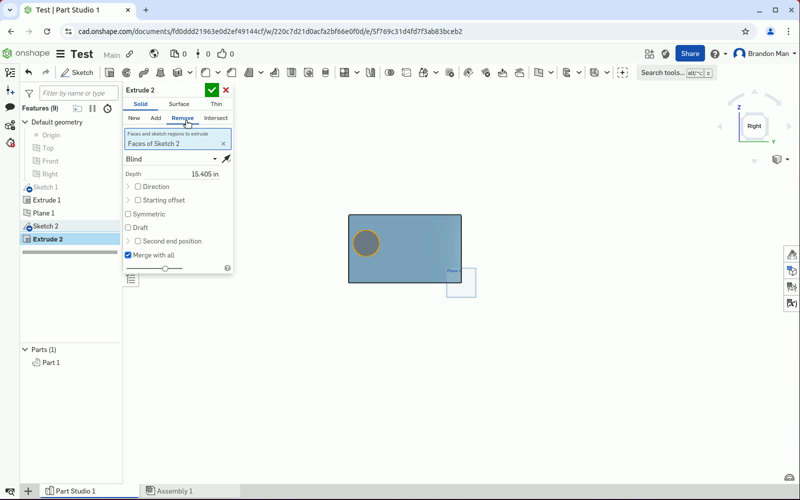
key(enter)
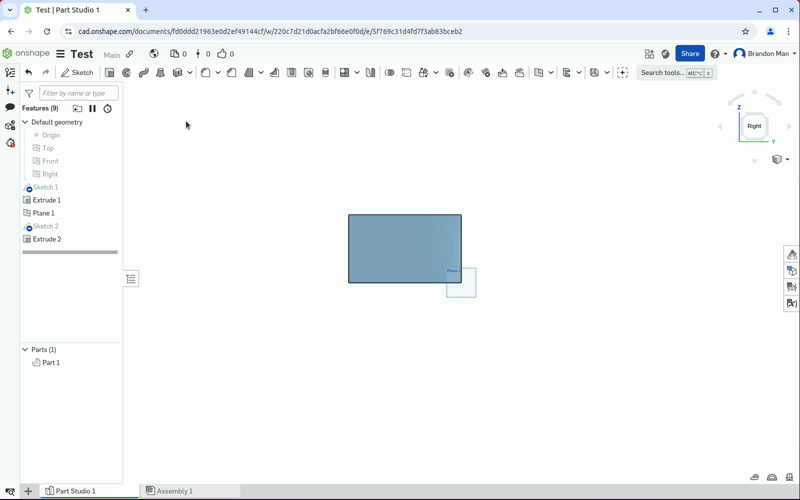
key(shift+h)
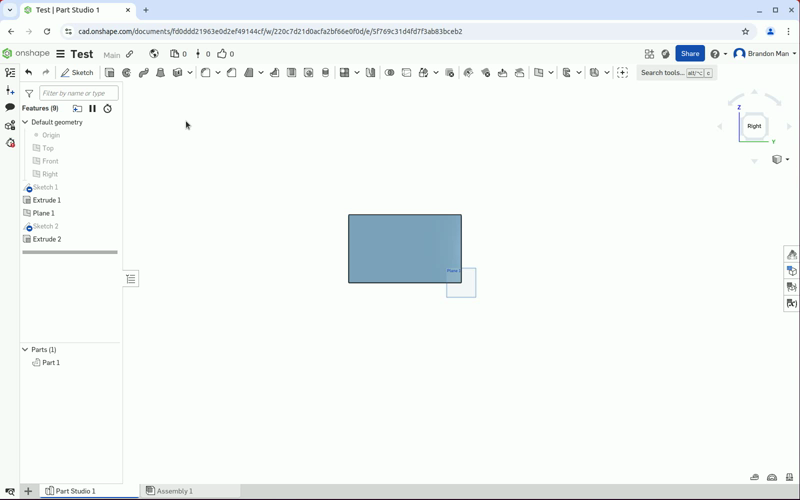
key(shift+h)
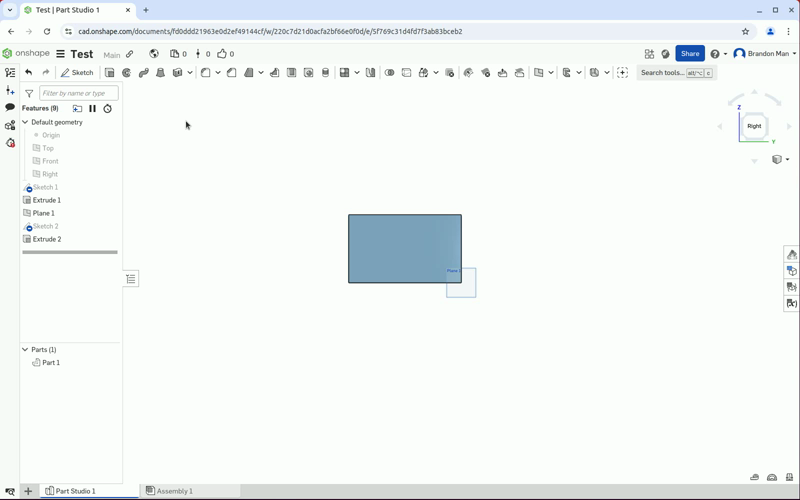
mouse_move(73, 189)
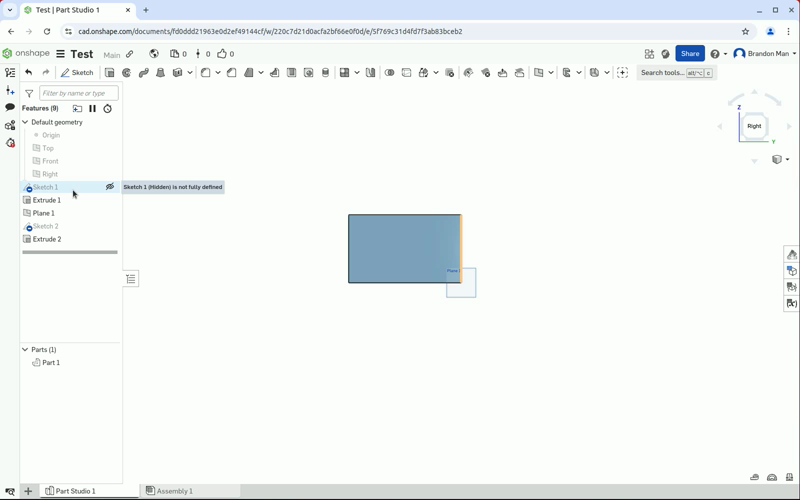
click(73, 189)
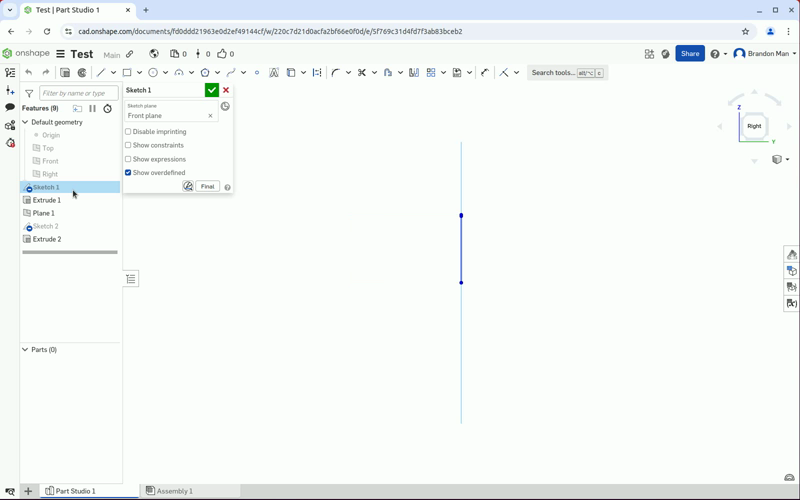
mouse_move(229, 92)
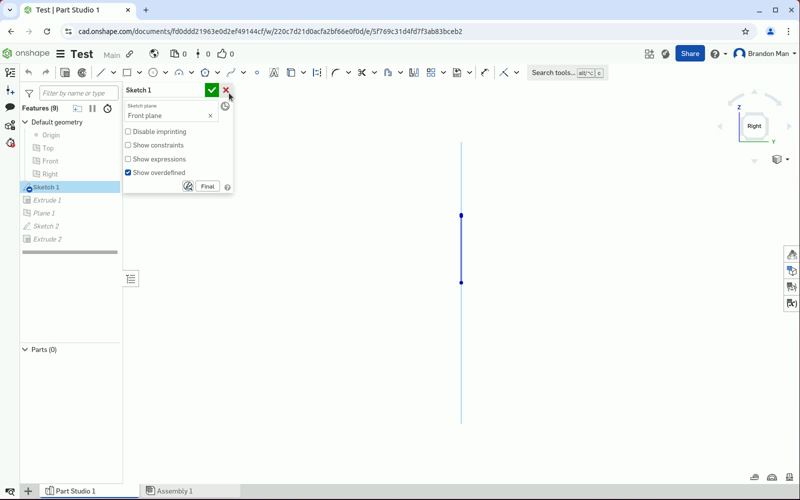
click(229, 92)
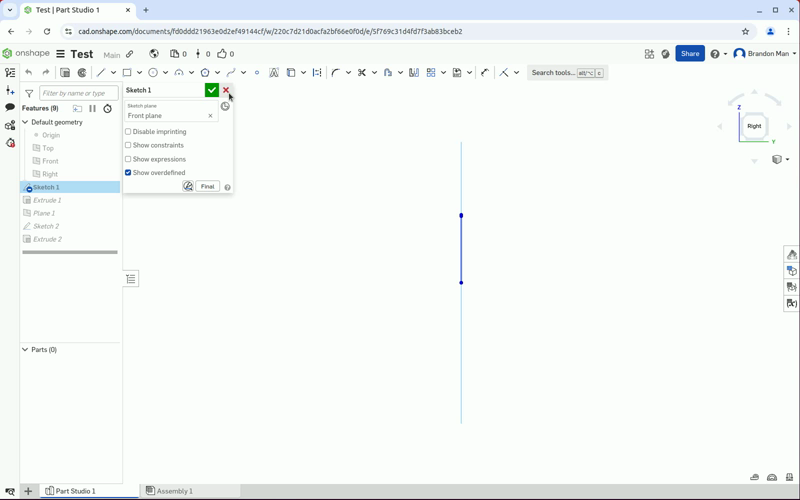
key(shift+s)
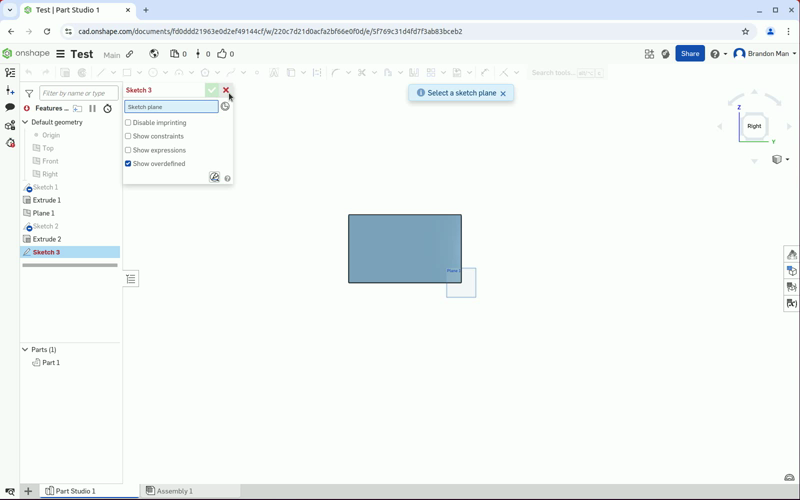
mouse_move(73, 215)
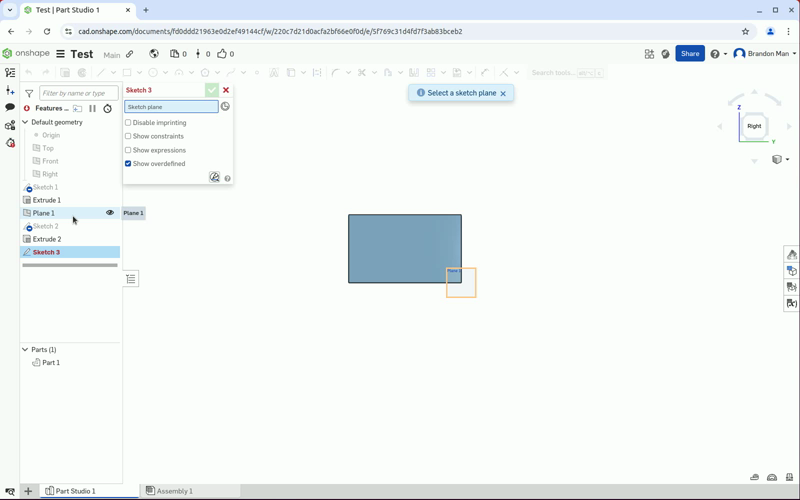
click(73, 215)
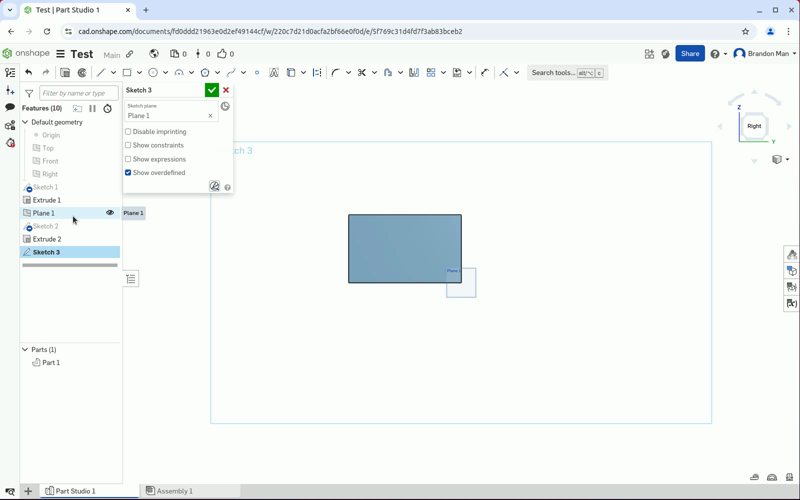
mouse_move(73, 352)
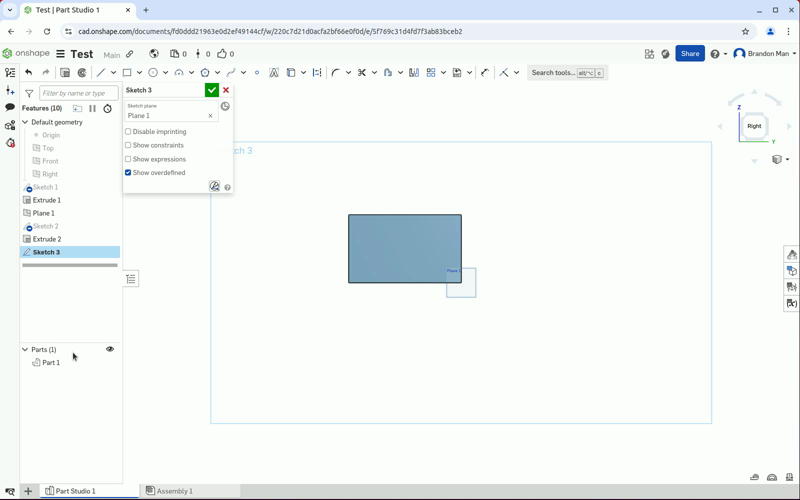
key(y)
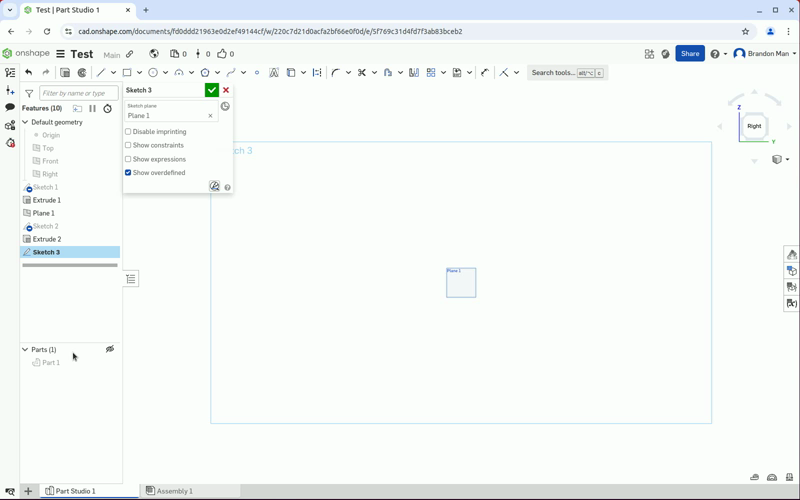
key(c)
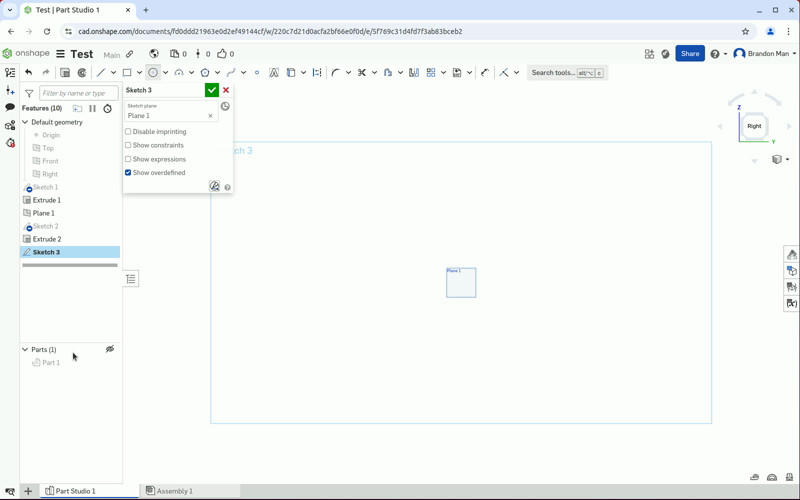
key_down(shift)
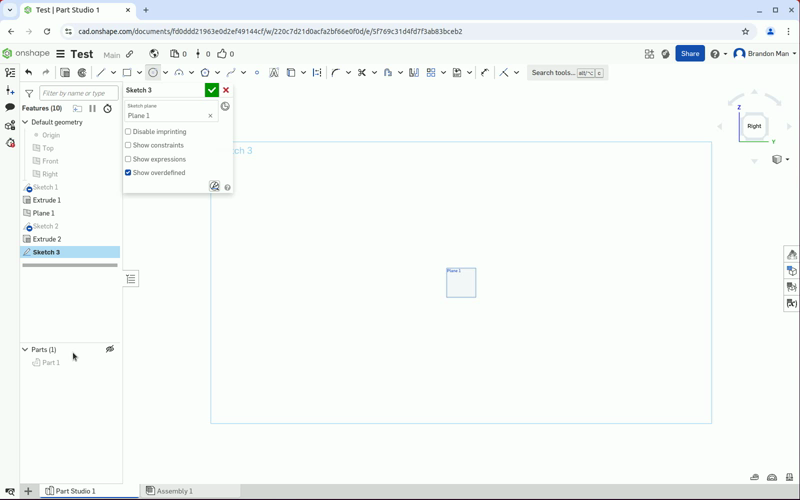
mouse_move(433, 237)
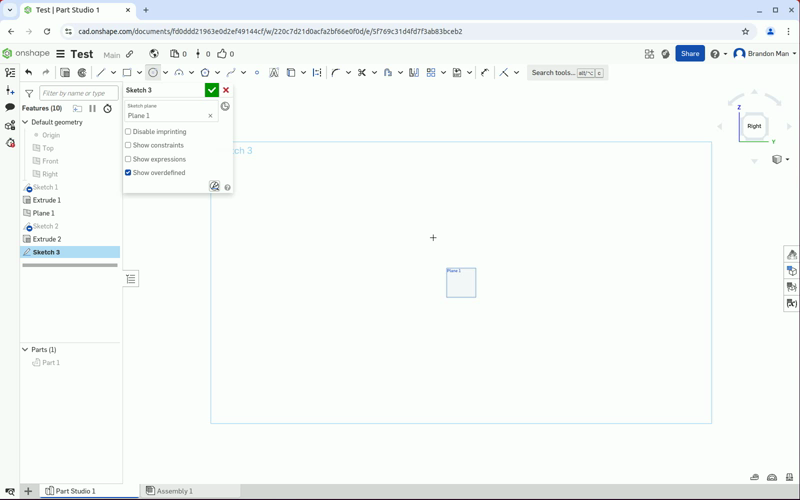
click(433, 237)
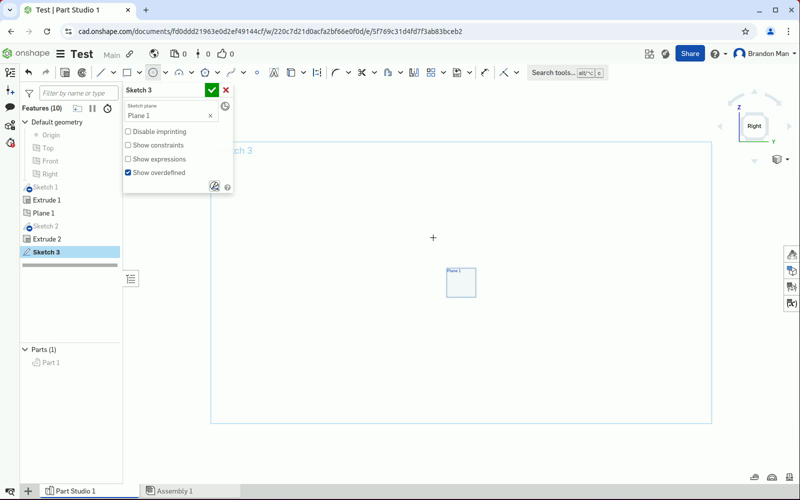
key_up(shift)
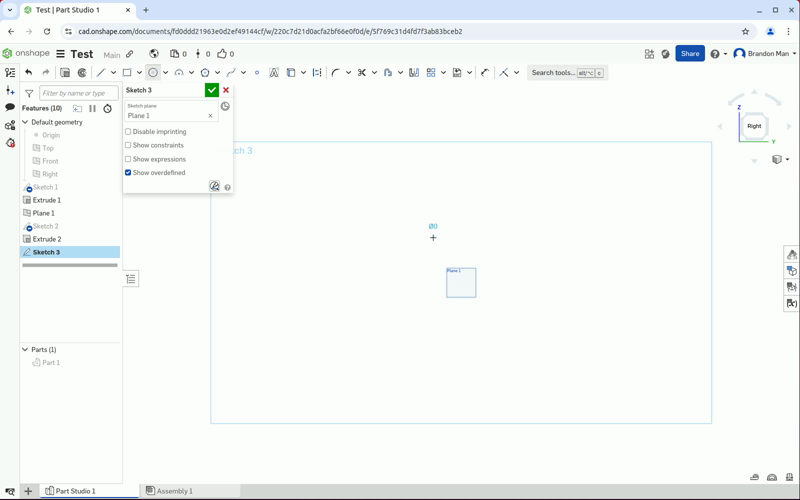
mouse_move(446, 237)
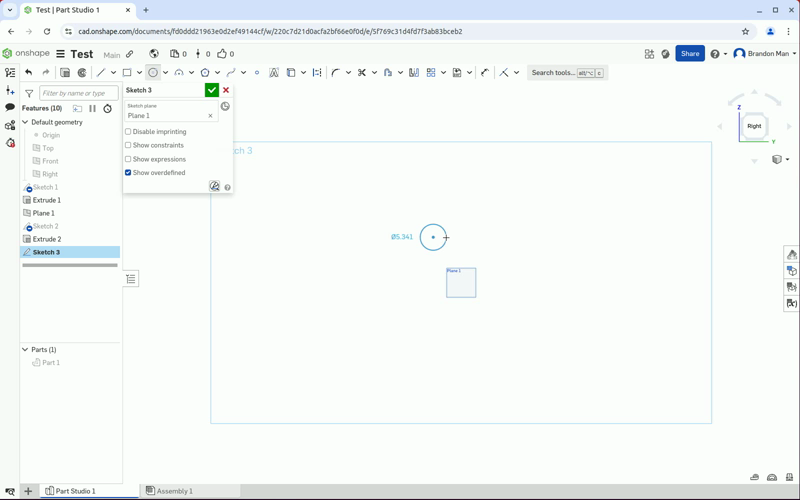
click(446, 237)
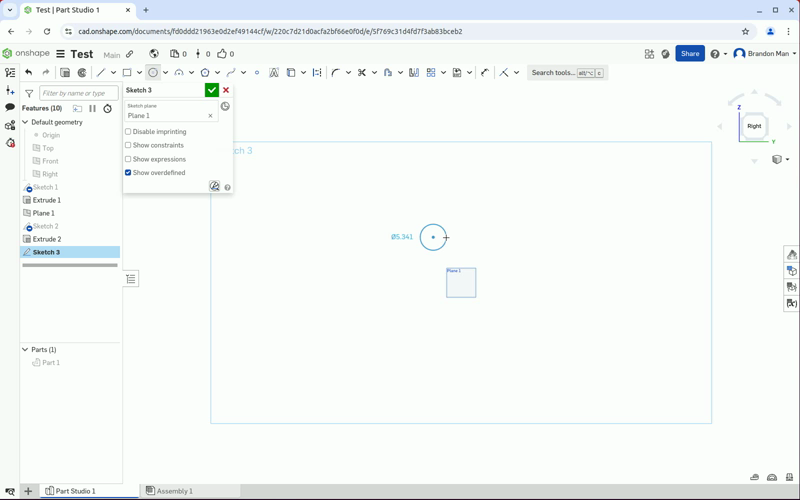
key(esc)
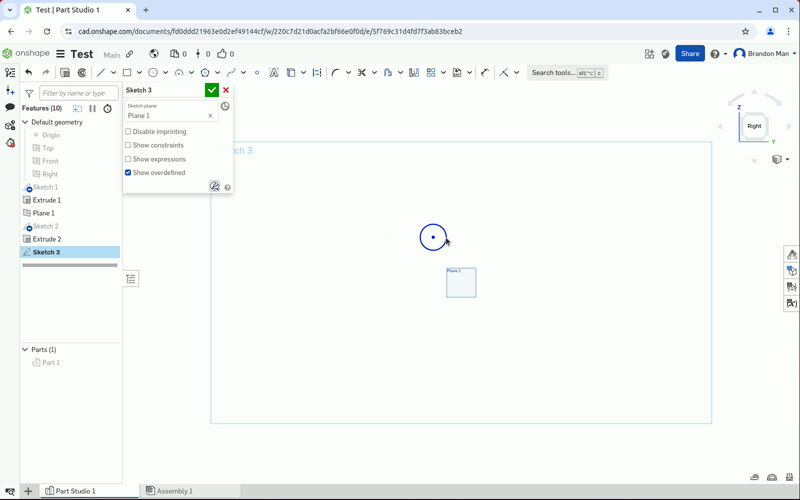
mouse_move(427, 243)
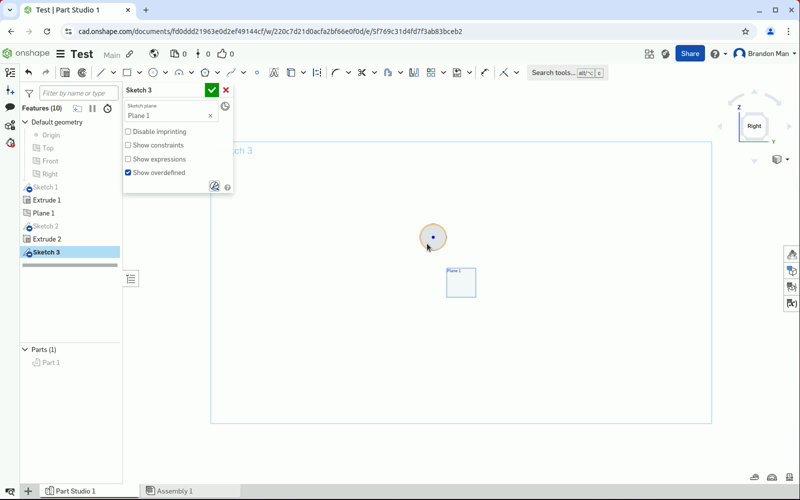
scroll(6)
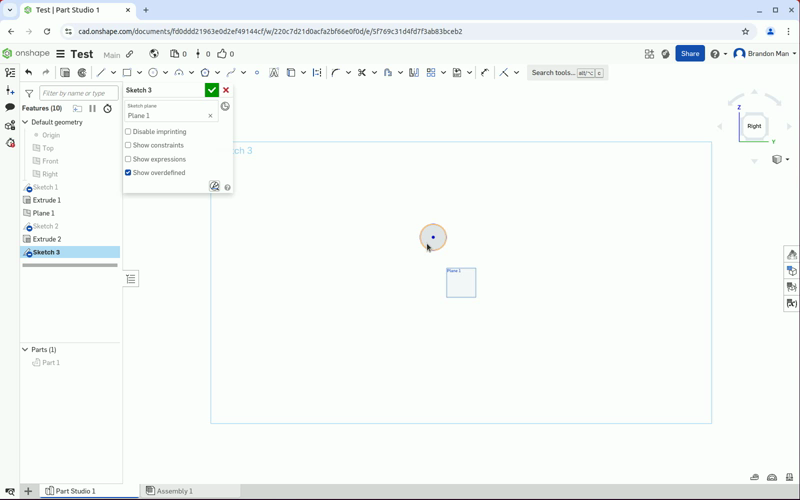
scroll(6)
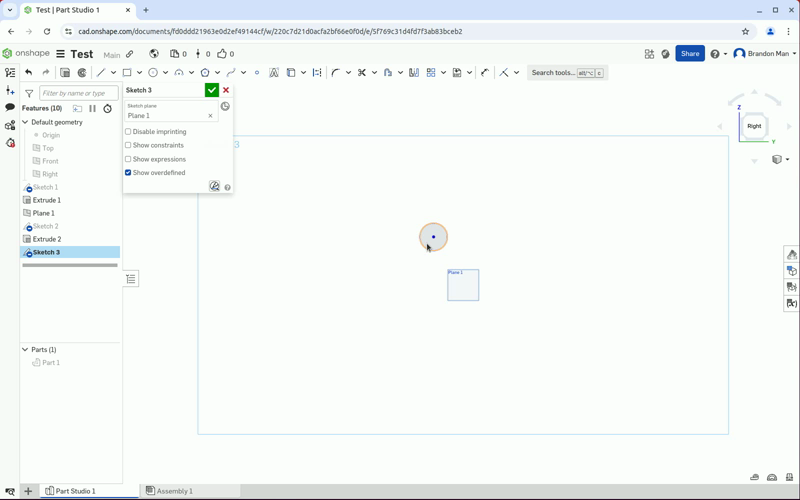
scroll(6)
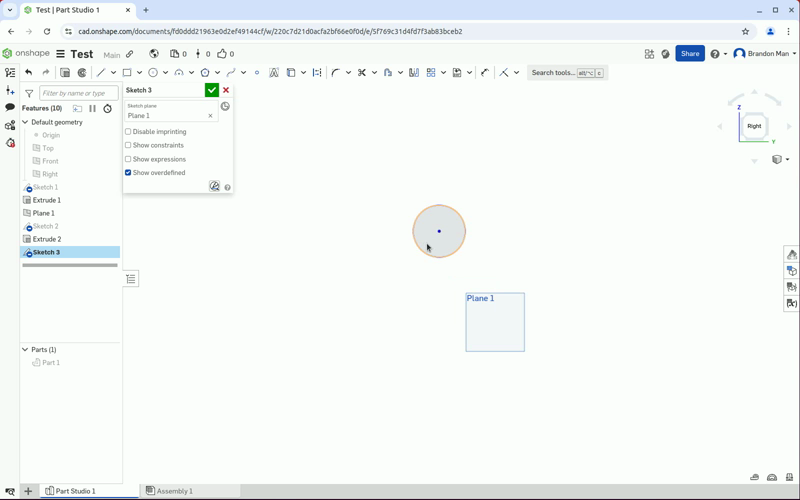
scroll(6)
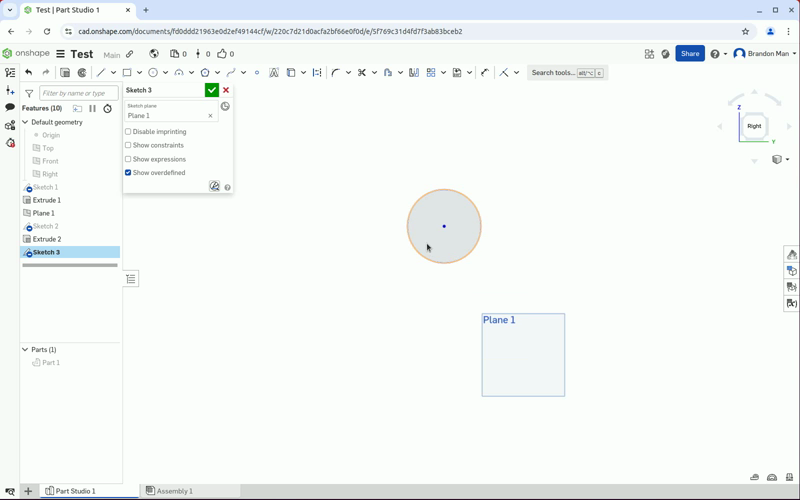
scroll(6)
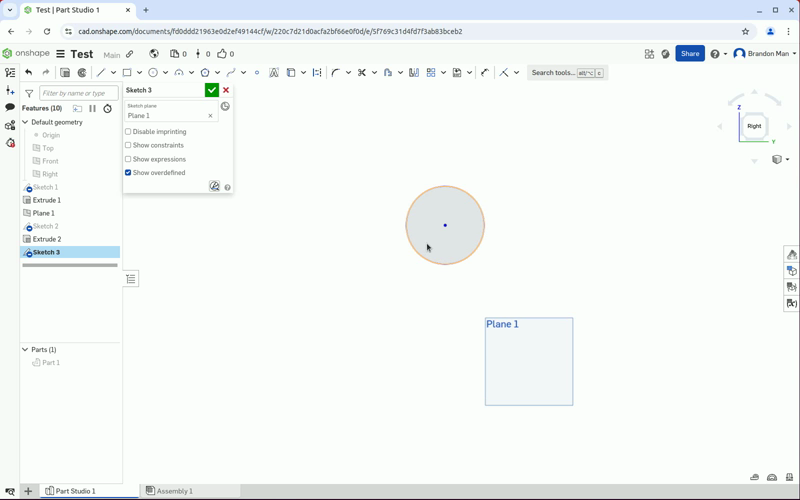
scroll(6)
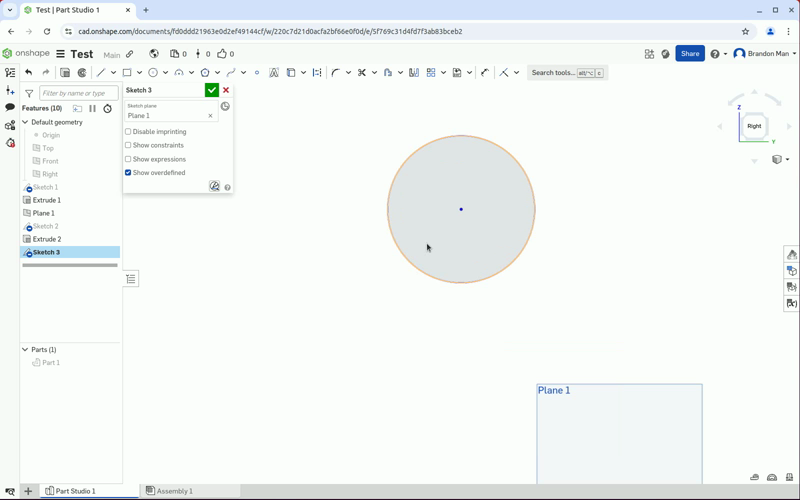
scroll(6)
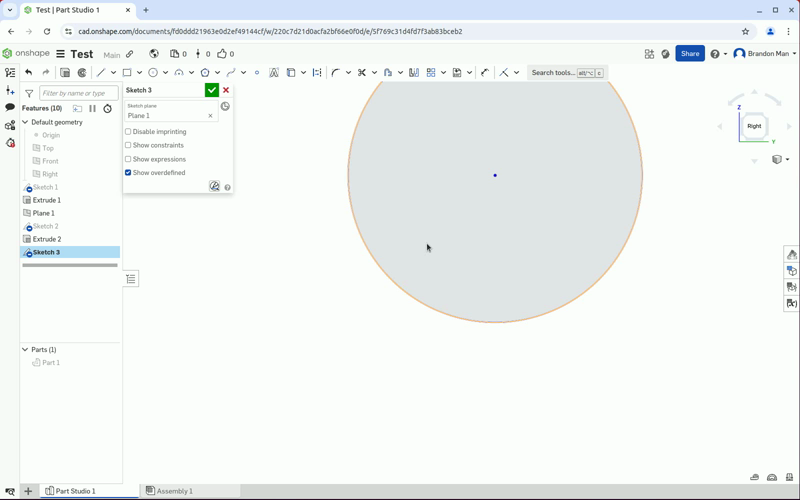
click(427, 243)
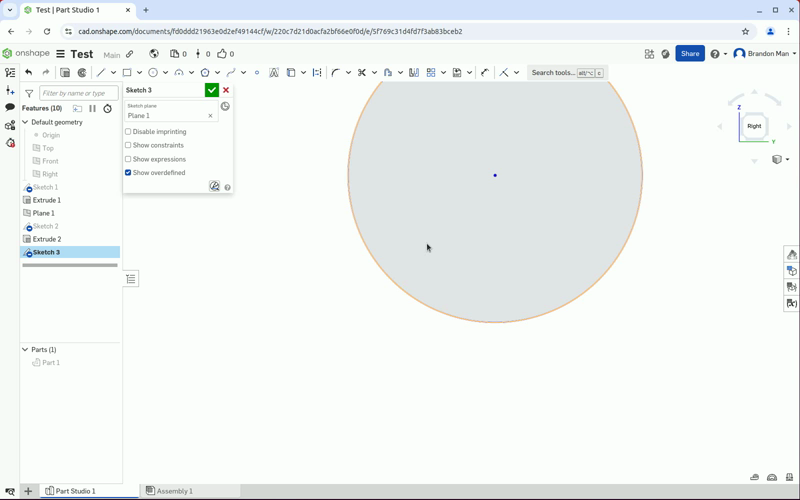
scroll(-6)
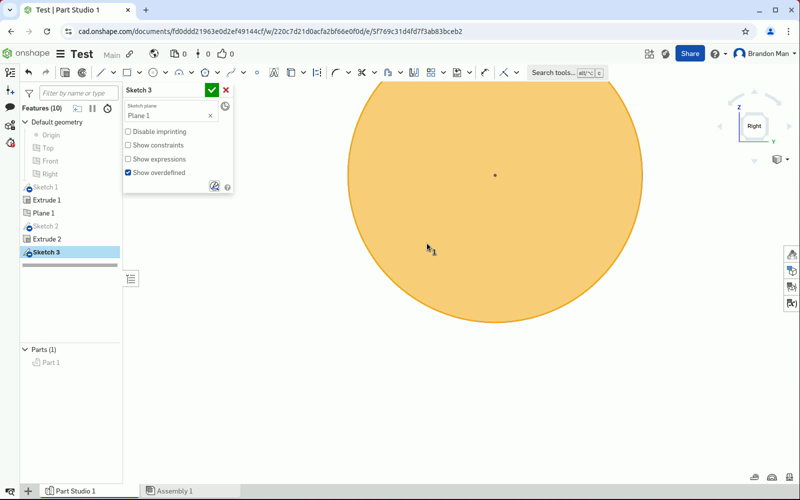
scroll(-6)
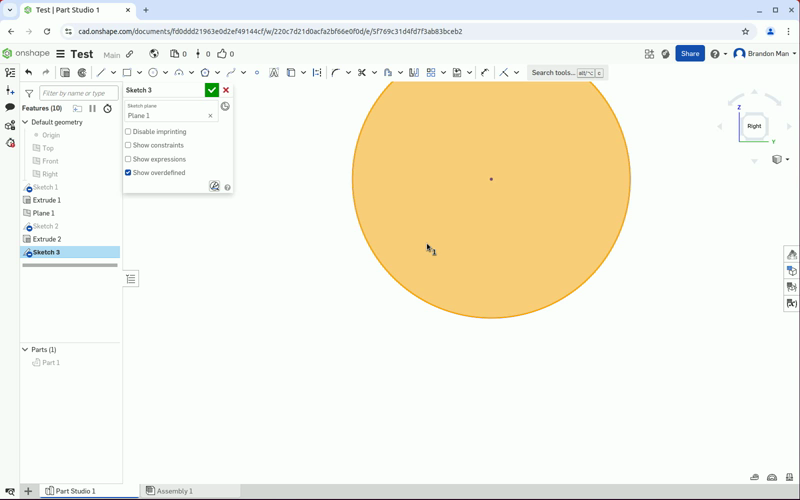
scroll(-6)
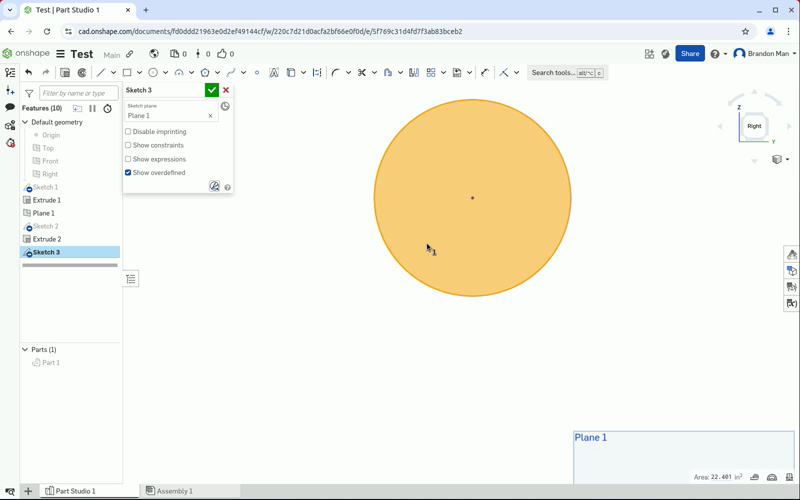
scroll(-6)
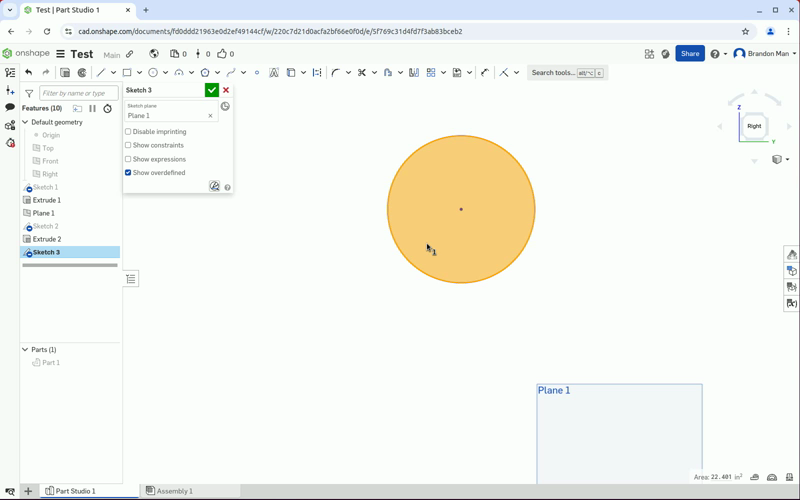
scroll(-6)
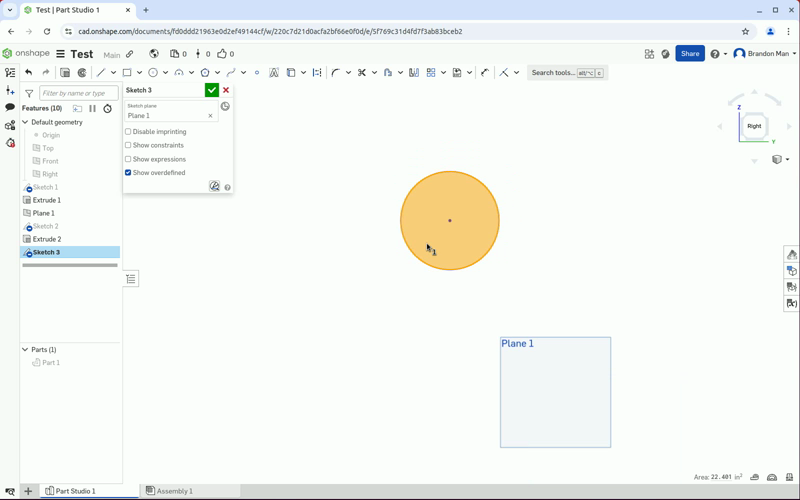
scroll(-6)
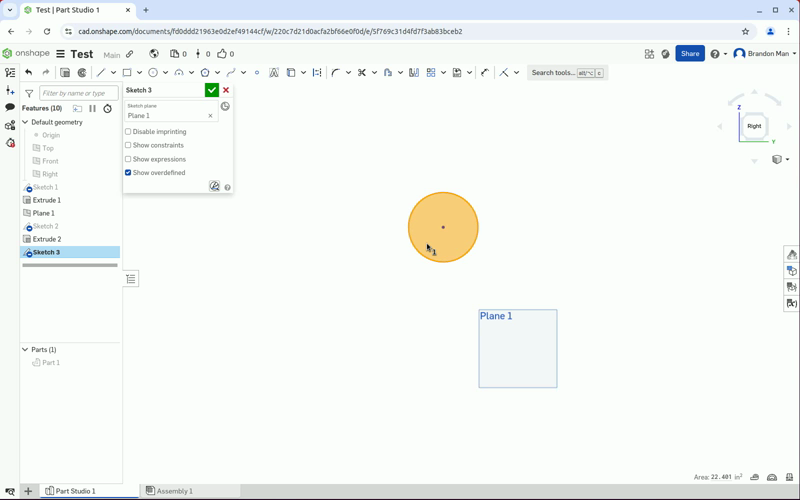
scroll(-6)
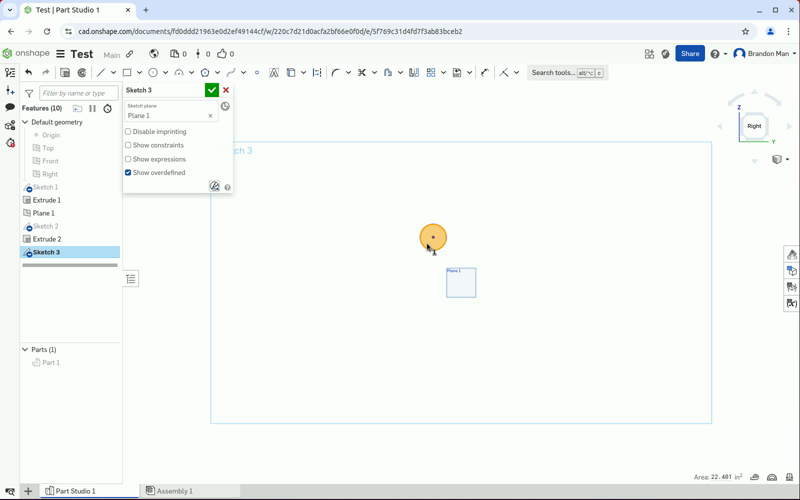
mouse_move(73, 352)
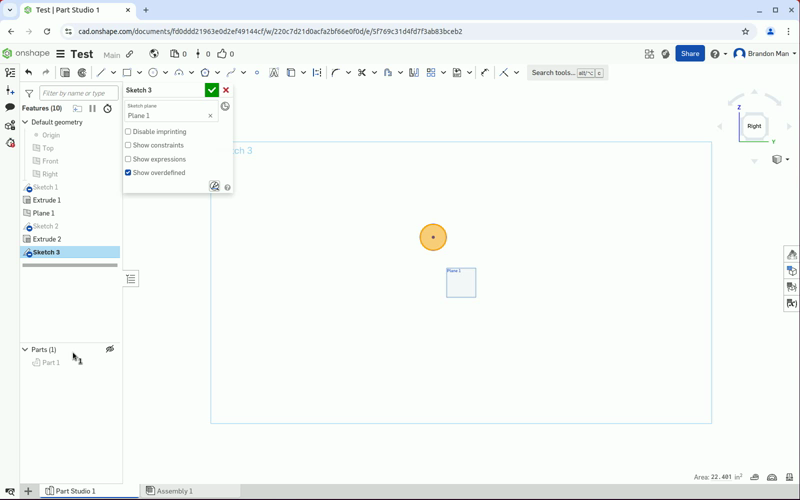
key(shift+y)
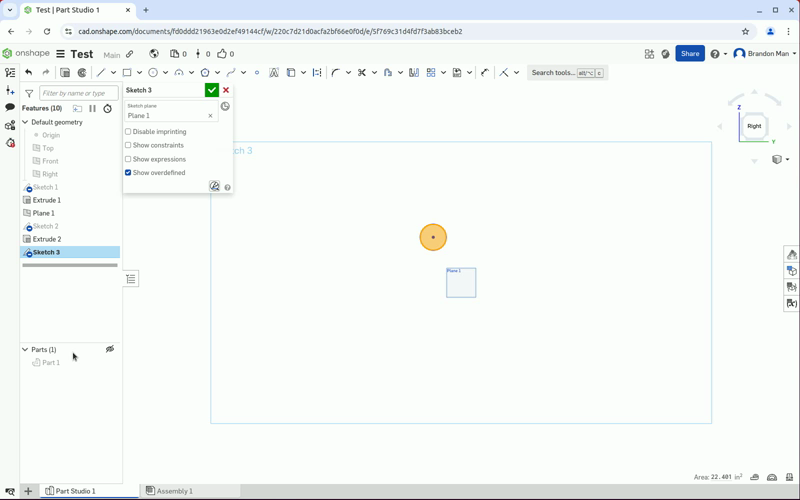
key(shift+e)
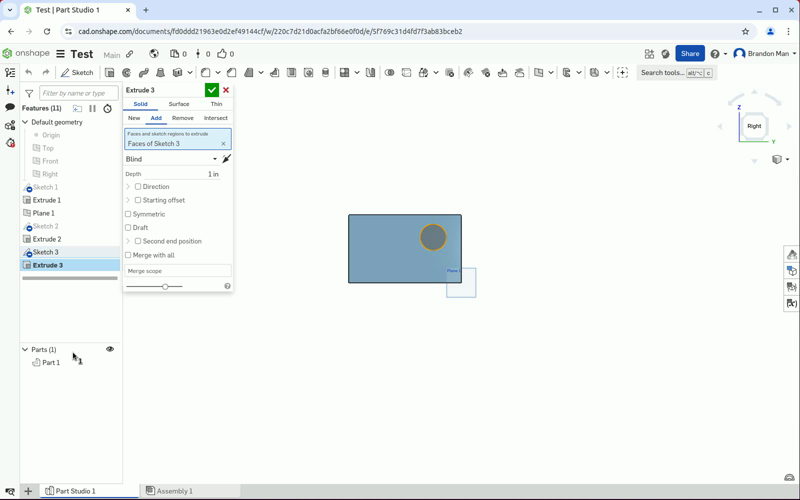
mouse_move(143, 106)
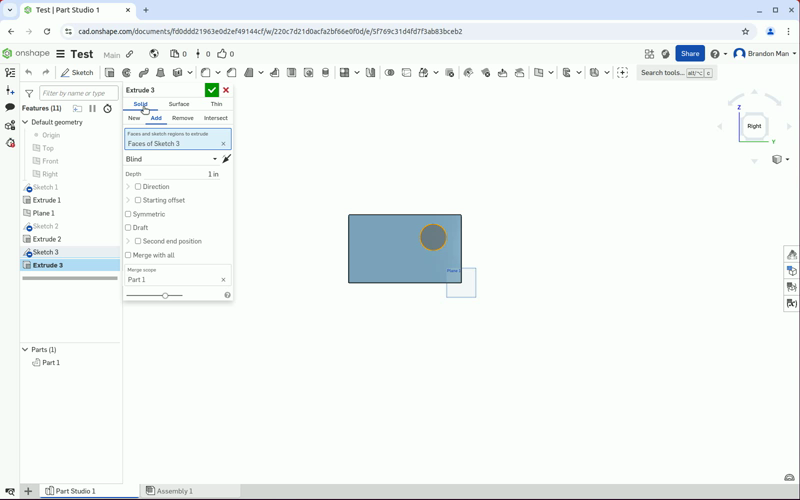
click(143, 106)
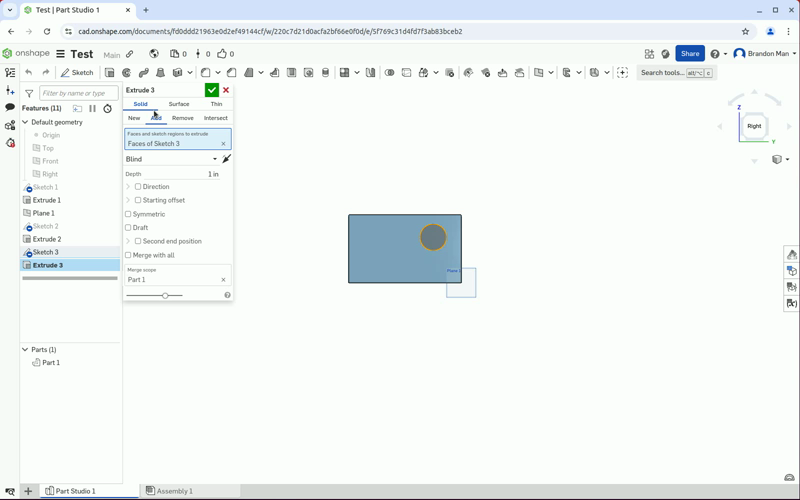
mouse_move(186, 120)
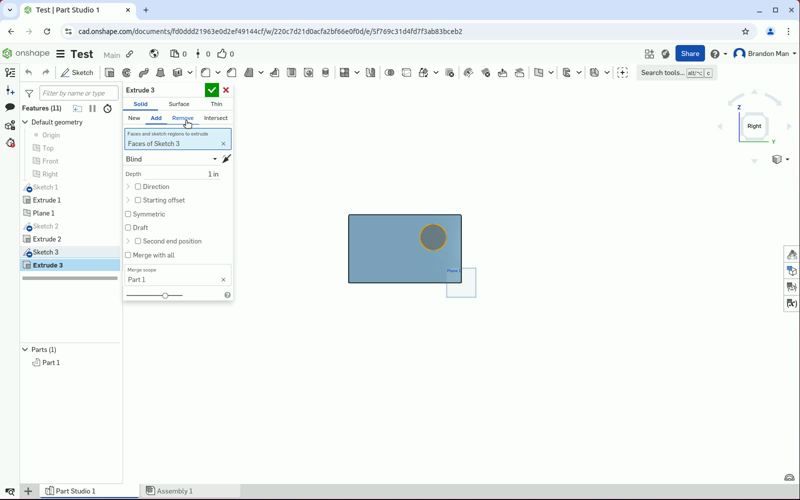
click(186, 120)
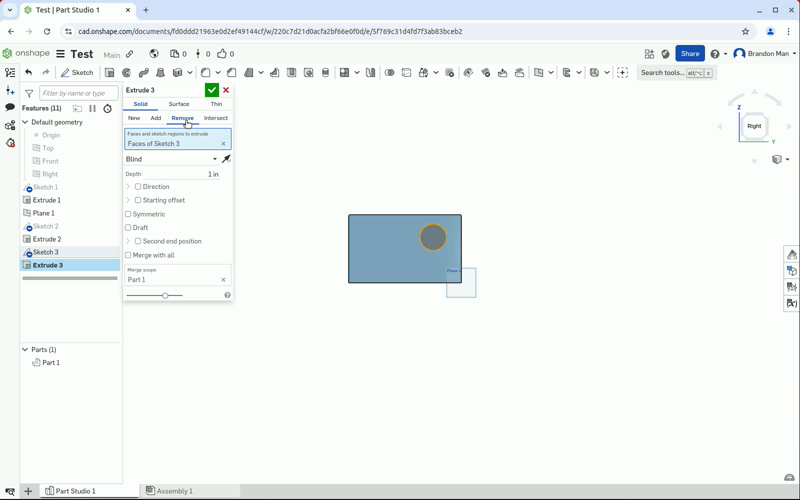
key(tab, 4)
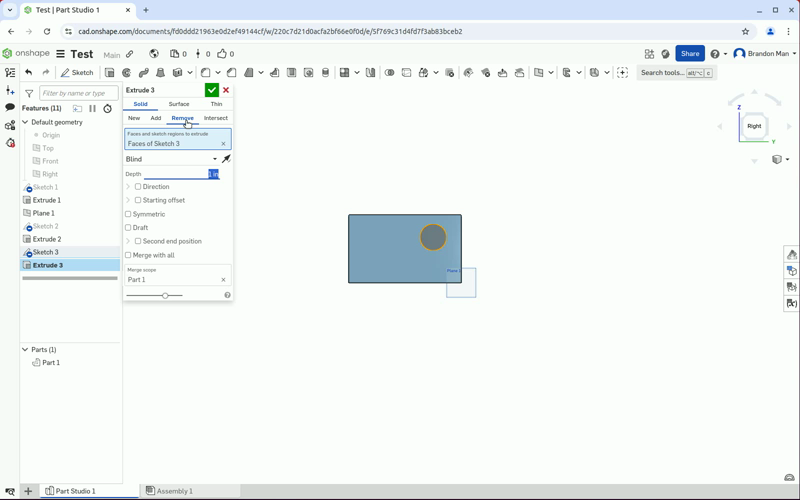
text(15.405)
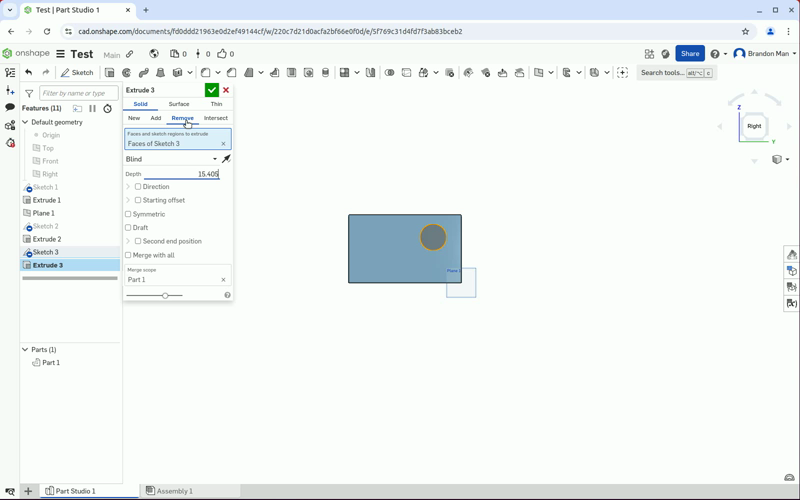
key(tab, 6)
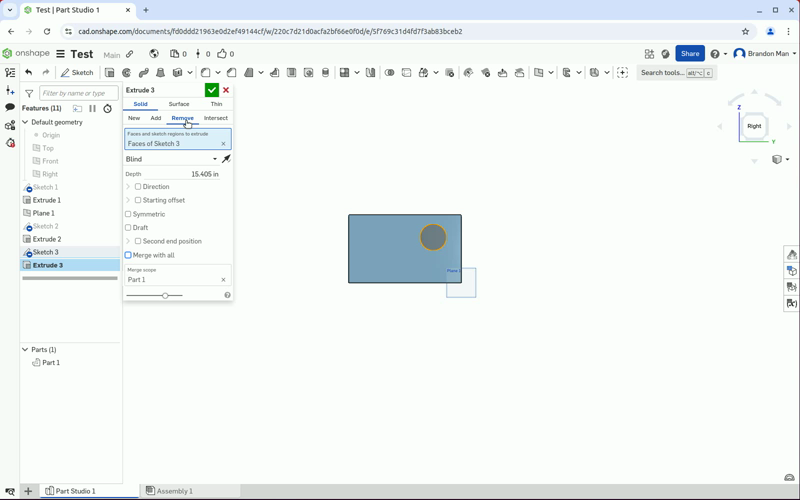
key(space)
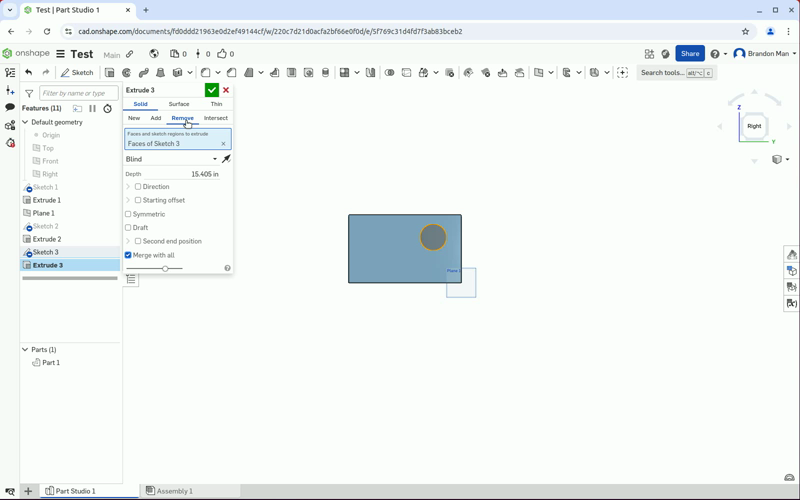
key(enter)
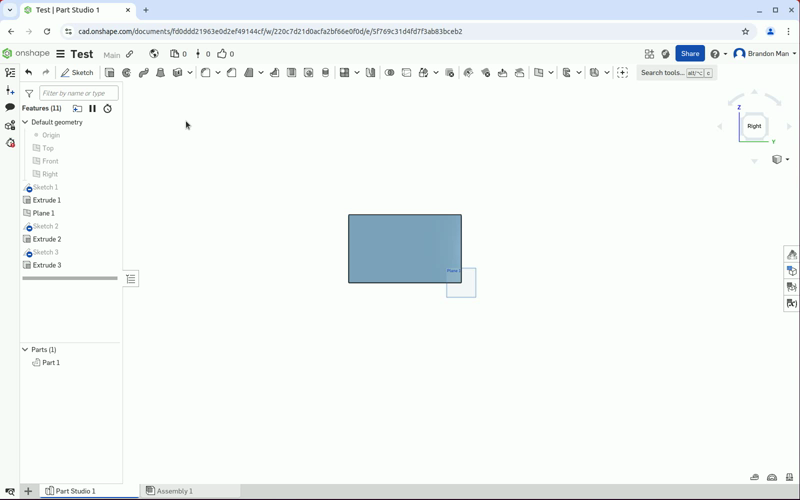
key(shift+h)
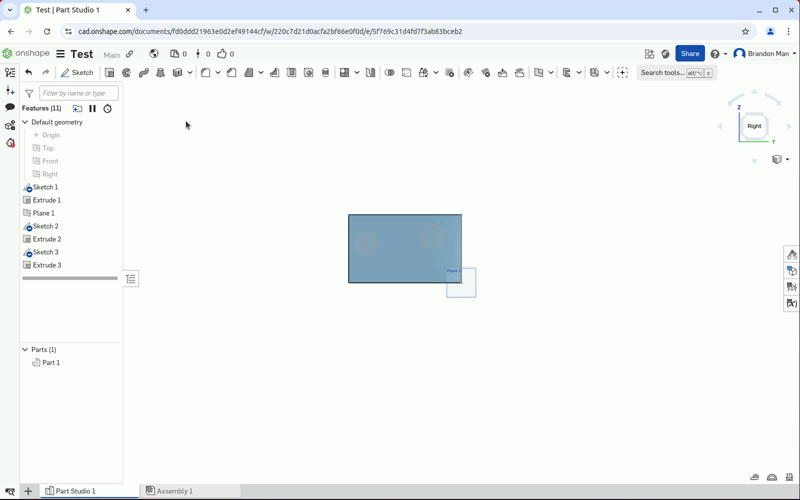
key(shift+h)
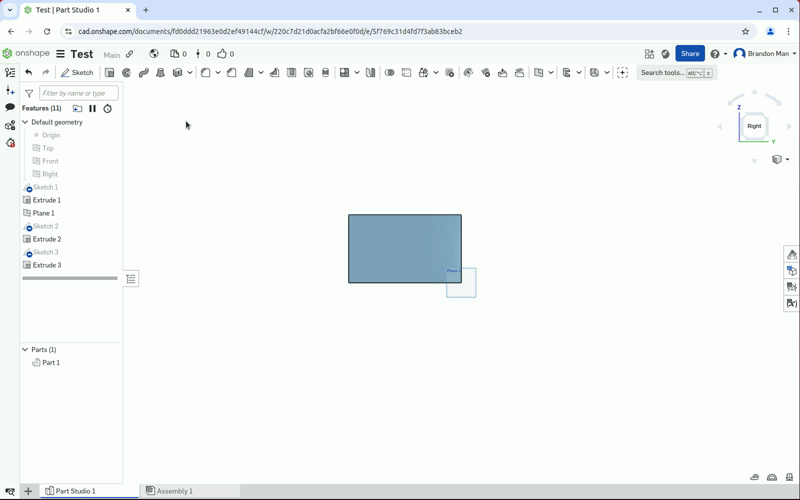
mouse_move(73, 189)
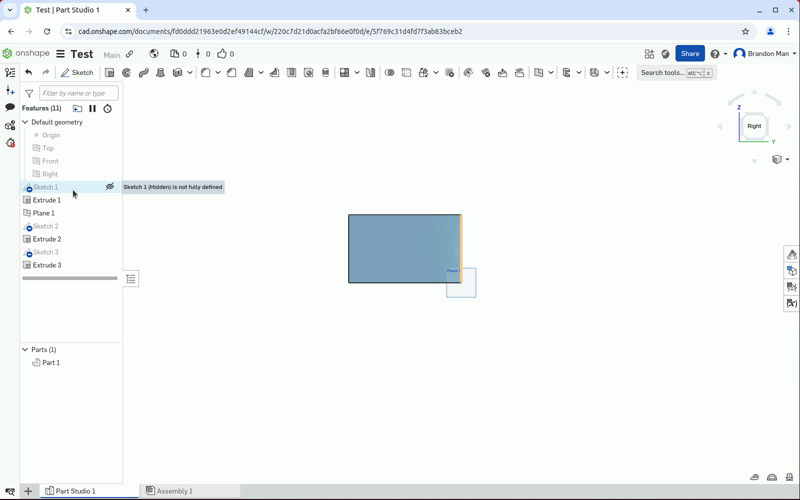
click(73, 189)
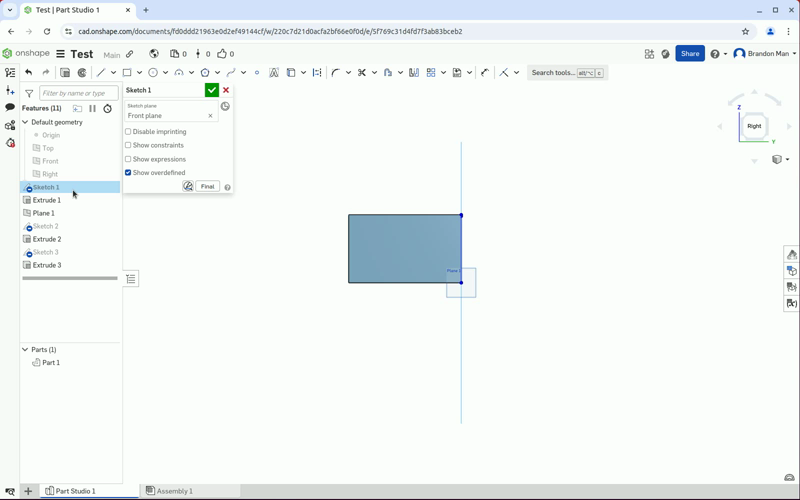
mouse_move(229, 92)
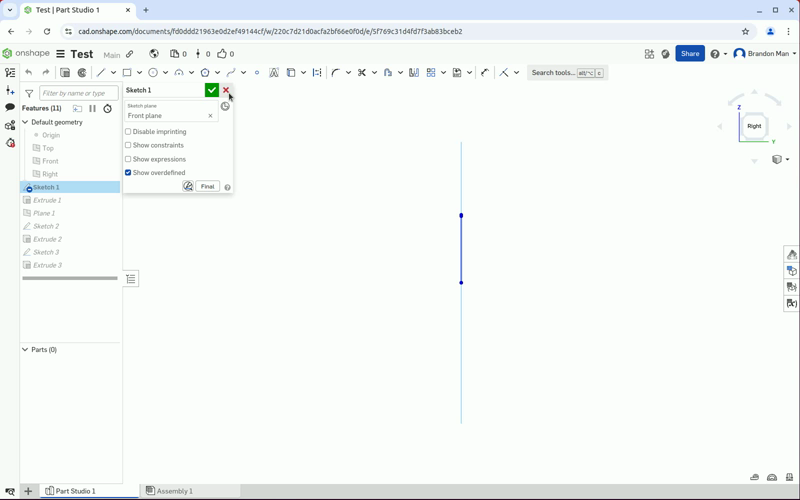
click(229, 92)
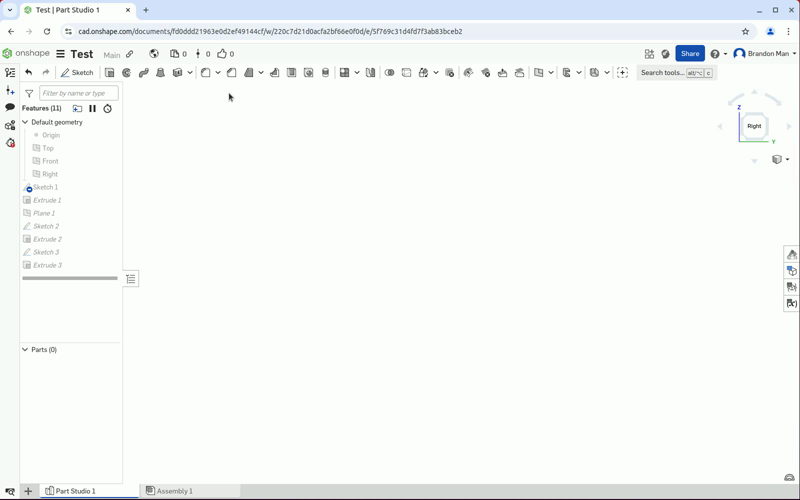
key(shift+s)
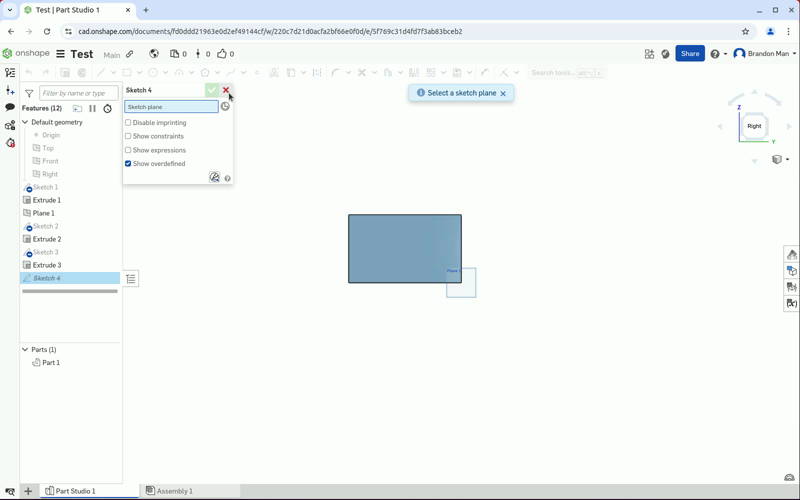
mouse_move(73, 215)
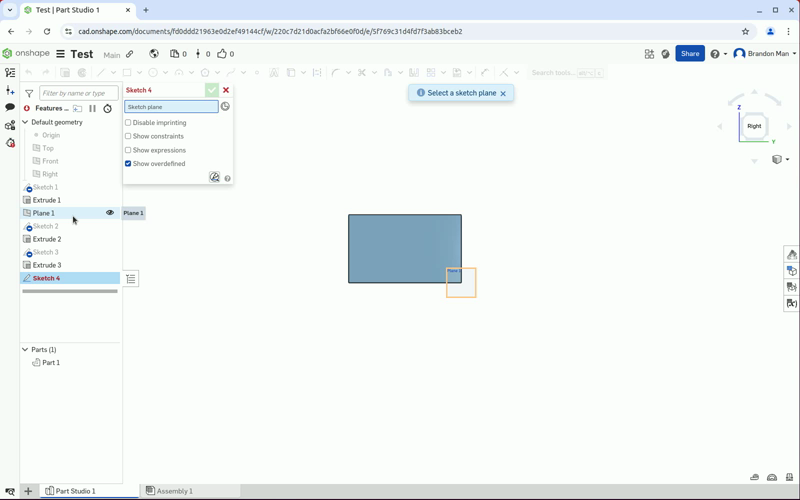
click(73, 215)
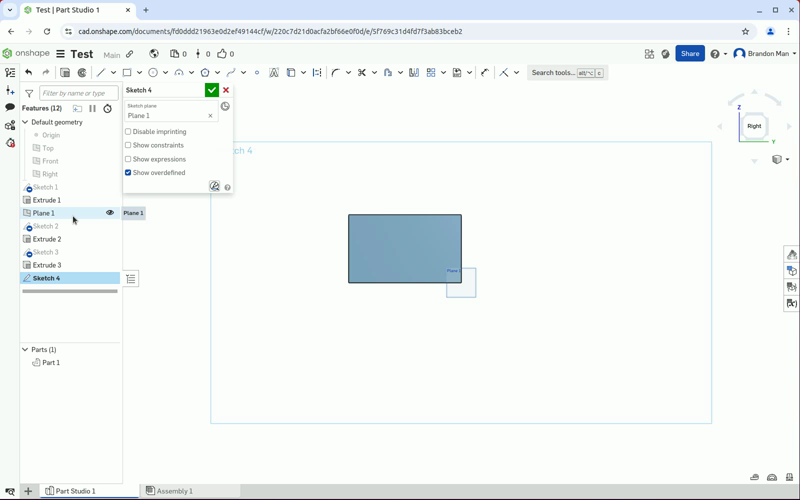
mouse_move(73, 352)
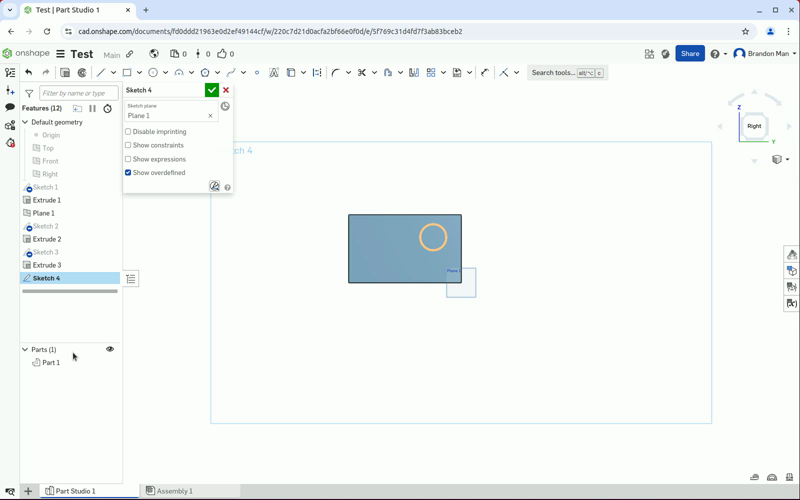
key(y)
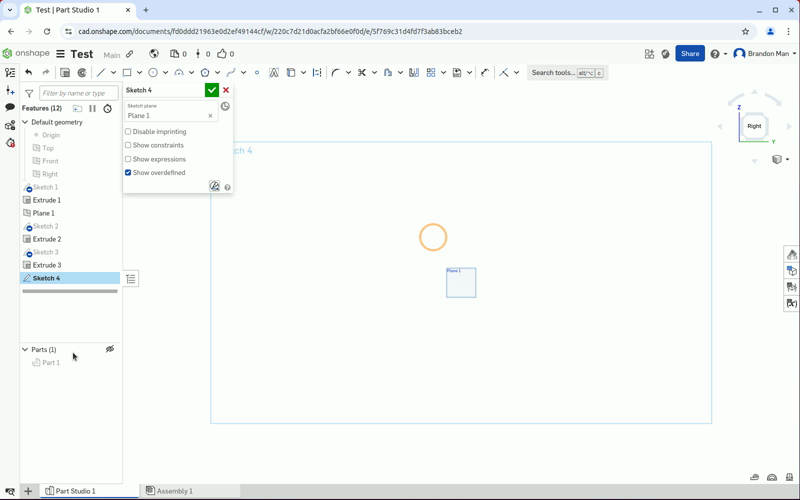
key(l)
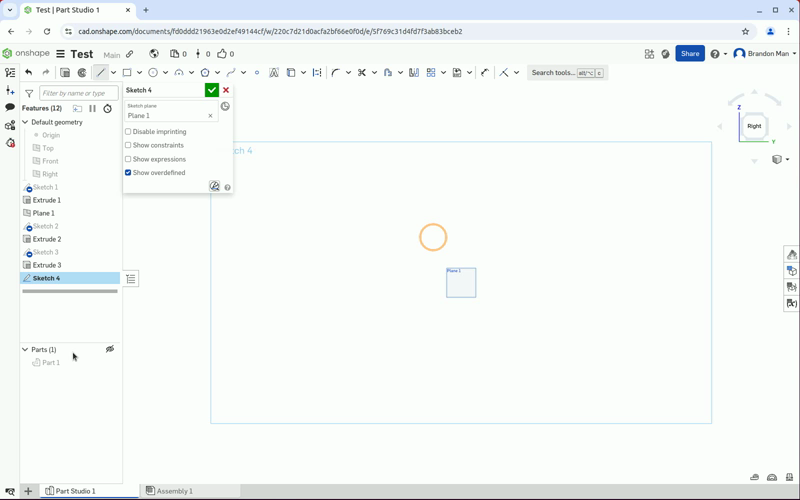
key_down(shift)
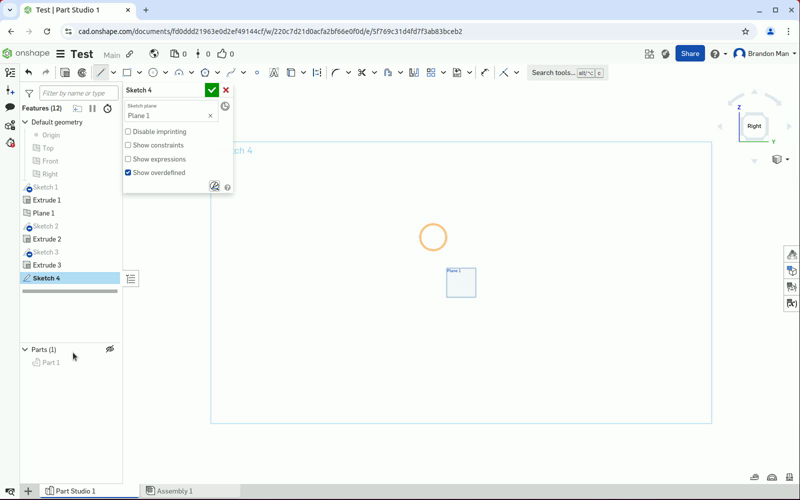
mouse_move(377, 253)
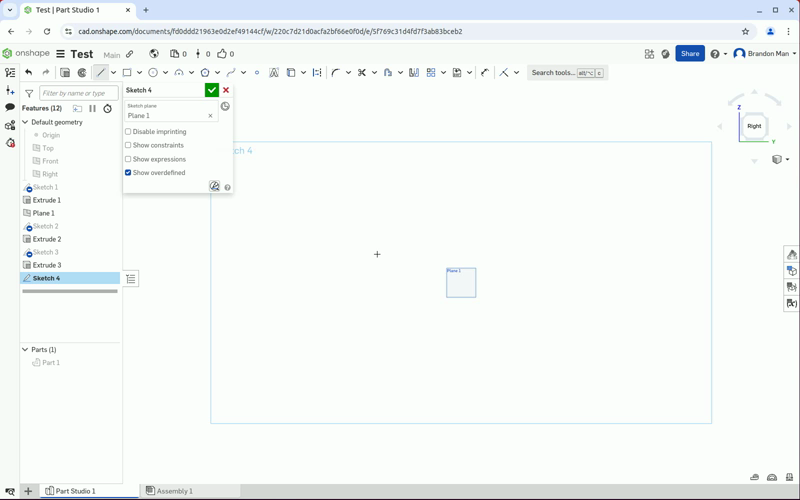
click(377, 253)
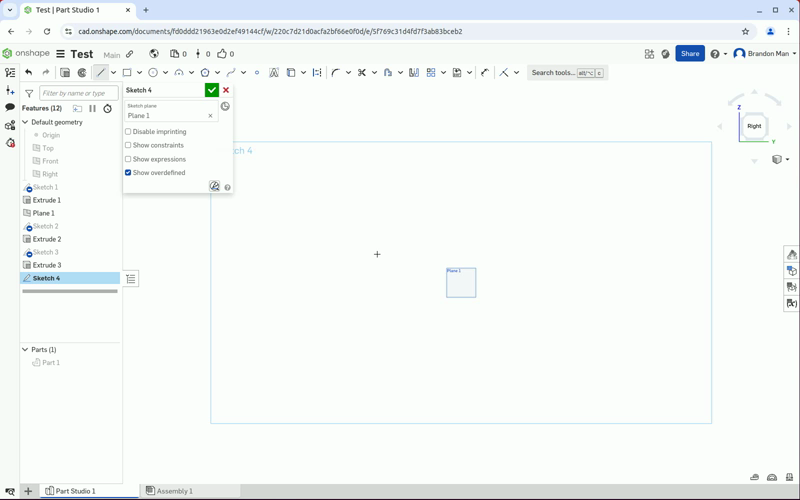
key_up(shift)
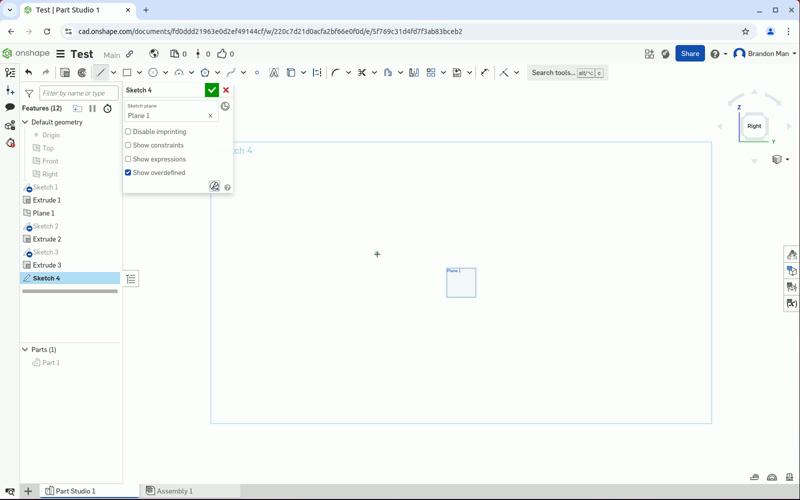
key_down(shift)
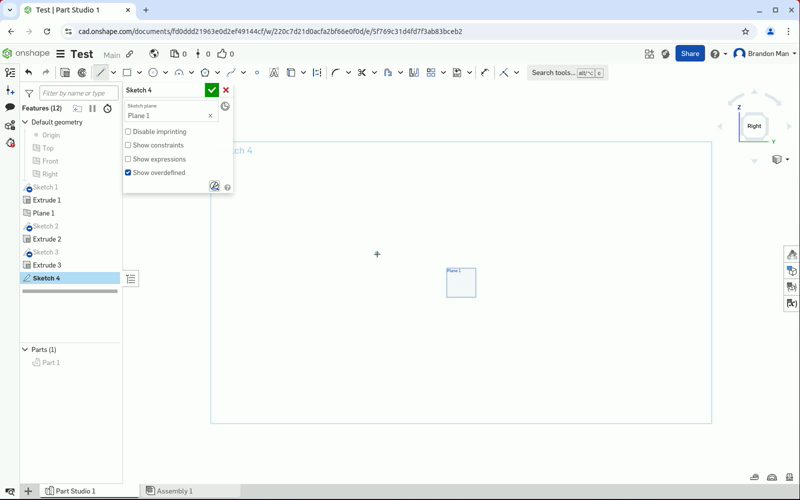
mouse_move(407, 253)
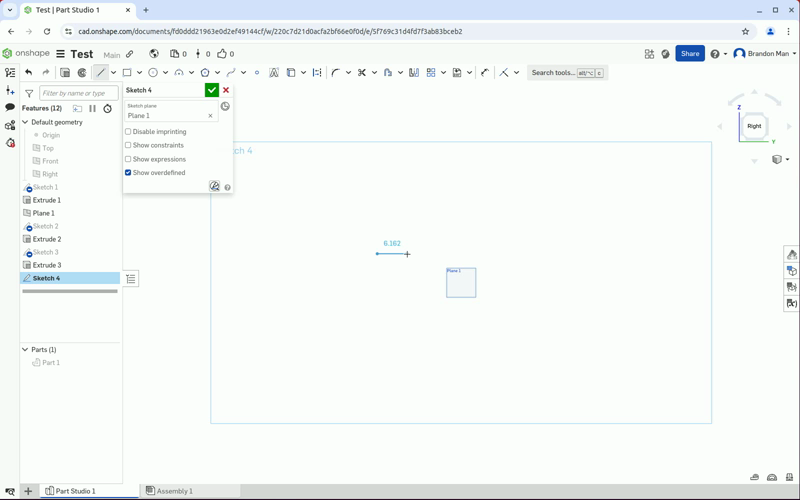
mouse_move(387, 267)
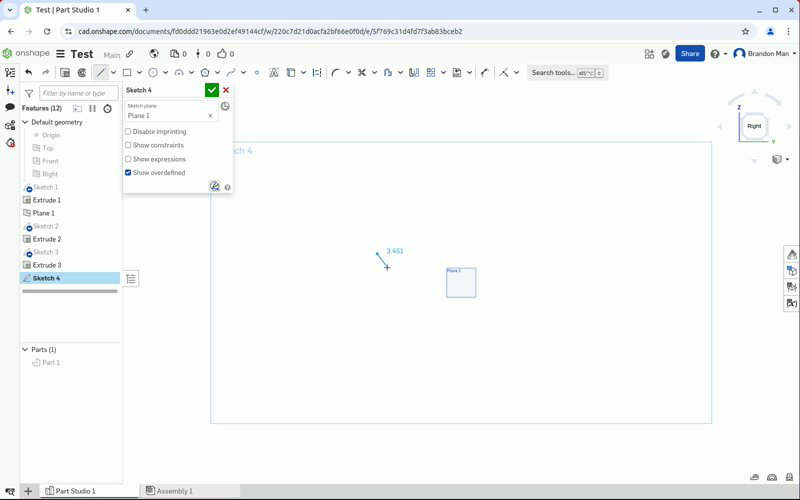
click(387, 267)
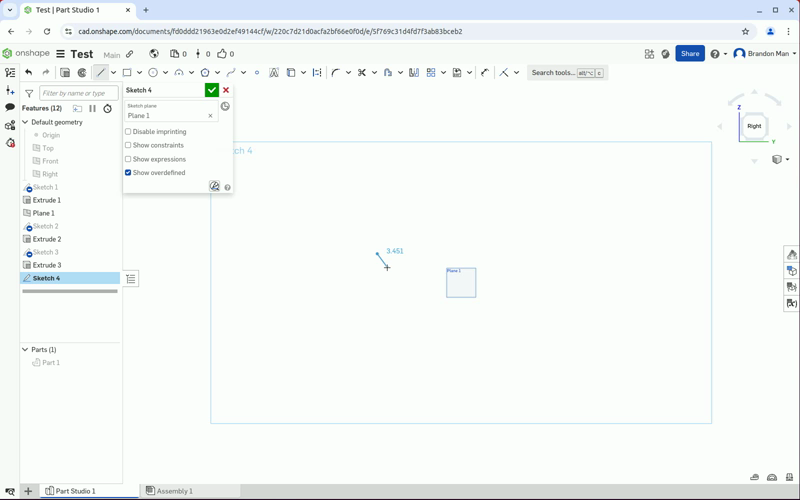
key_up(shift)
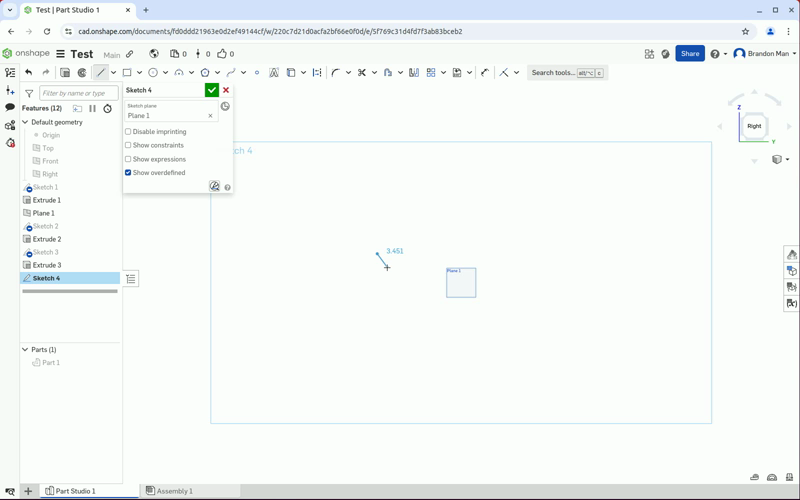
key_down(shift)
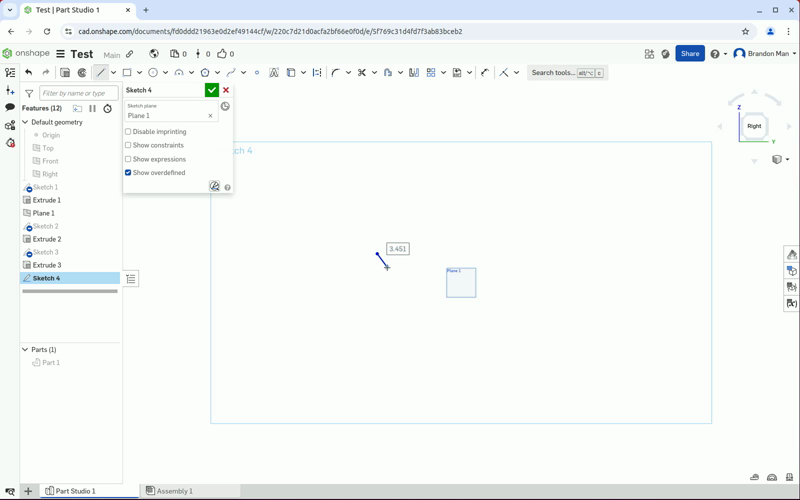
mouse_move(417, 267)
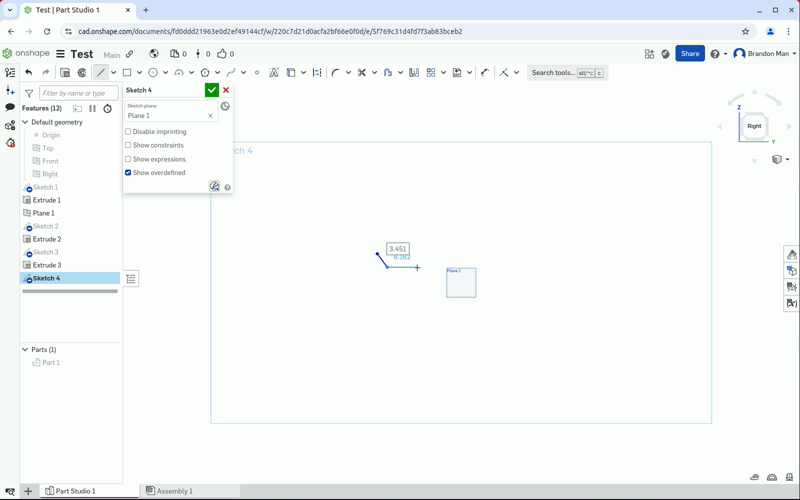
mouse_move(403, 261)
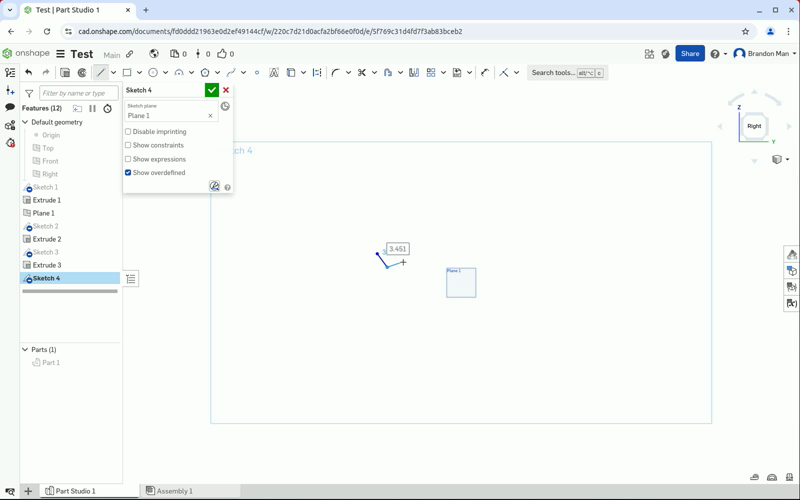
click(403, 261)
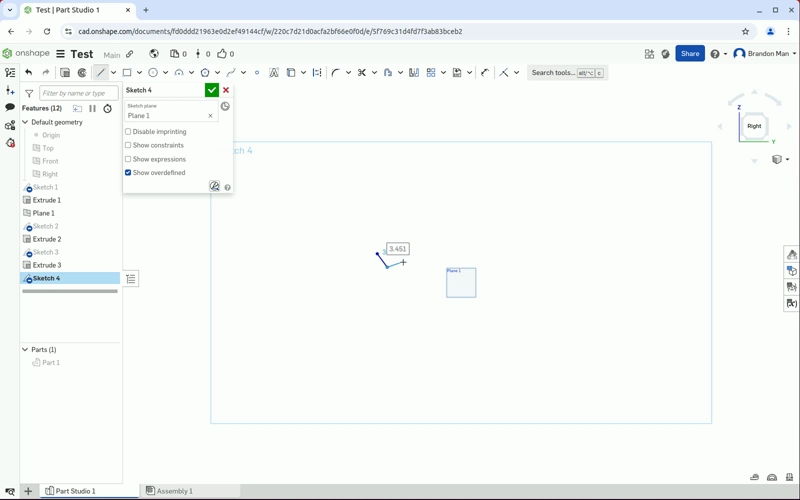
key_up(shift)
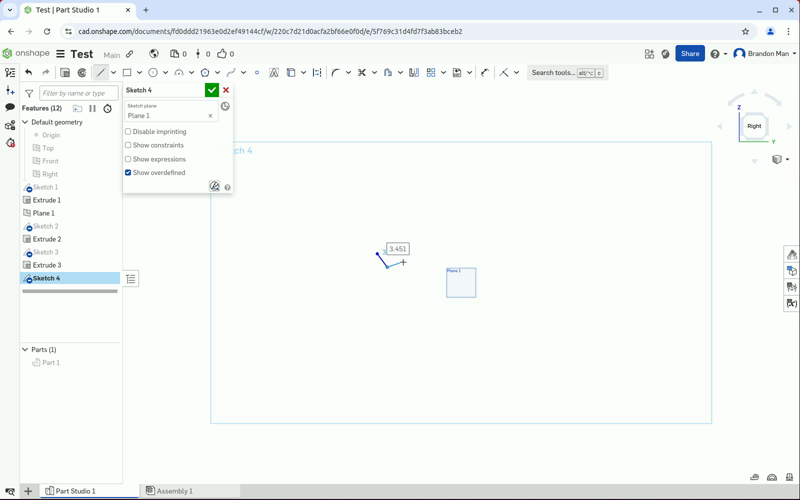
key_down(shift)
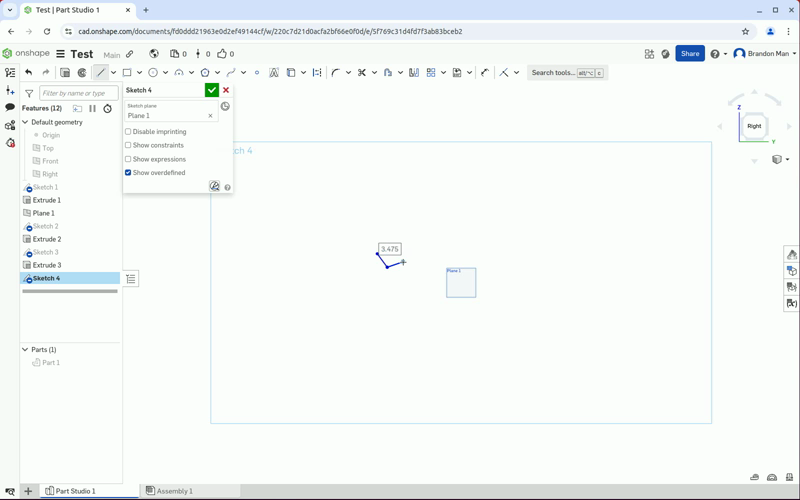
mouse_move(433, 261)
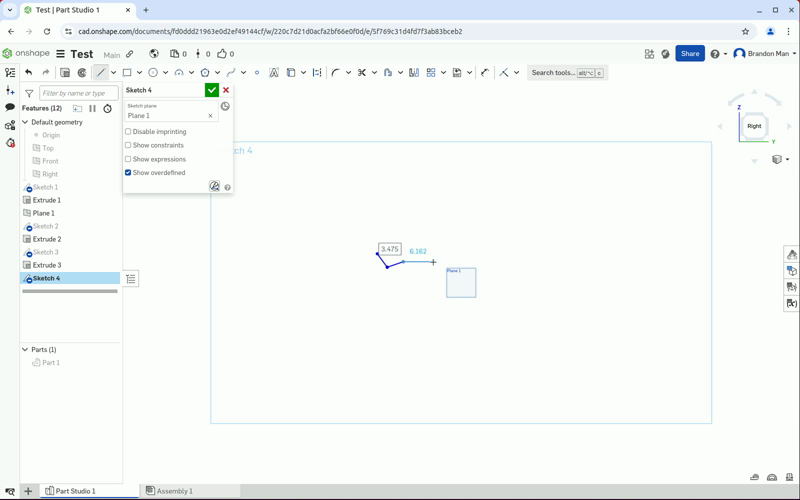
mouse_move(403, 245)
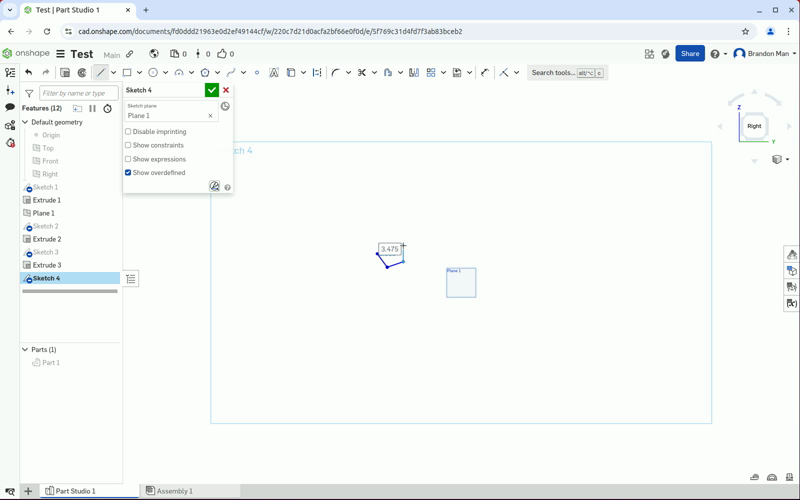
click(403, 245)
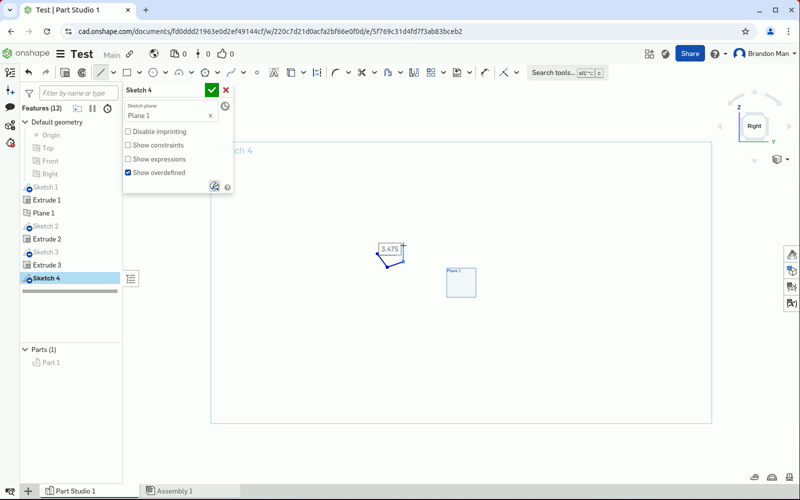
key_up(shift)
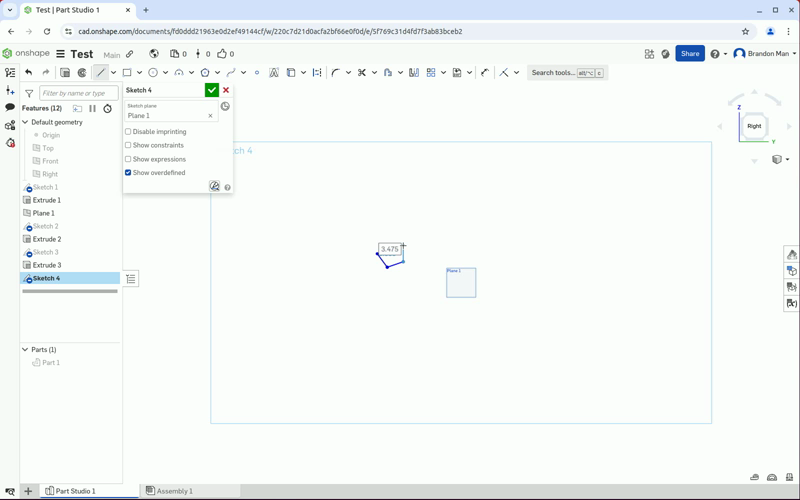
key_down(shift)
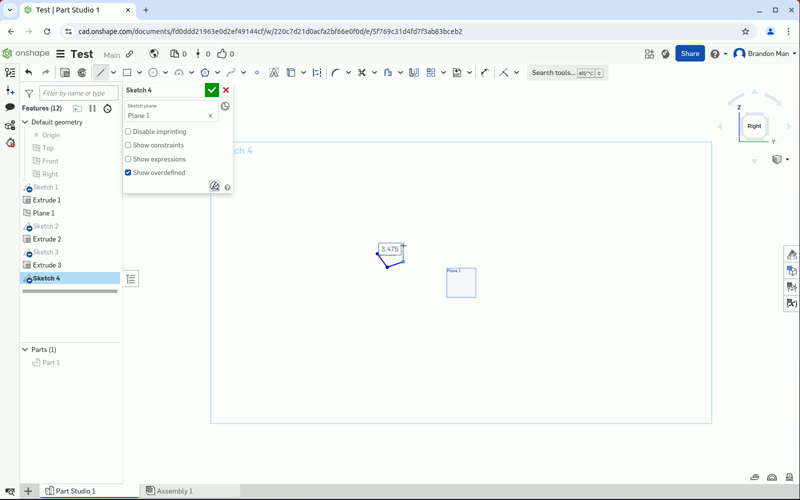
mouse_move(433, 245)
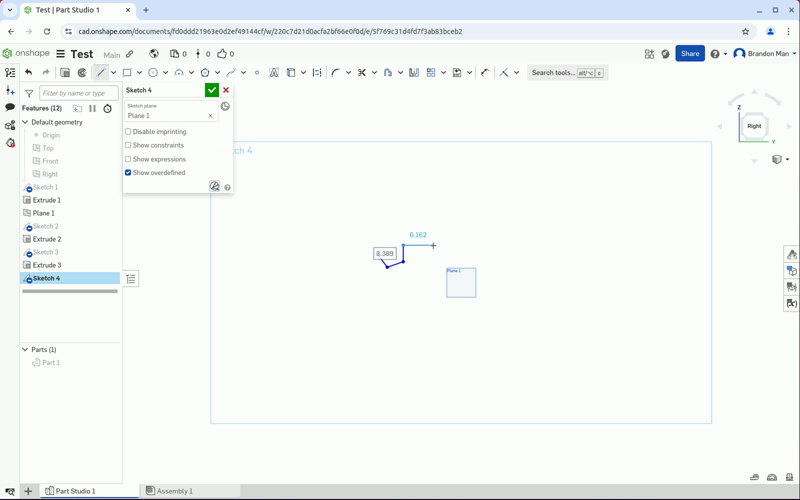
mouse_move(387, 240)
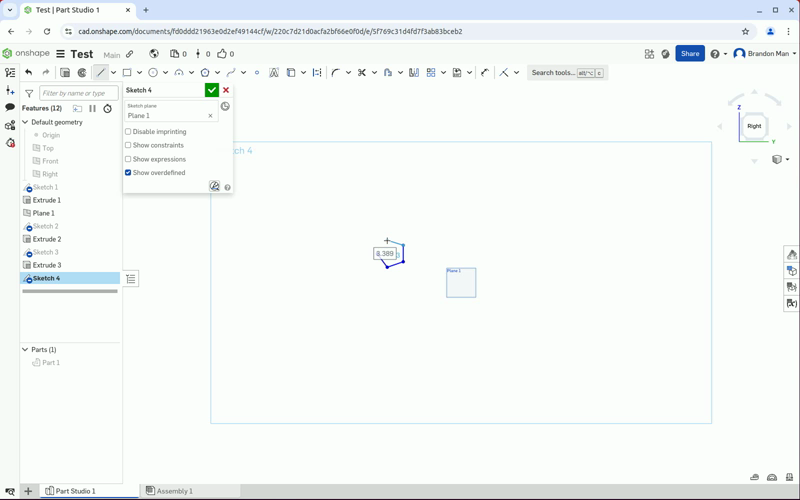
click(387, 240)
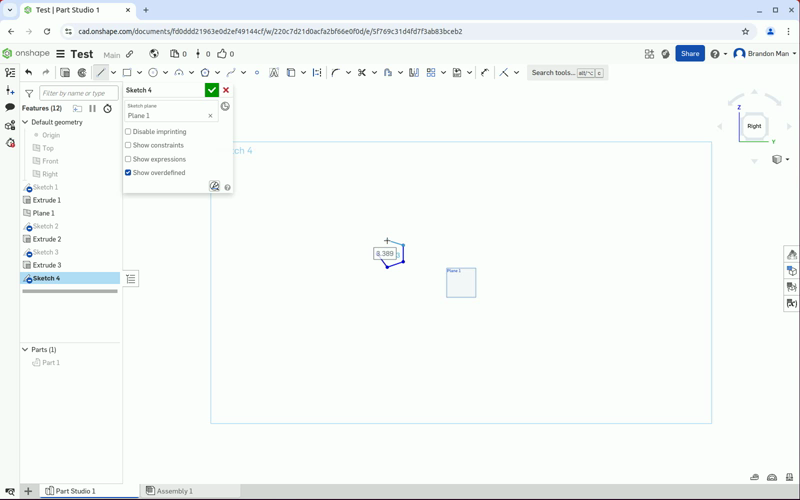
key_up(shift)
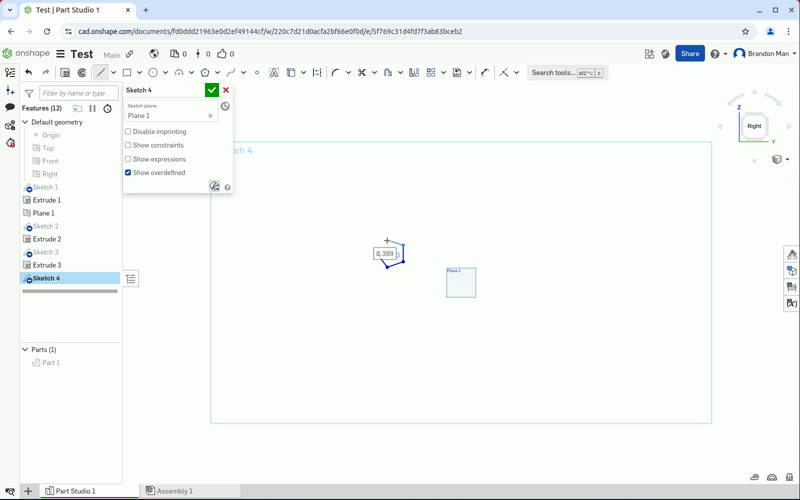
mouse_move(417, 240)
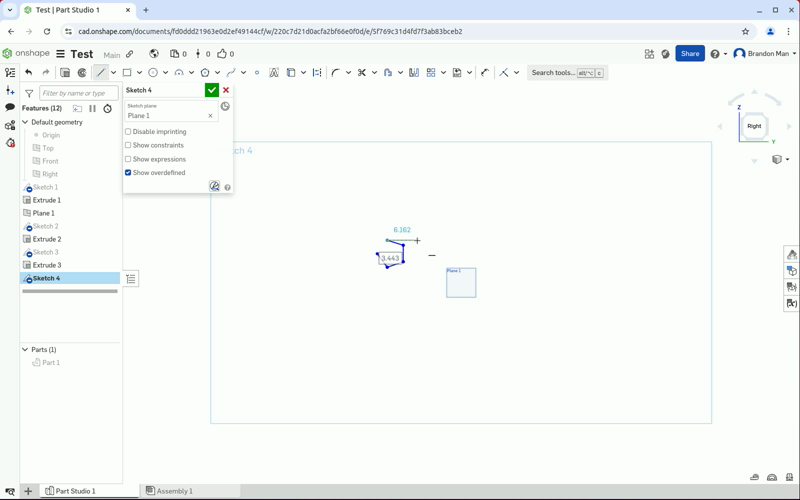
key_down(shift)
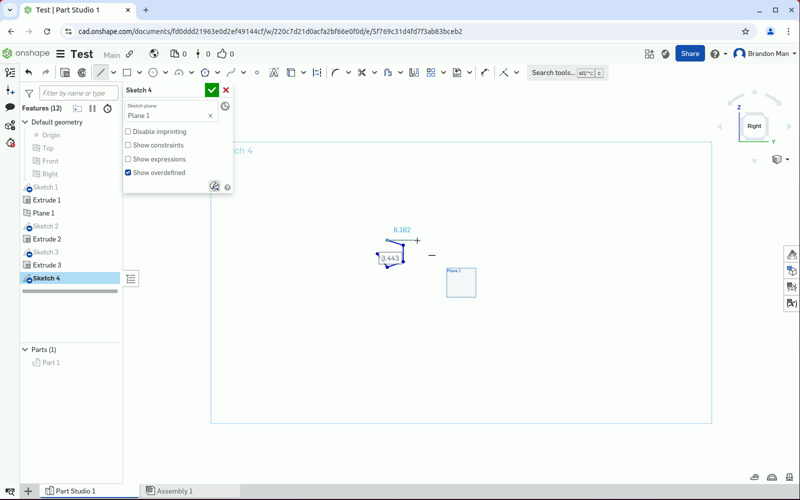
mouse_move(377, 253)
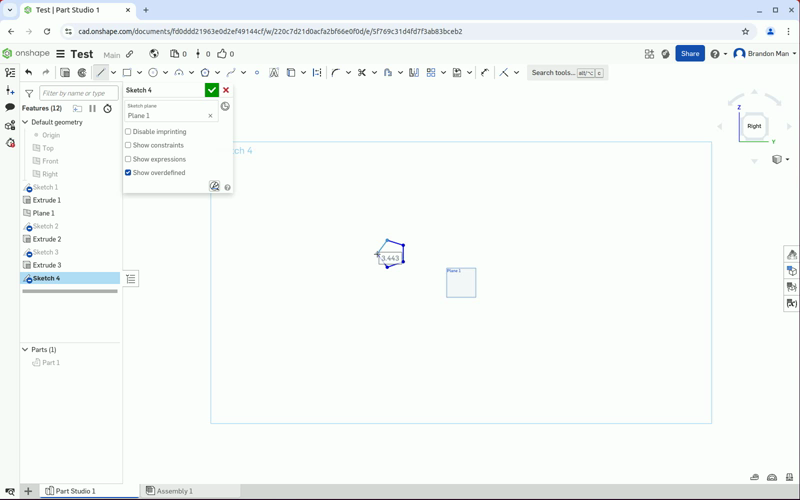
key_up(shift)
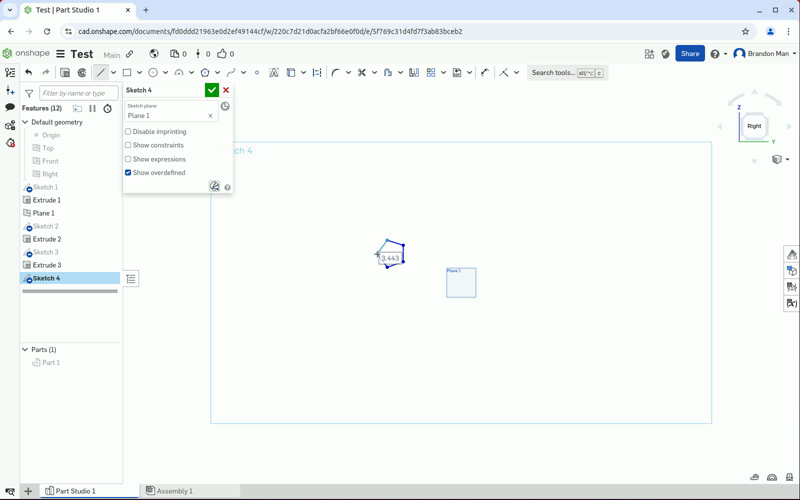
click(377, 253)
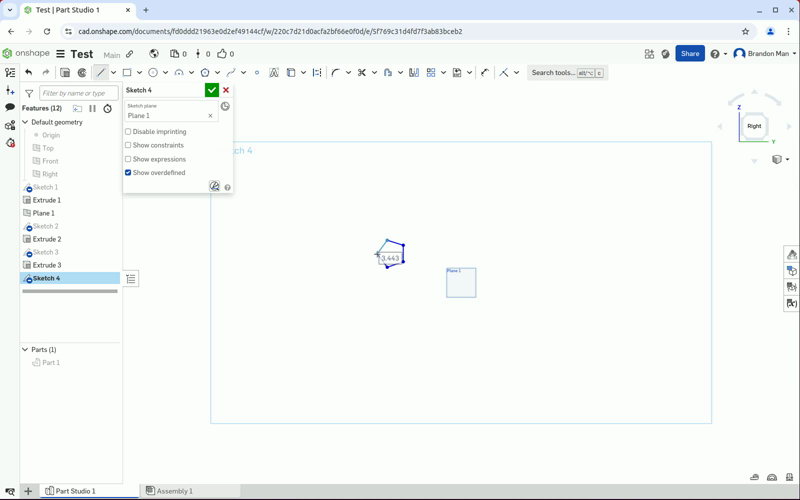
key(esc)
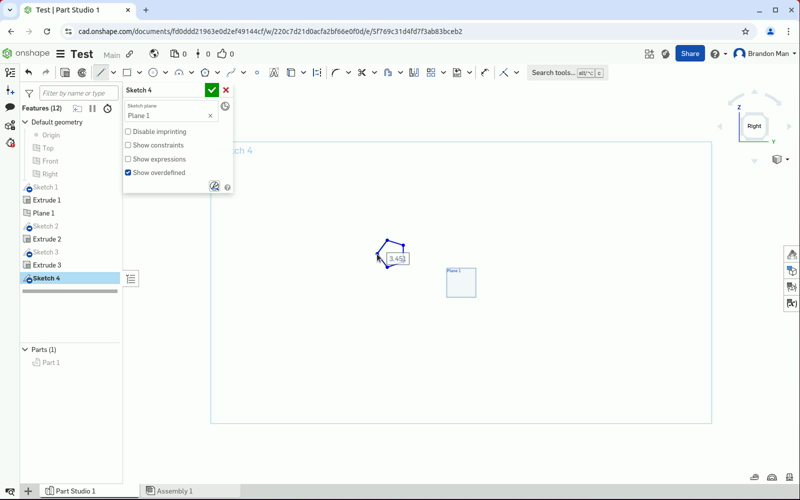
mouse_move(387, 254)
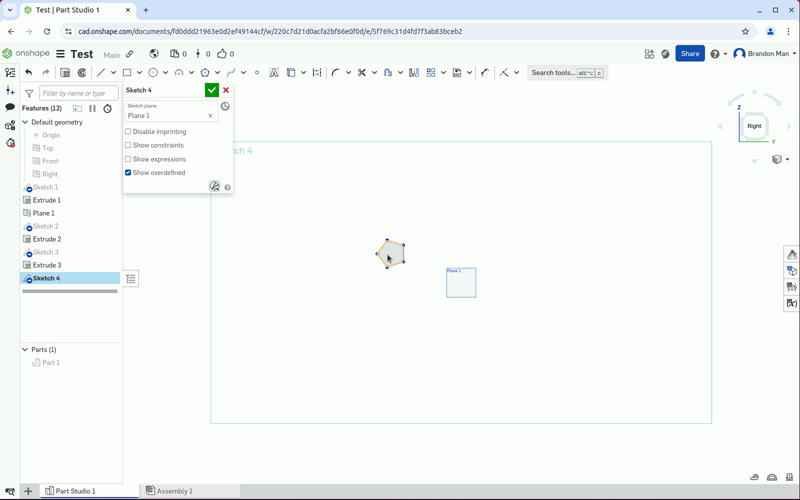
scroll(6)
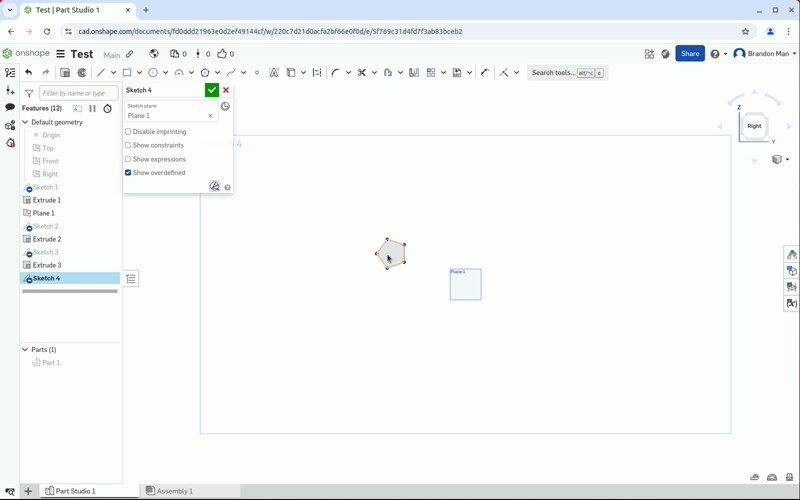
scroll(6)
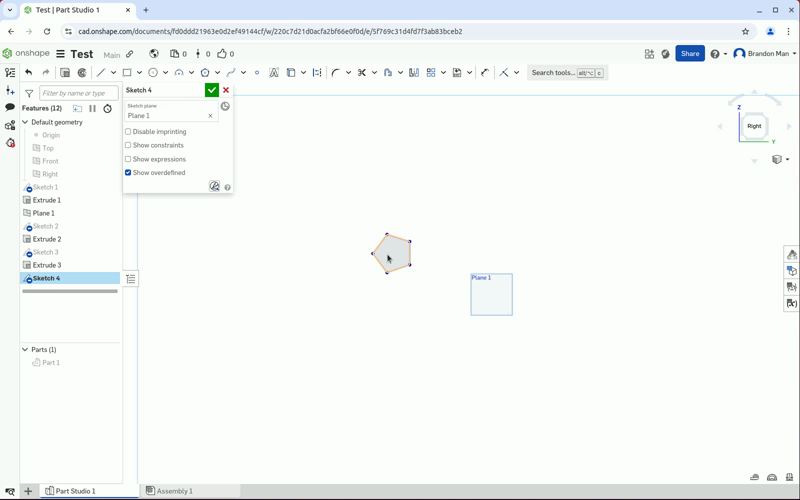
scroll(6)
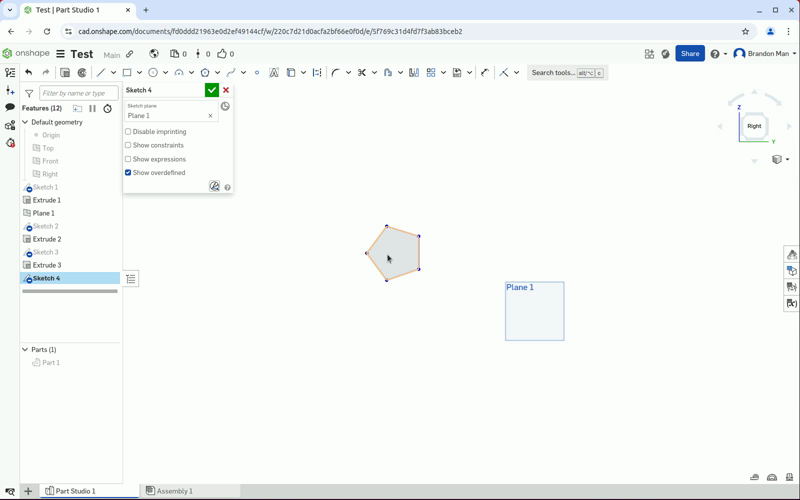
scroll(6)
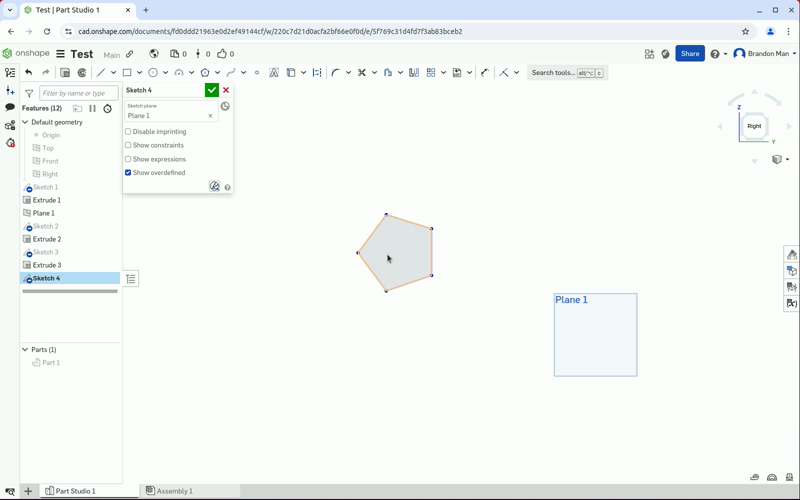
scroll(6)
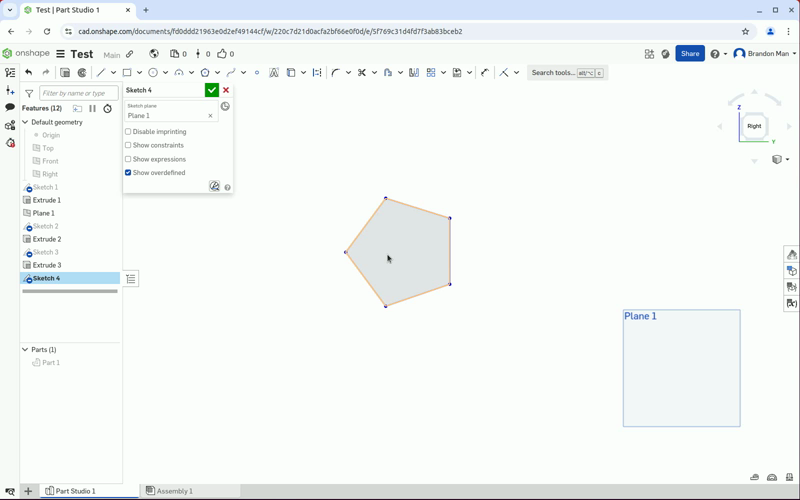
scroll(6)
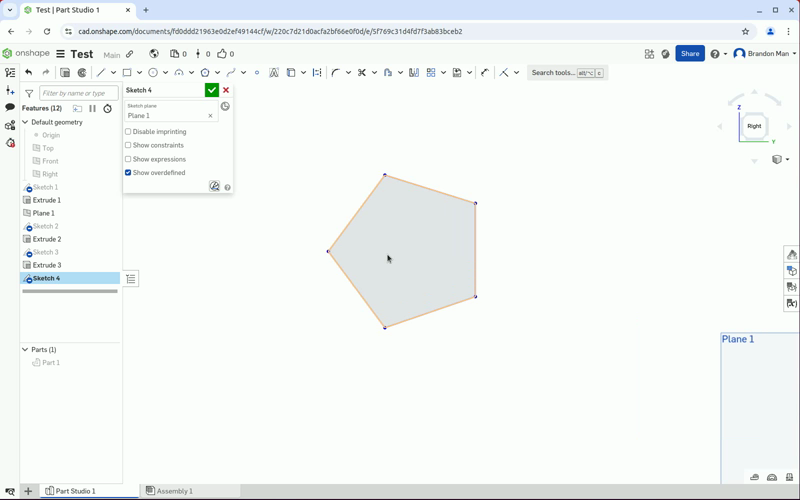
scroll(6)
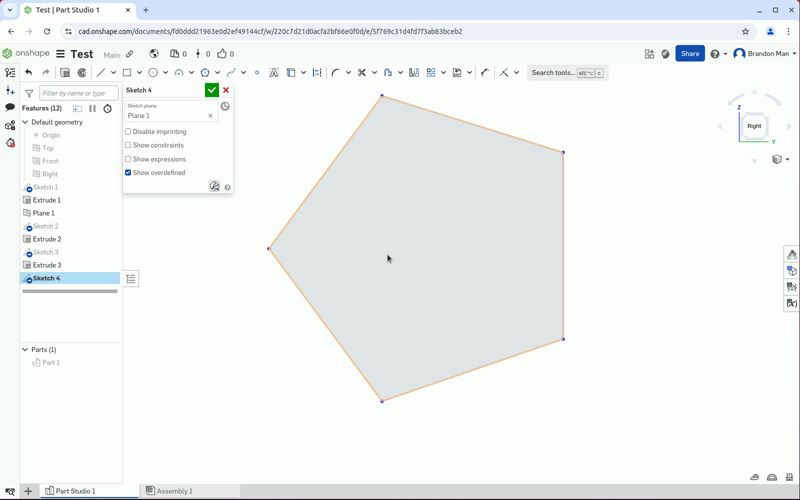
click(387, 254)
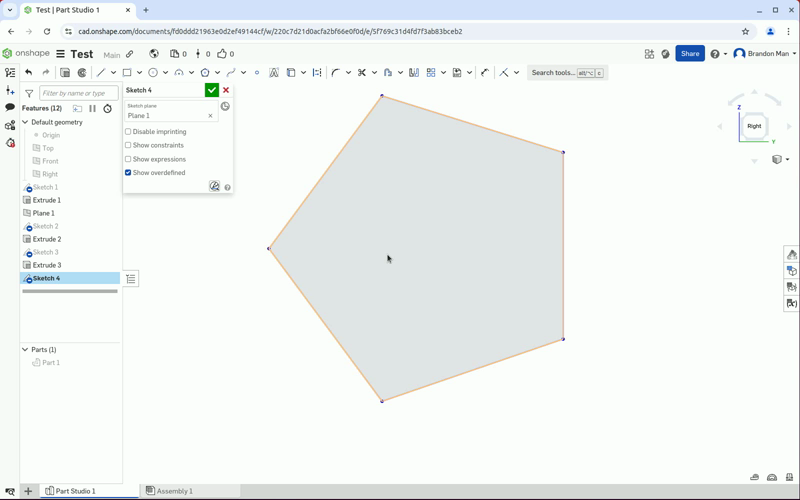
scroll(-6)
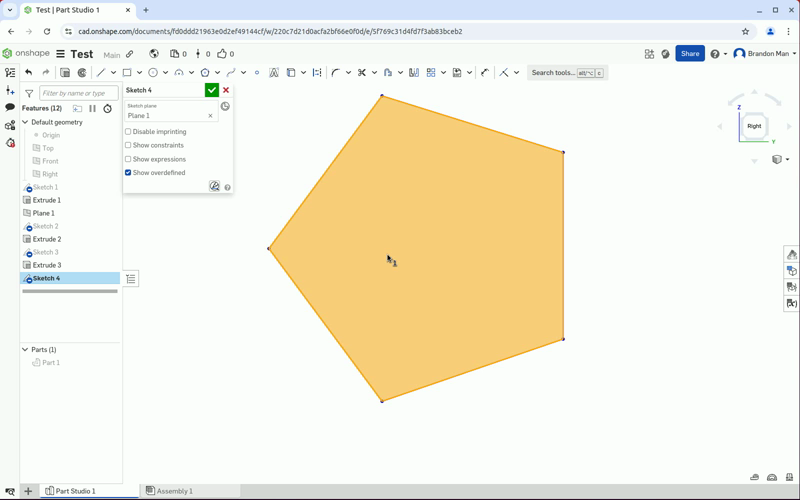
scroll(-6)
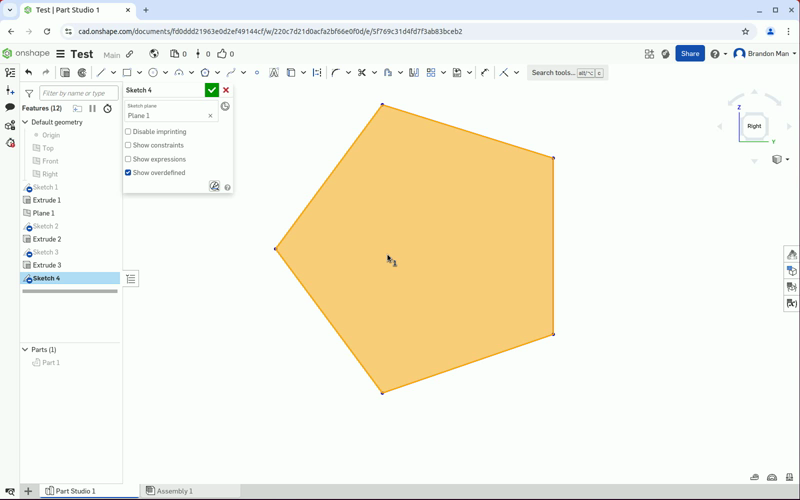
scroll(-6)
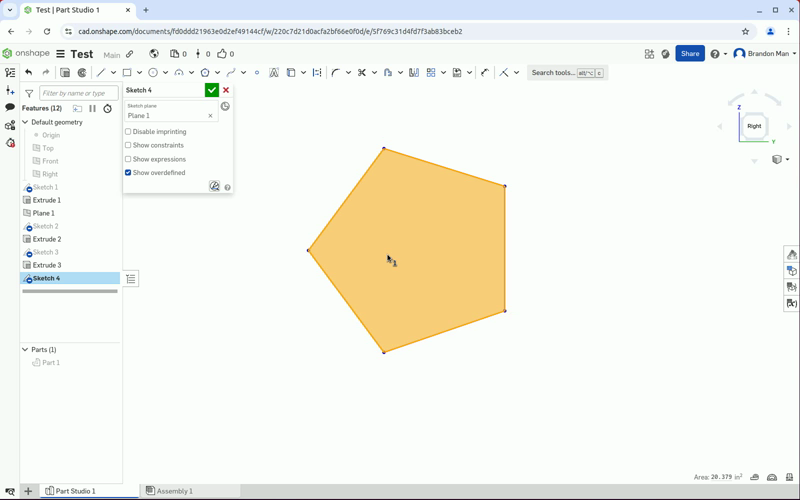
scroll(-6)
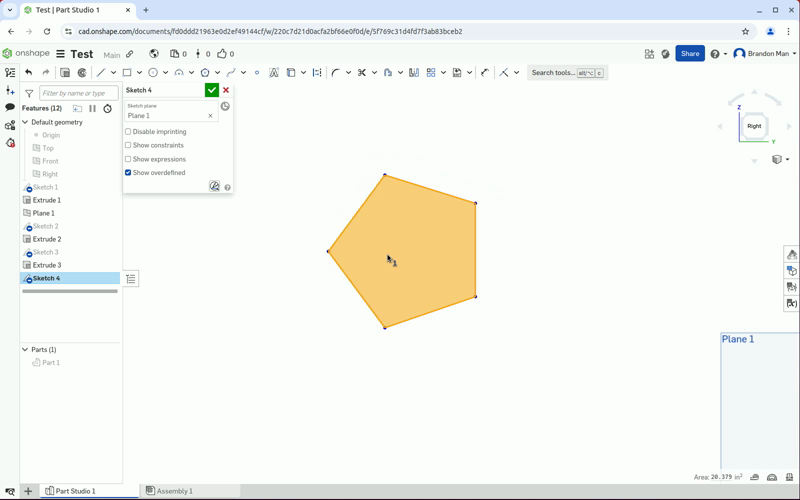
scroll(-6)
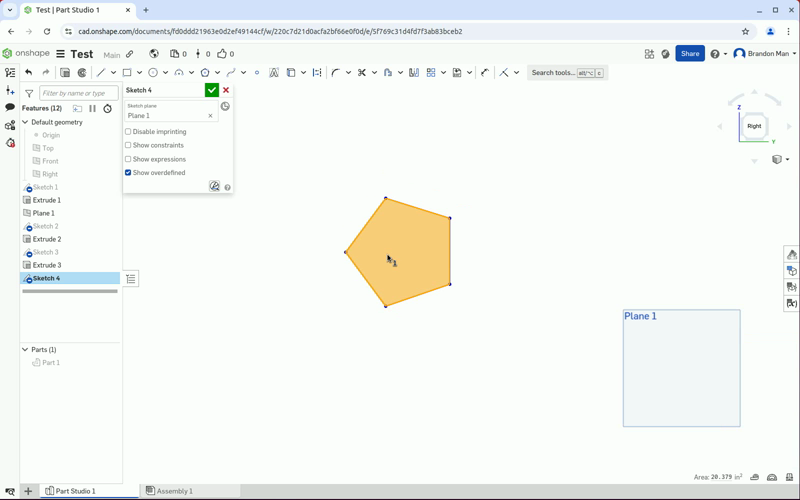
scroll(-6)
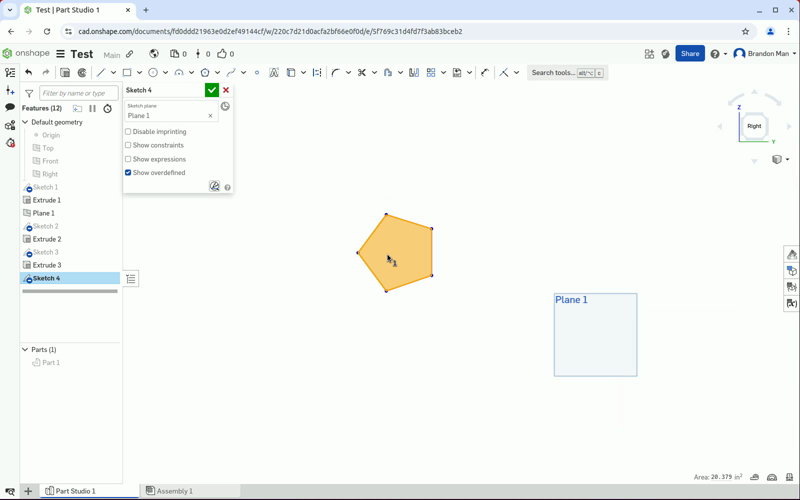
scroll(-6)
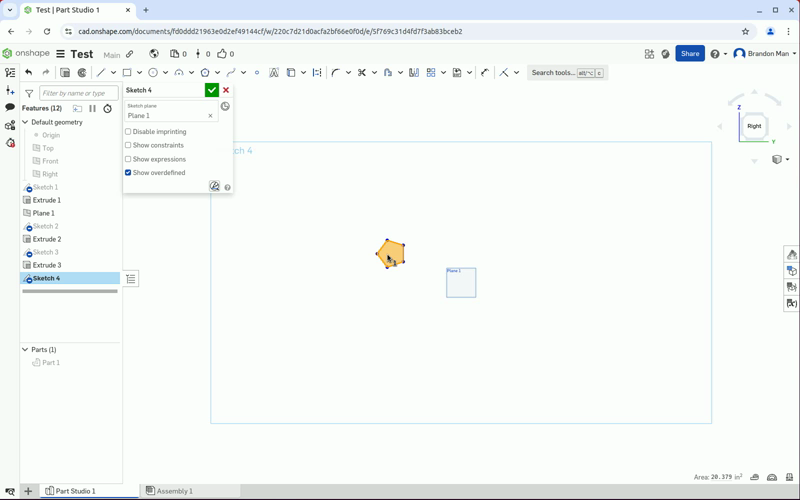
mouse_move(73, 352)
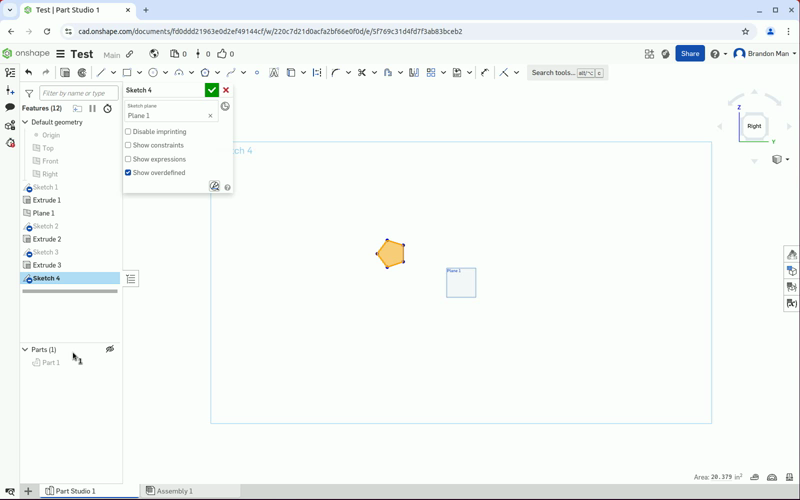
key(shift+y)
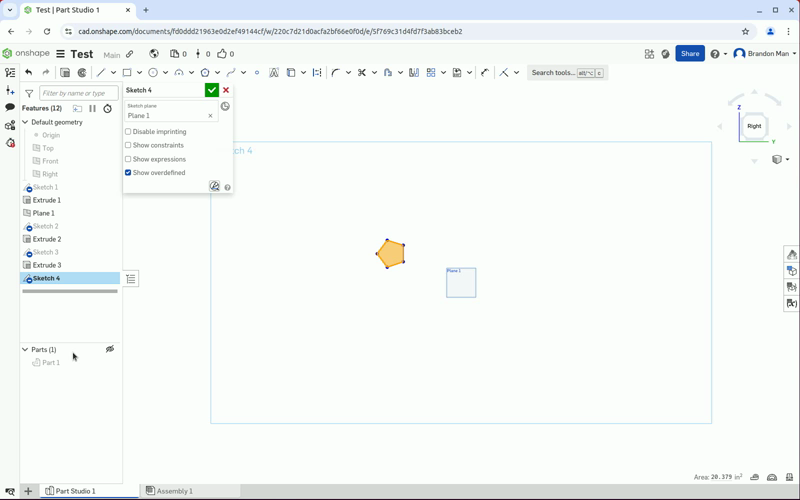
key(shift+e)
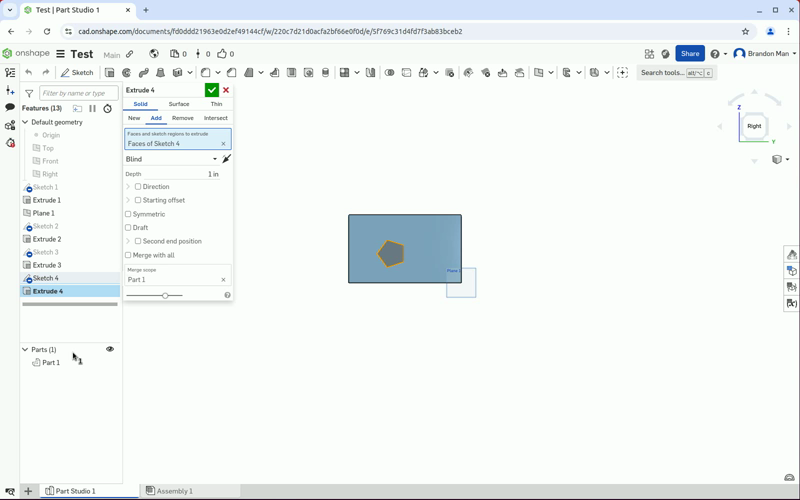
mouse_move(143, 106)
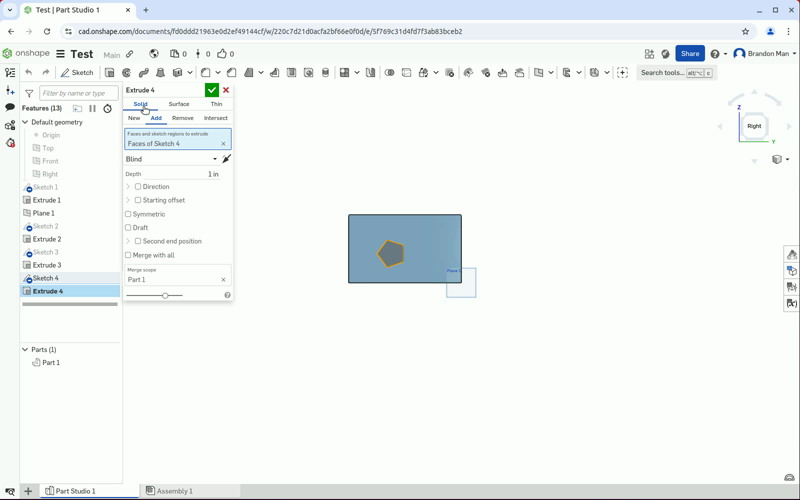
click(143, 106)
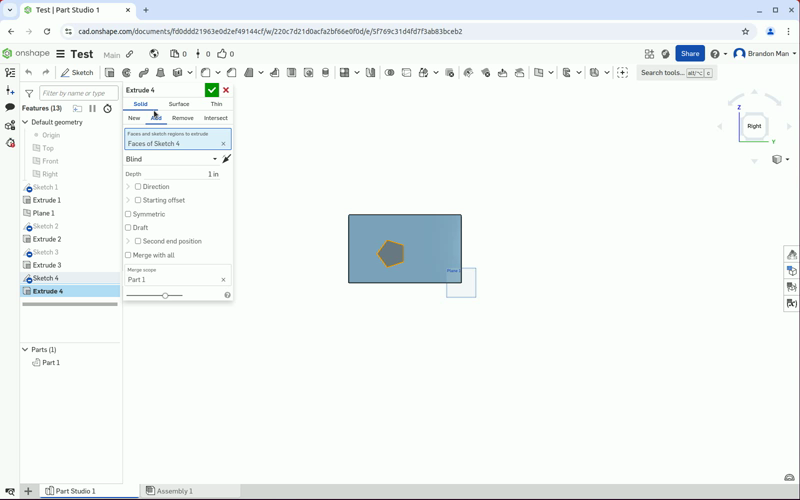
mouse_move(186, 120)
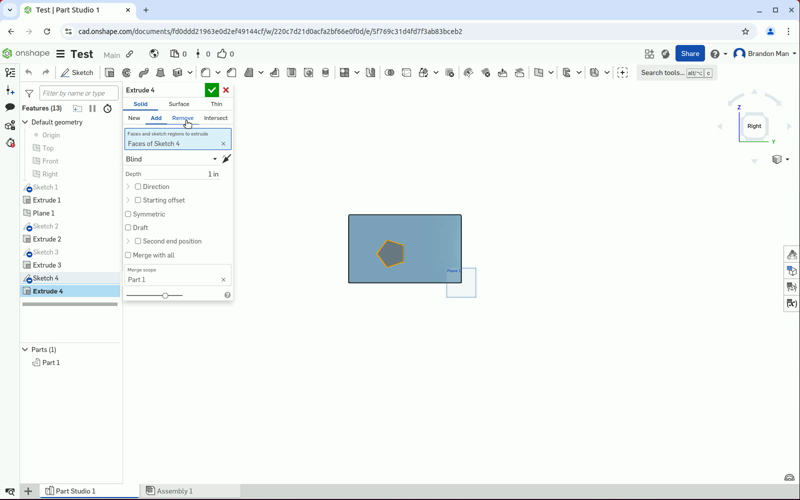
click(186, 120)
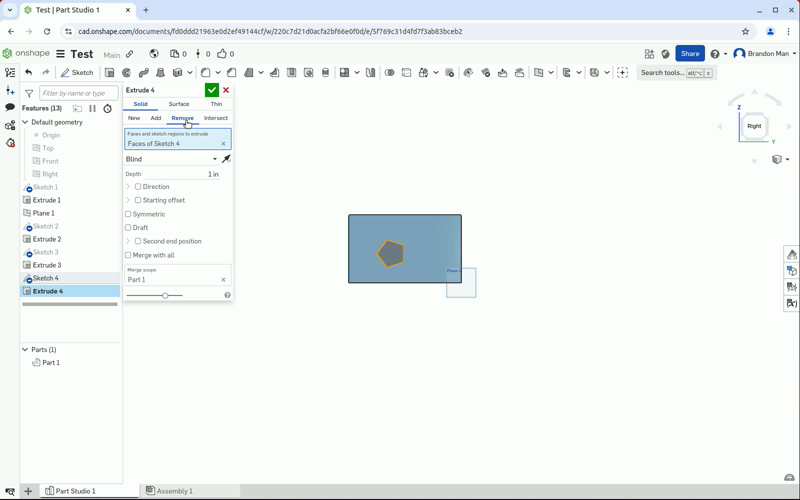
key(tab, 4)
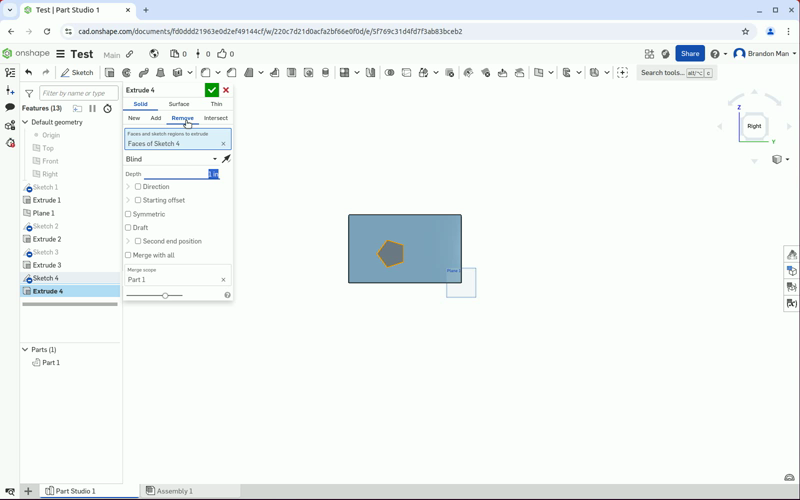
text(15.405)
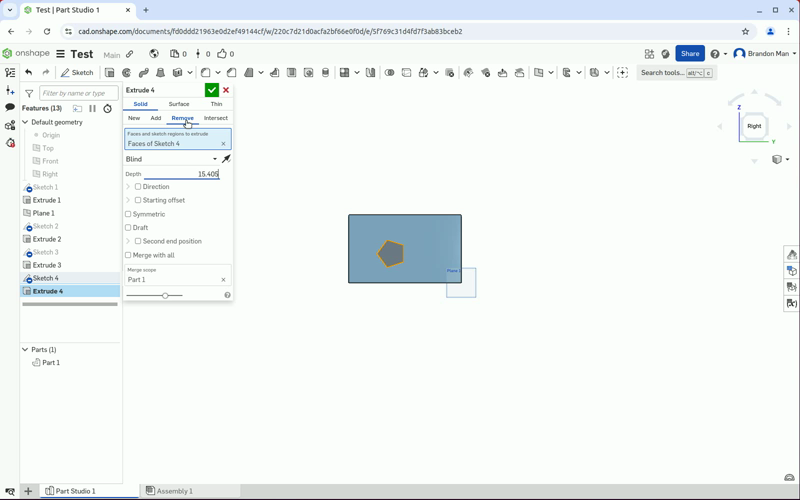
key(tab, 6)
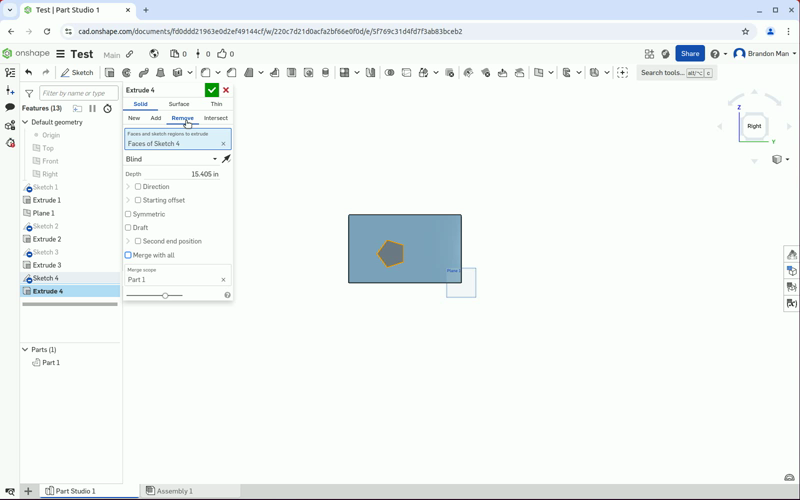
key(space)
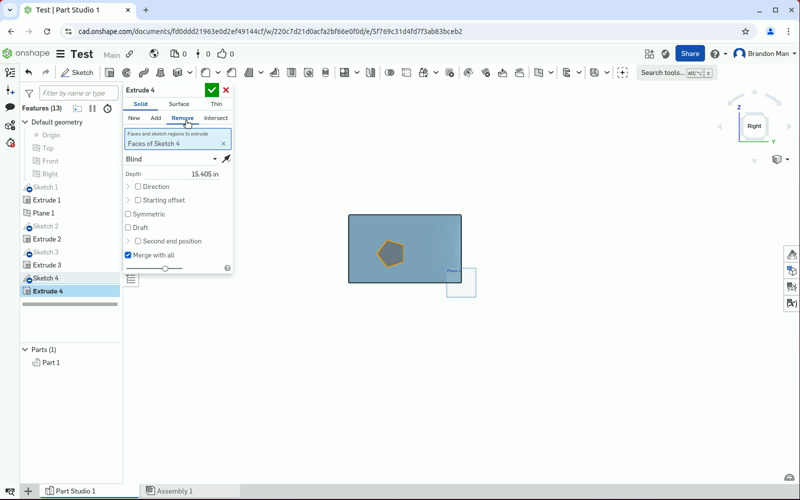
key(enter)
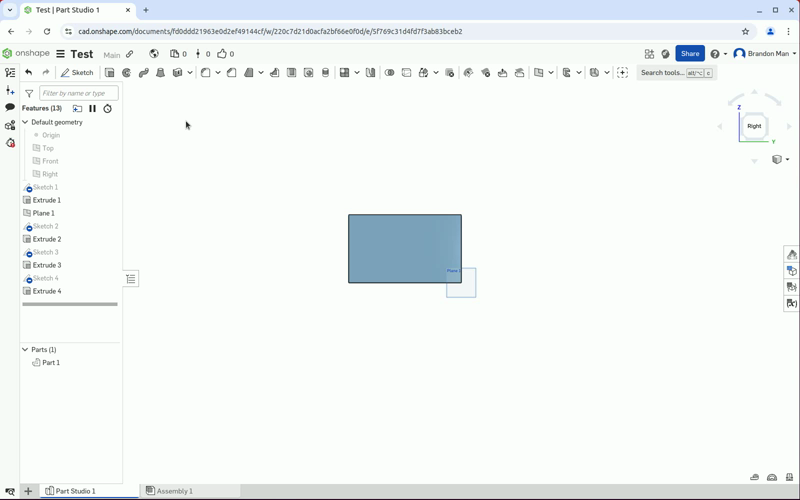
key(shift+h)
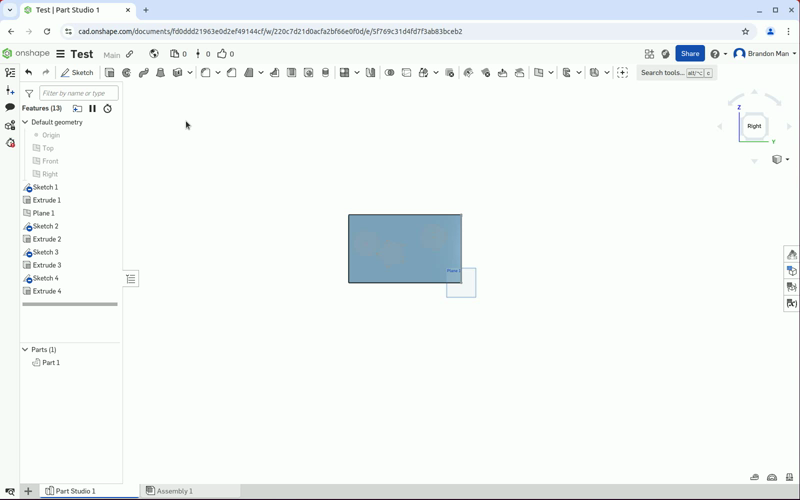
key(shift+h)
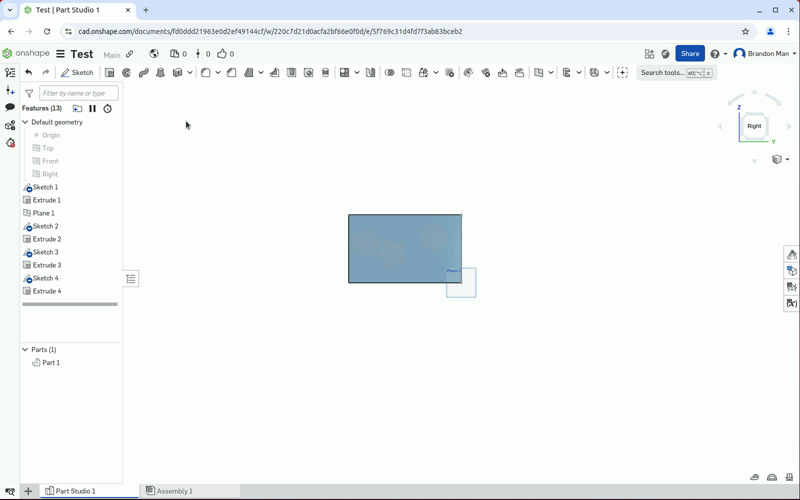
key(shift+7)
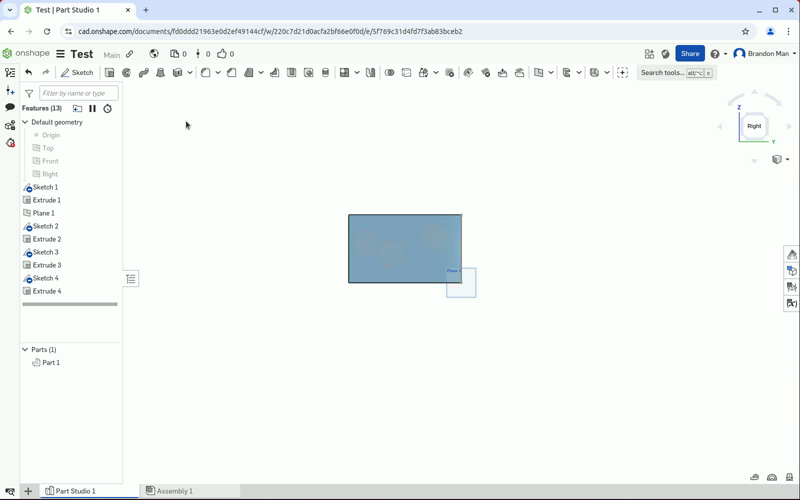
key(right, 2)
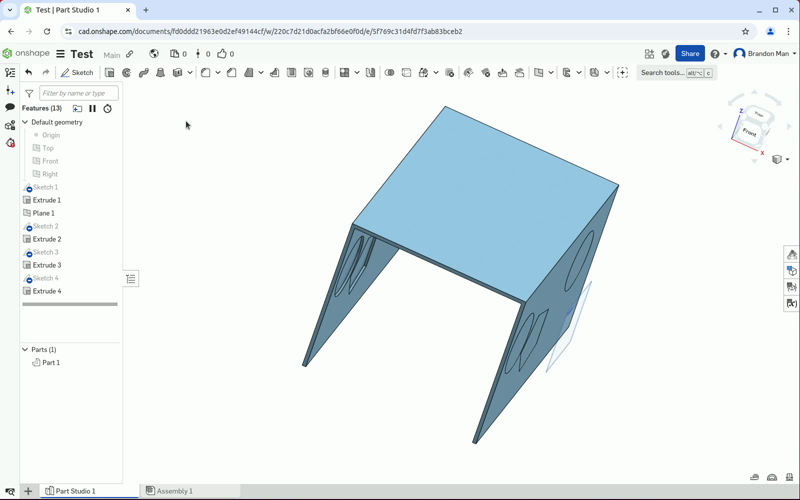
key(down, 2)
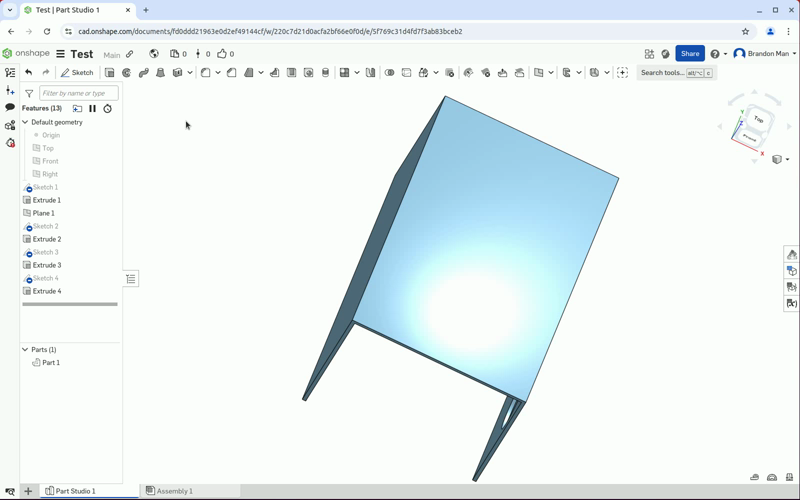
key(up, 2)
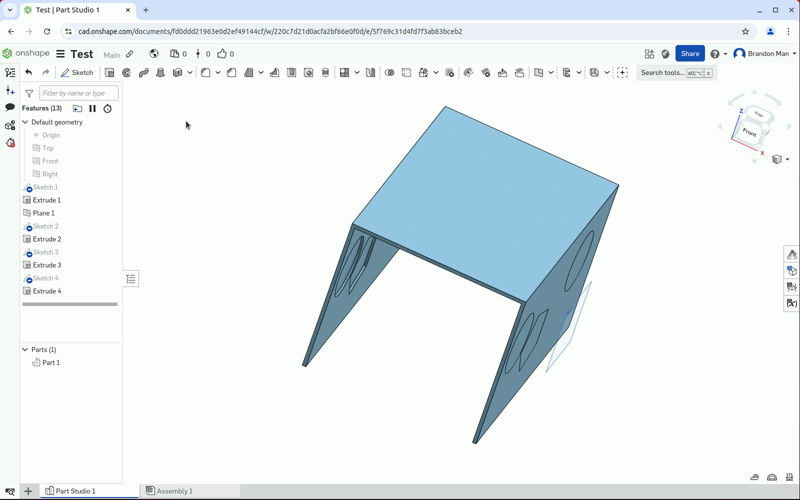
key(left, 2)
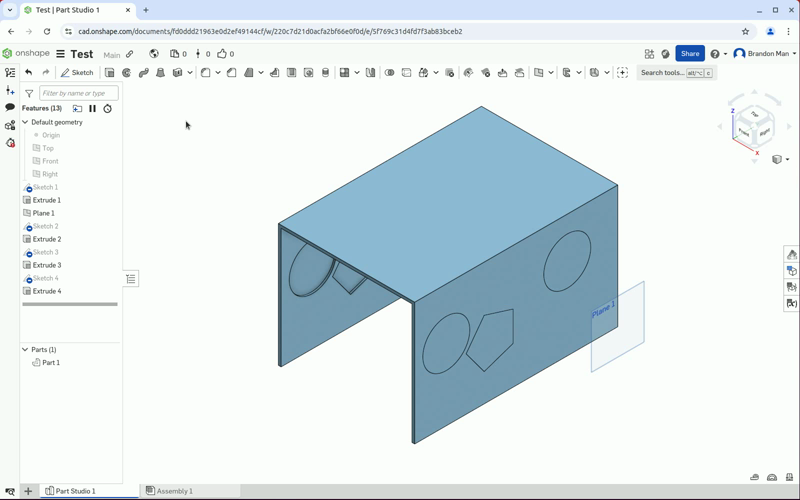
mouse_move(73, 189)
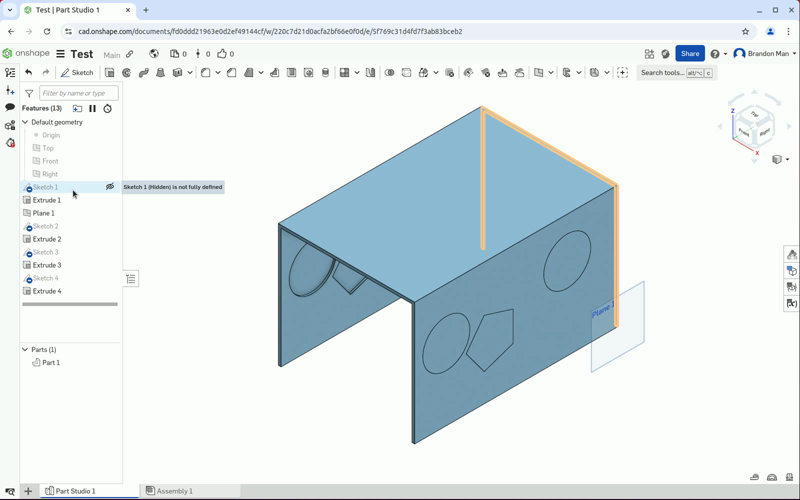
click(73, 189)